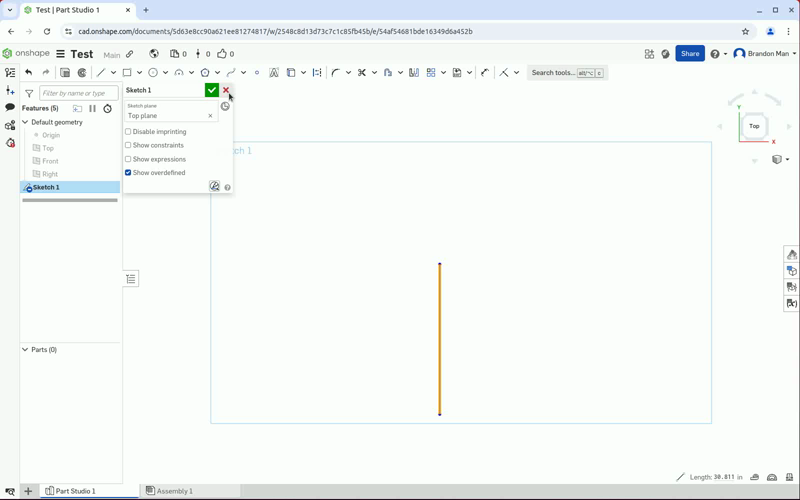
key(shift+h)
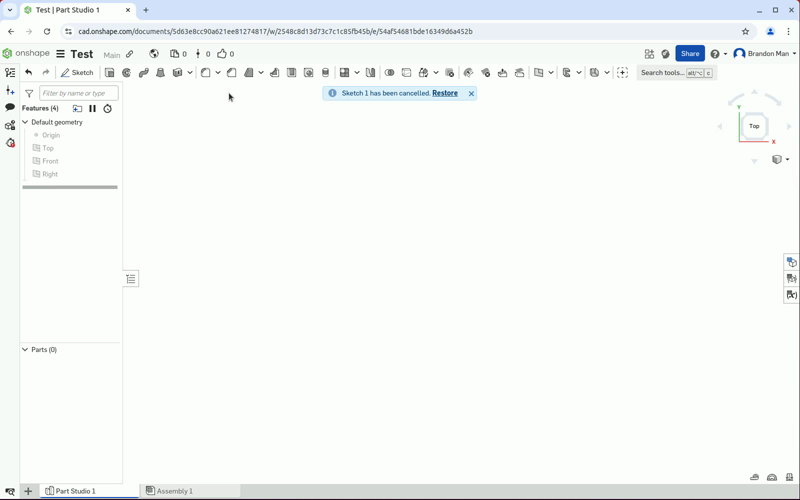
mouse_move(73, 352)
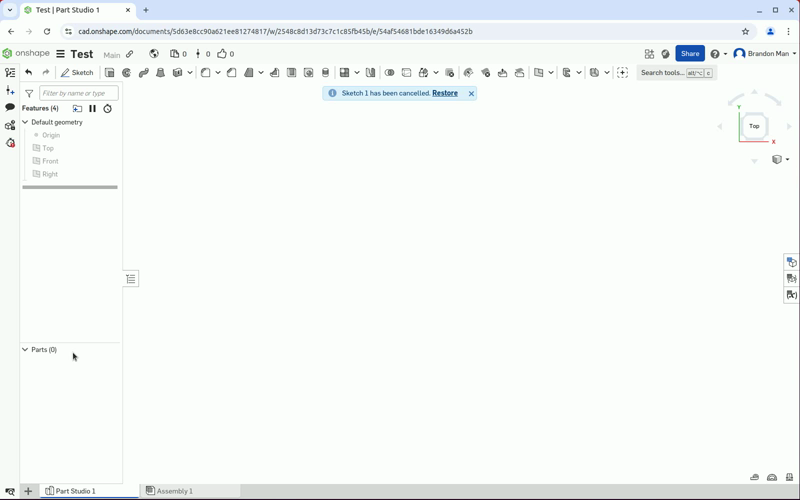
key(y)
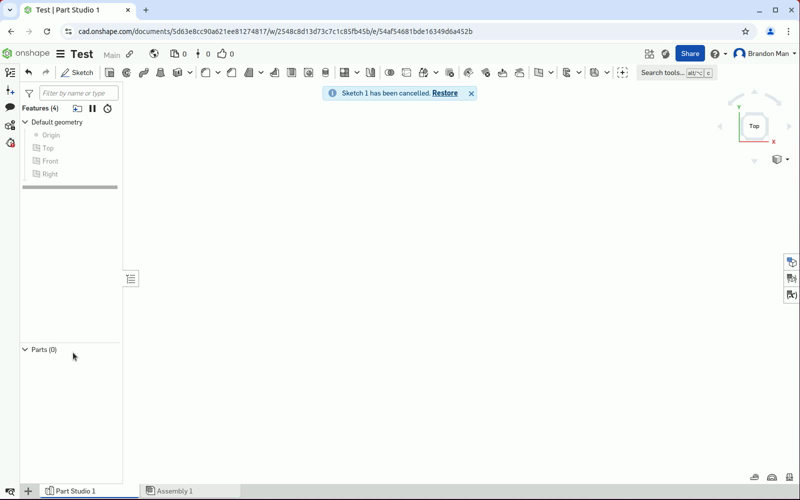
key(shift+p)
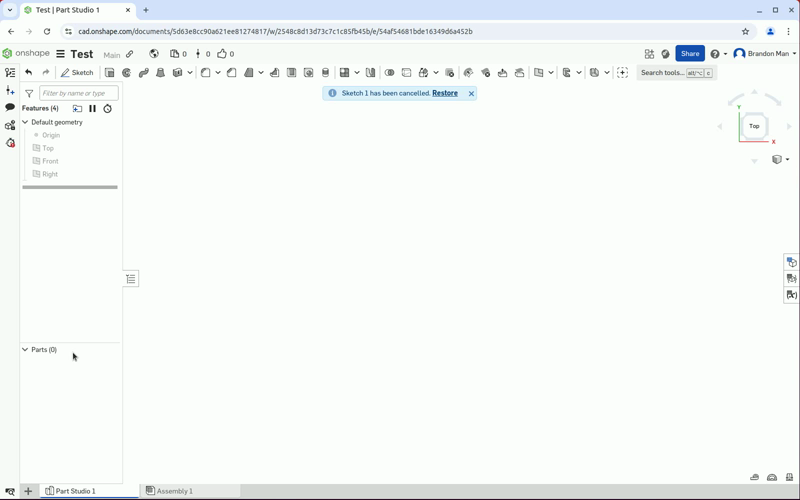
key(space)
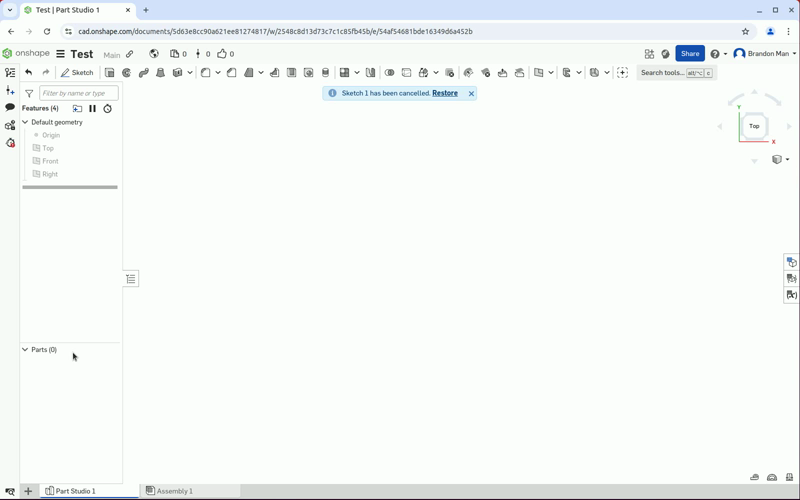
key_down(shift)
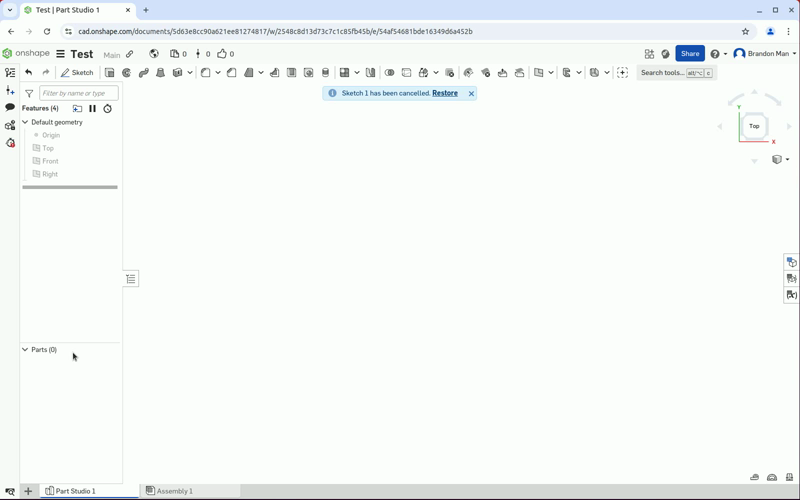
key(up)
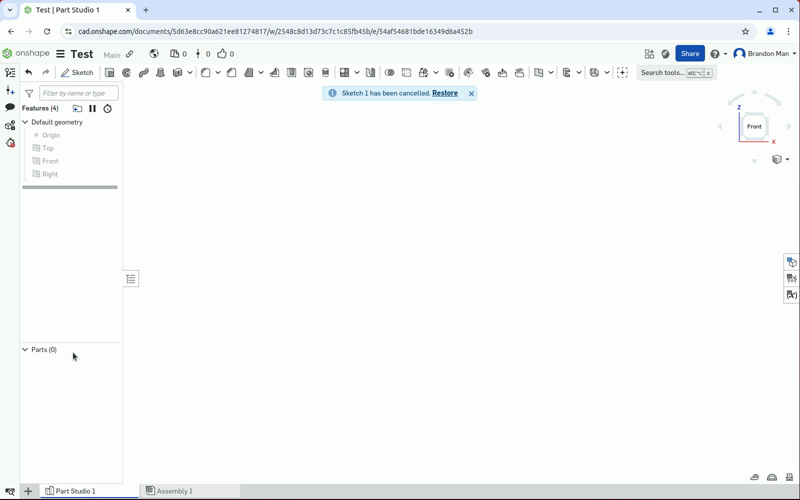
key_up(shift)
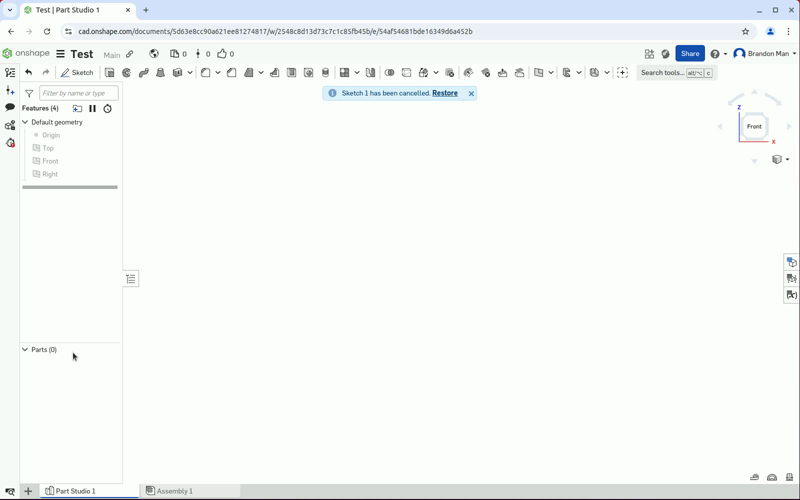
mouse_move(73, 352)
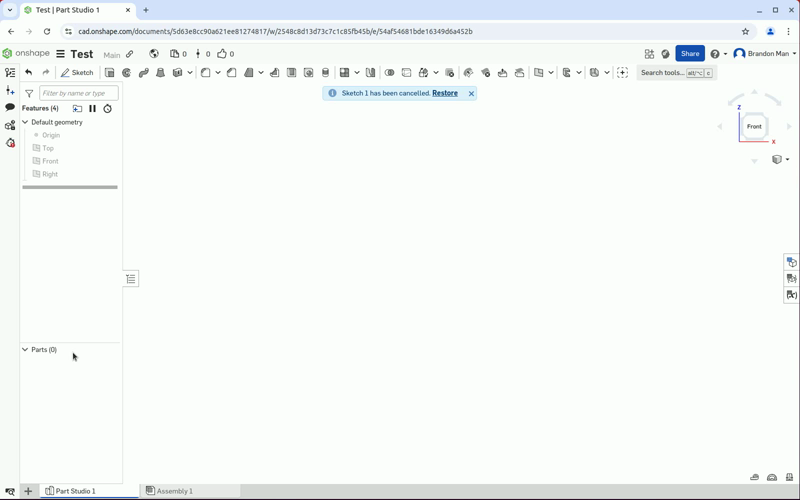
key(shift+y)
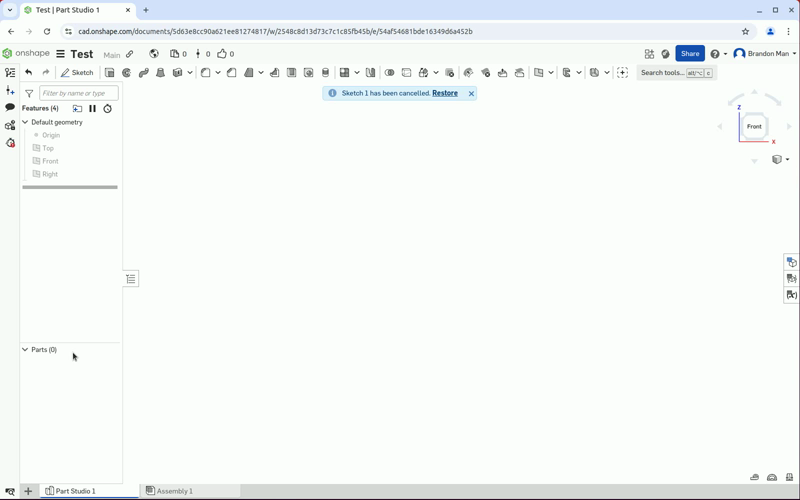
key(shift+s)
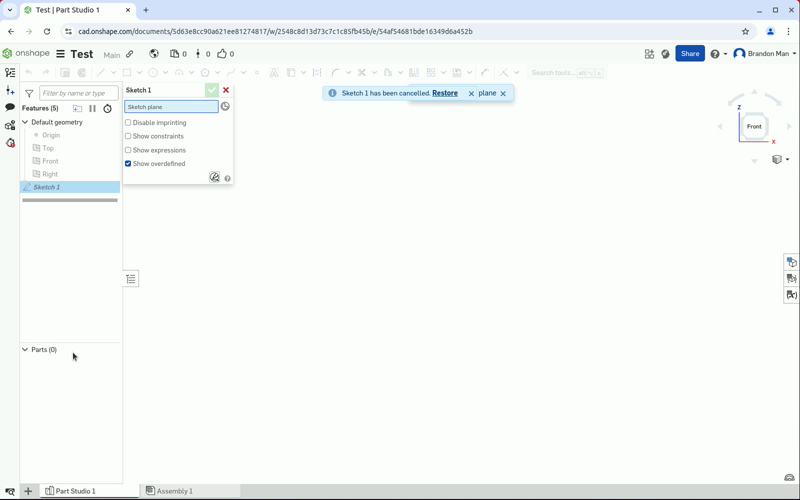
mouse_move(73, 163)
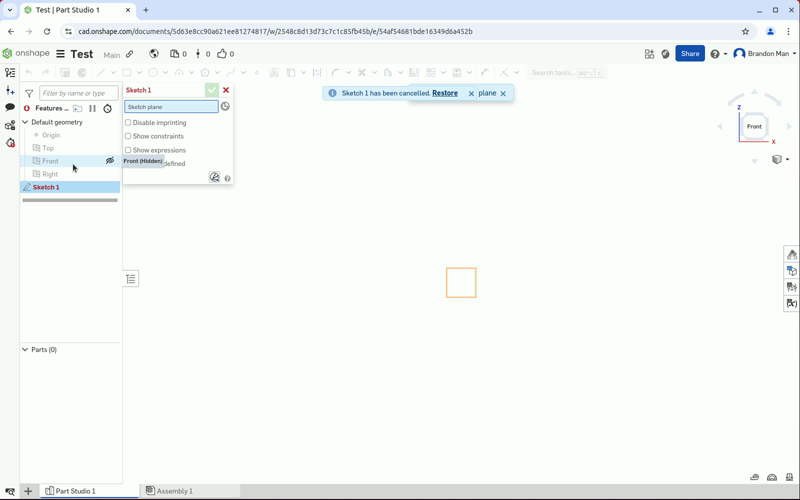
click(73, 163)
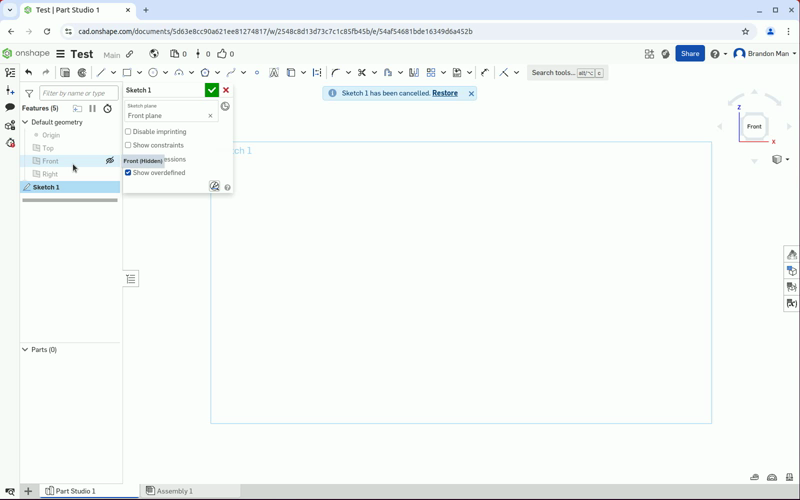
mouse_move(73, 352)
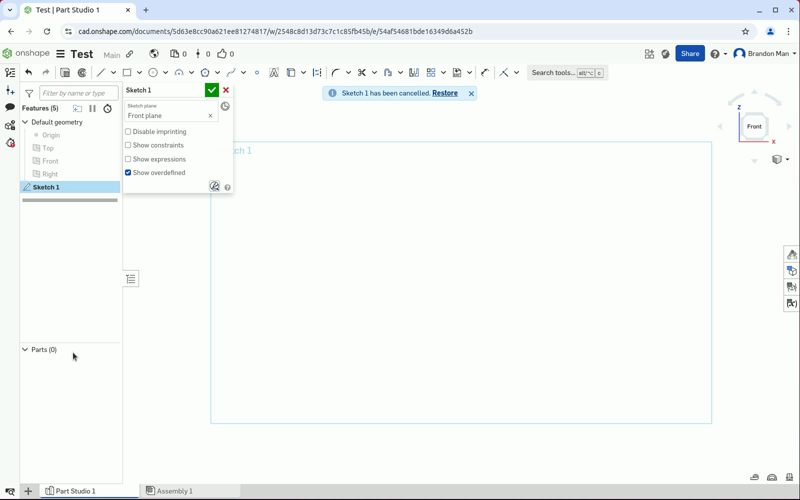
key(y)
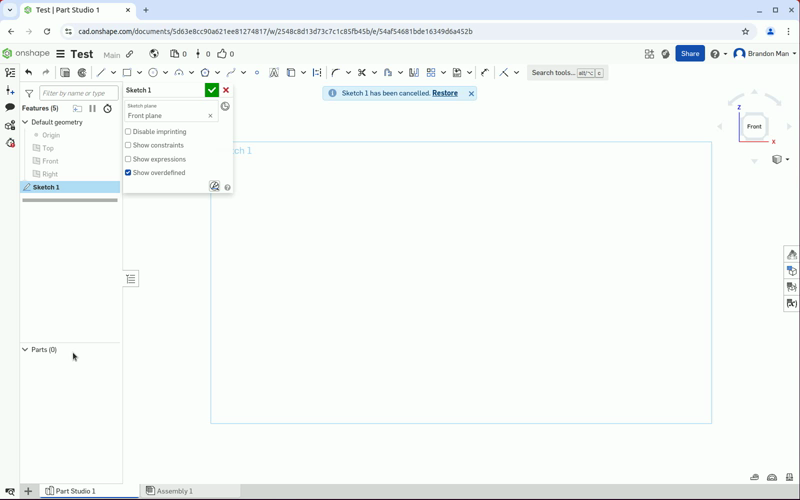
key(l)
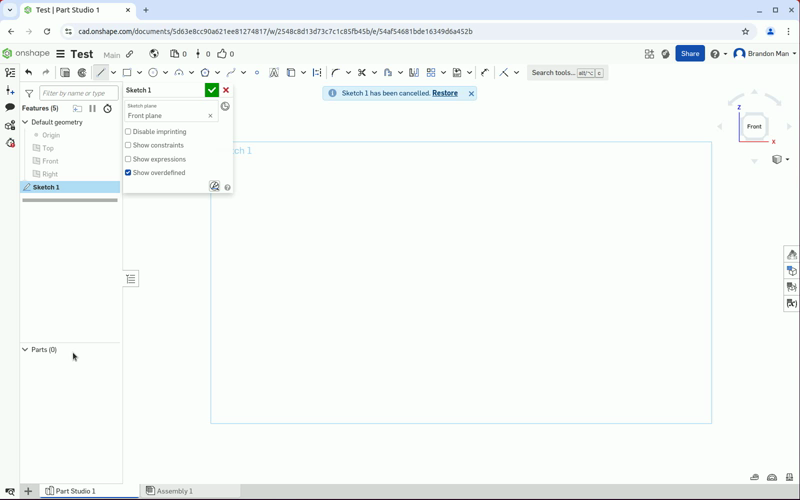
key_down(shift)
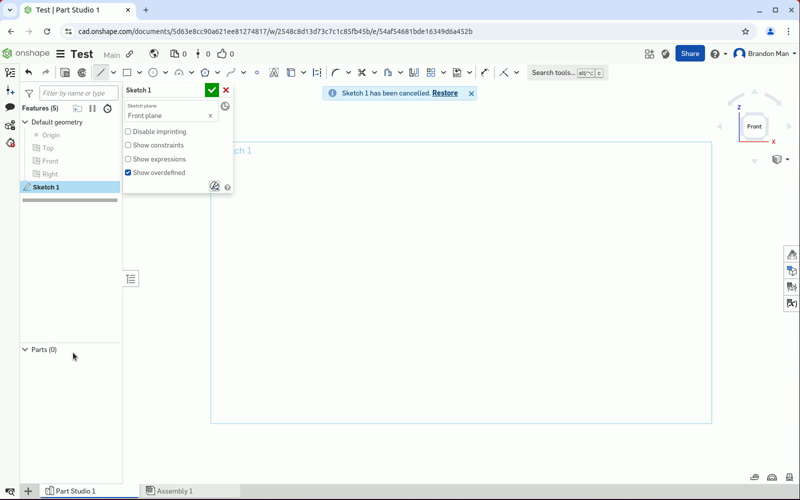
mouse_move(460, 282)
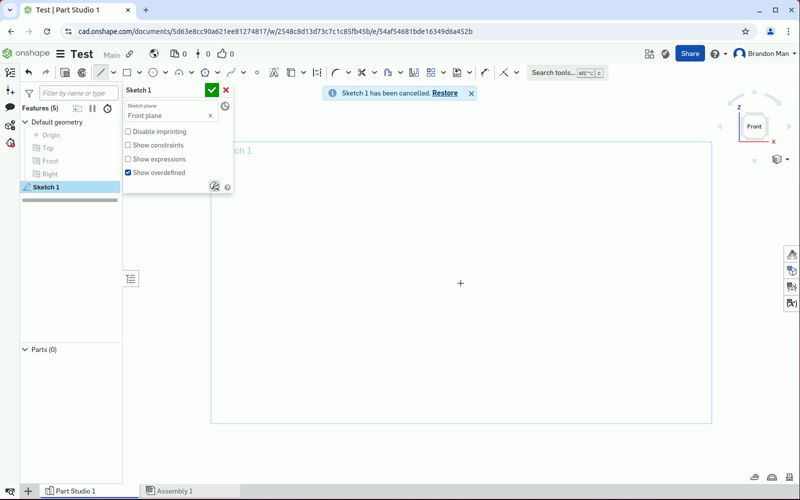
click(460, 282)
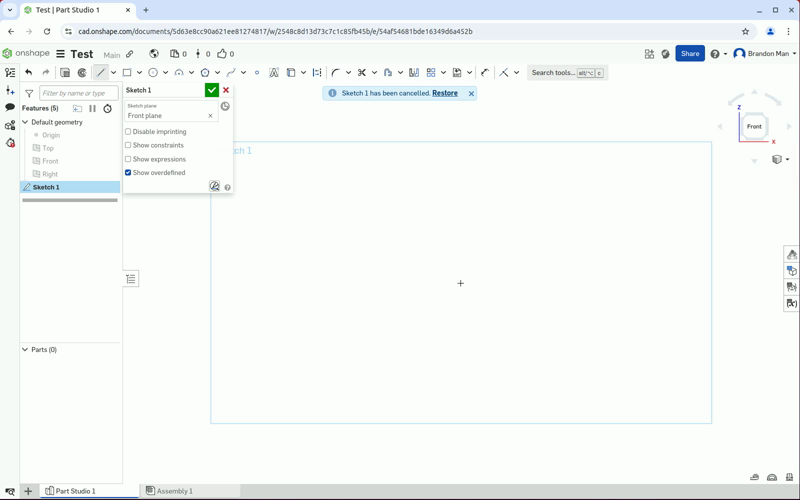
key_up(shift)
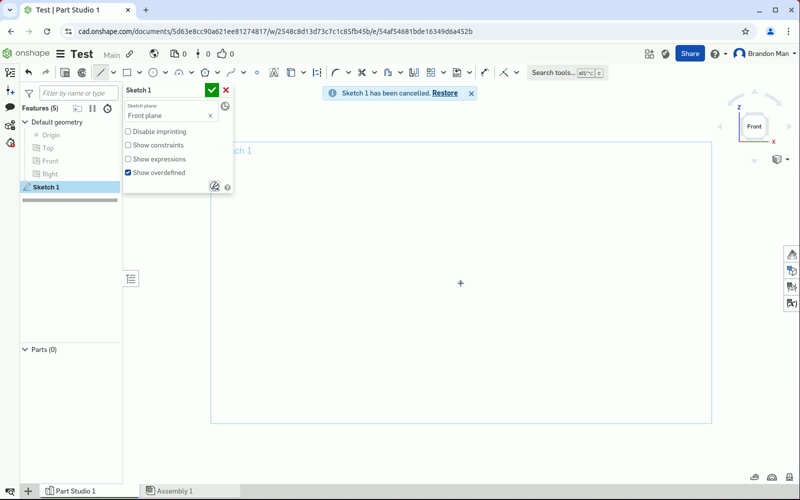
key_down(shift)
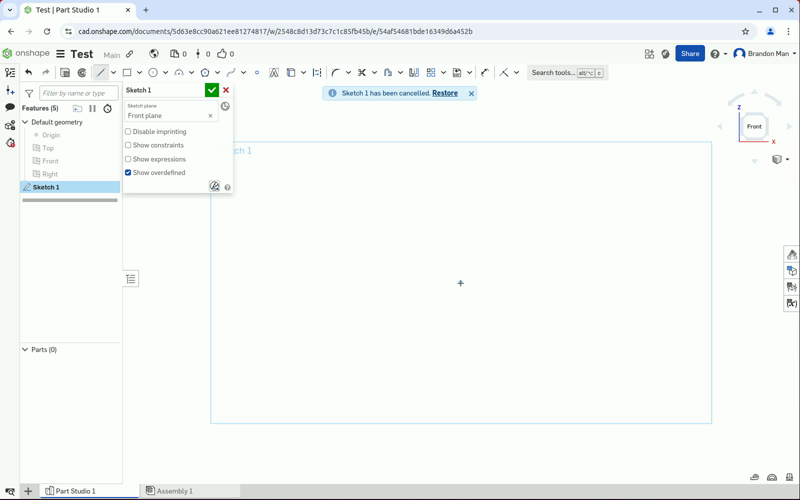
mouse_move(573, 282)
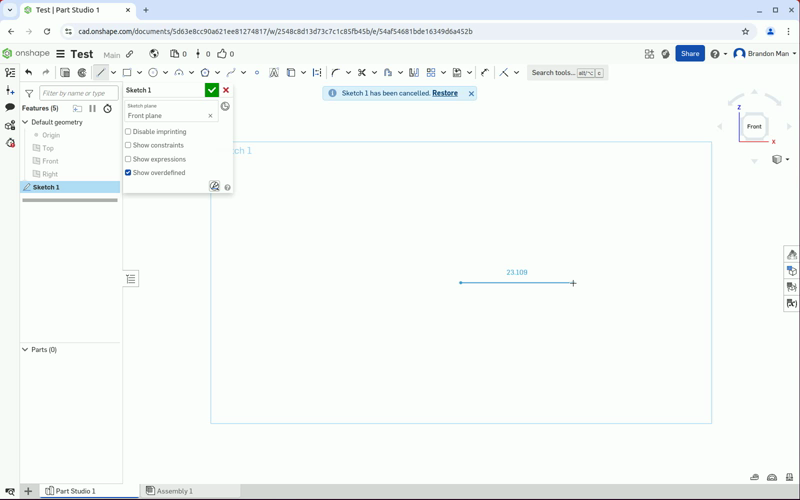
click(573, 282)
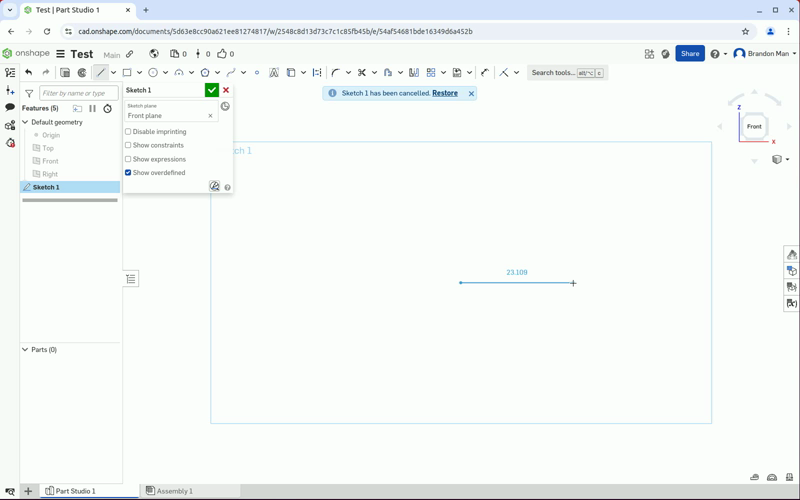
key_up(shift)
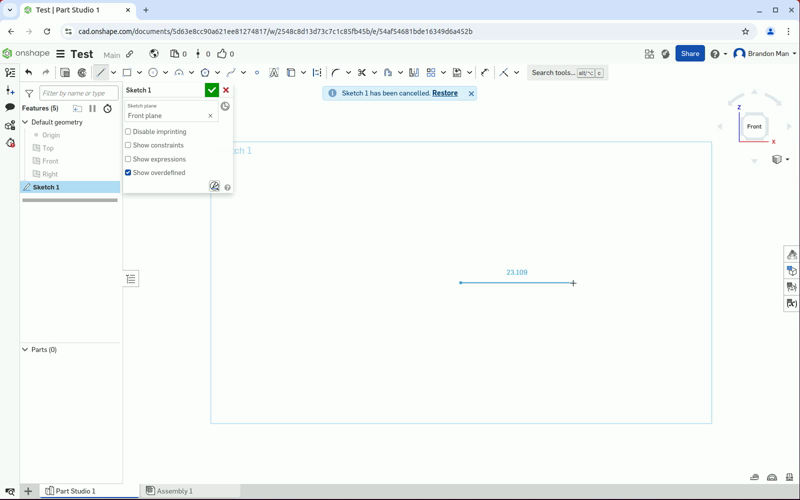
key_down(shift)
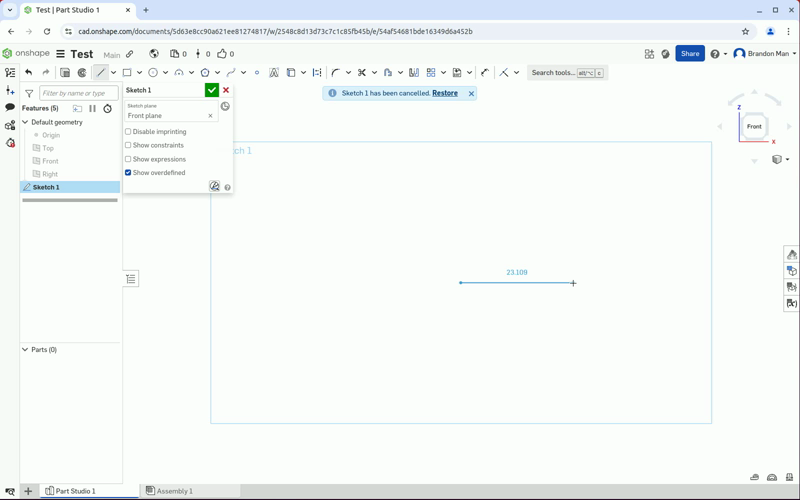
mouse_move(589, 282)
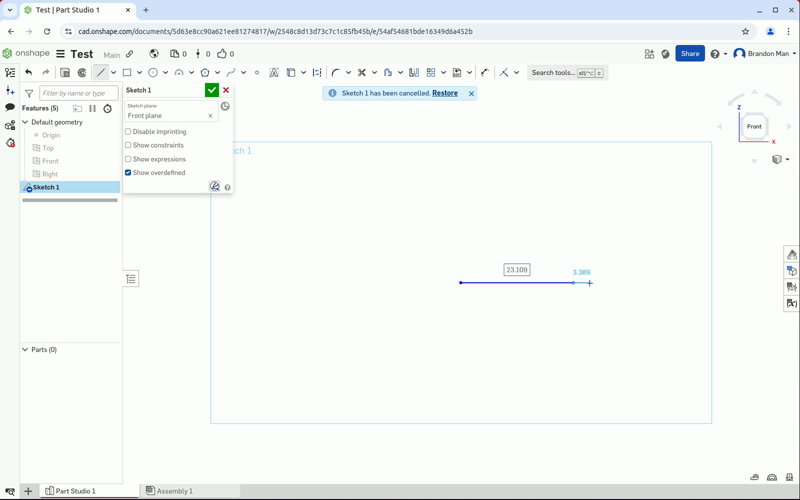
mouse_move(573, 264)
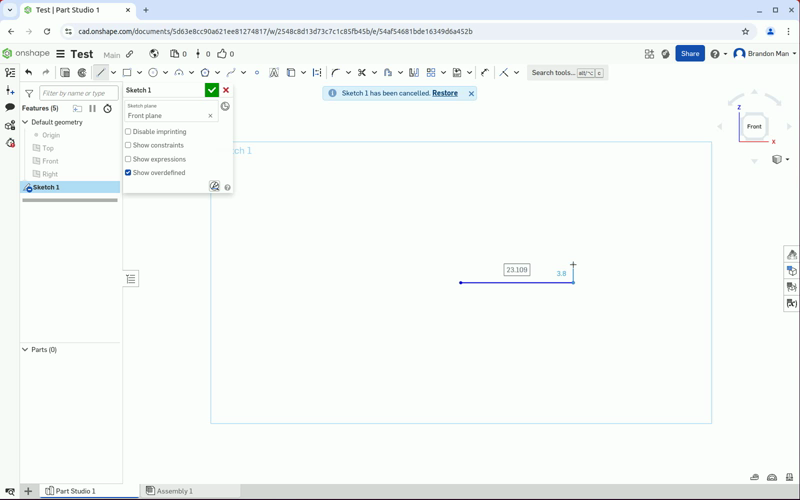
click(573, 264)
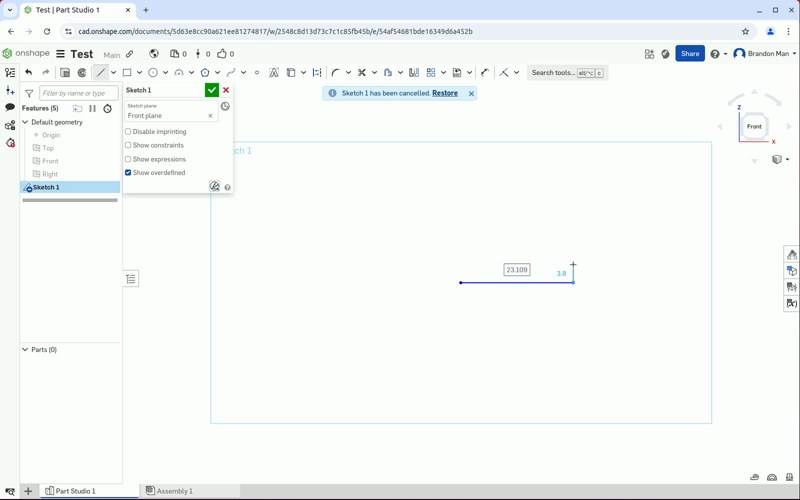
key_up(shift)
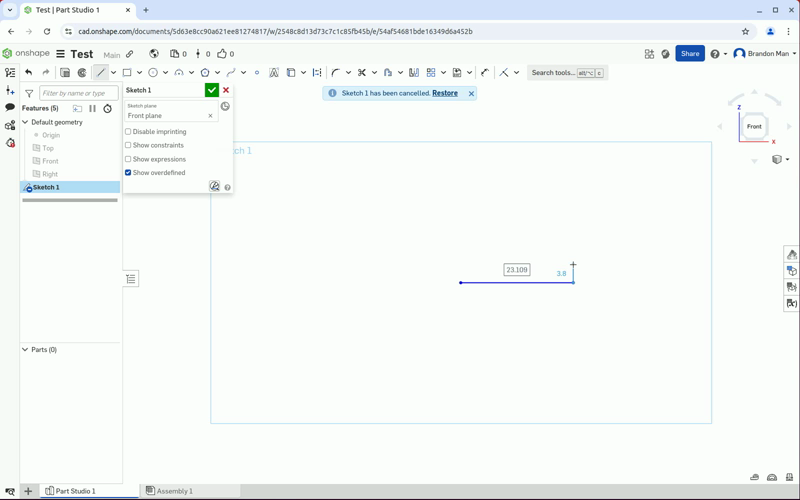
key_down(shift)
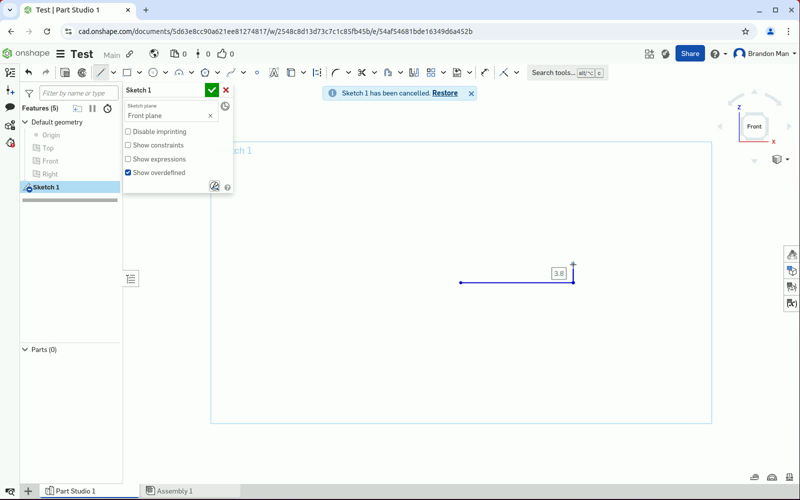
mouse_move(589, 264)
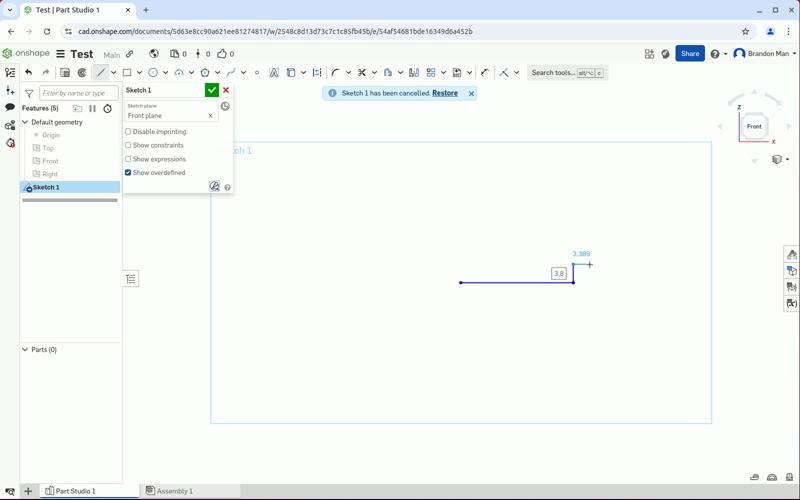
mouse_move(535, 264)
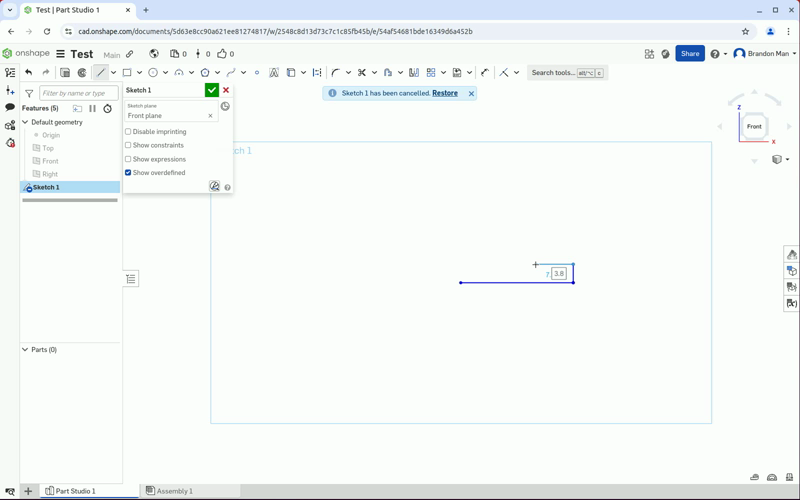
click(535, 264)
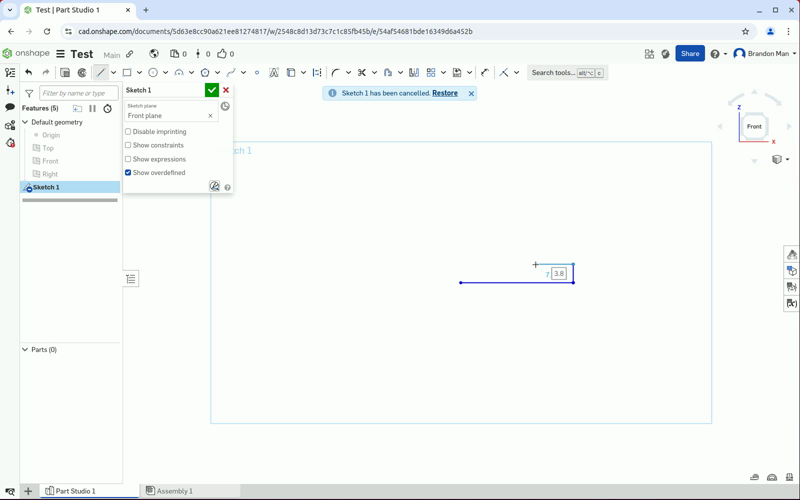
key_up(shift)
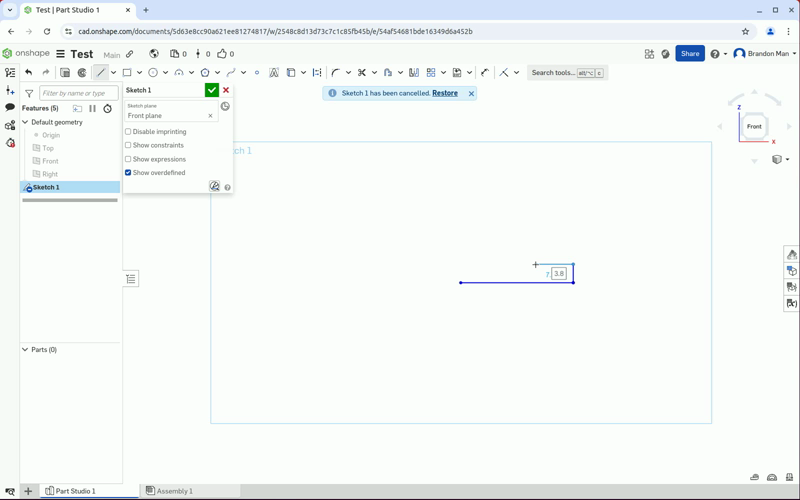
key_down(shift)
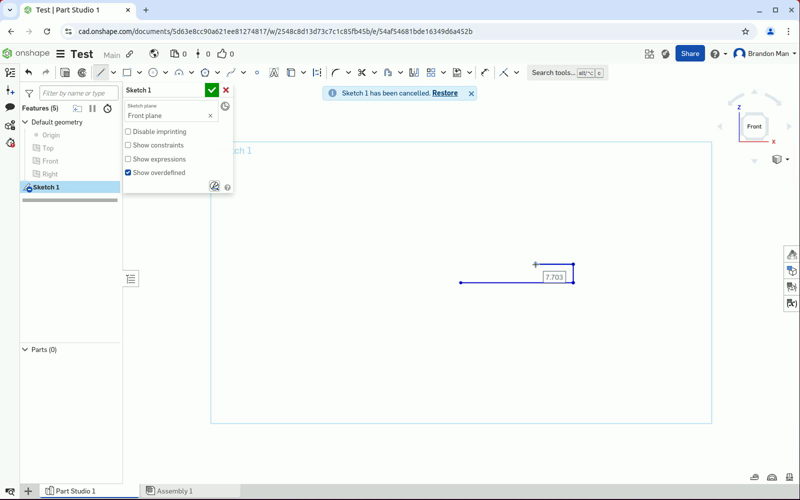
mouse_move(565, 264)
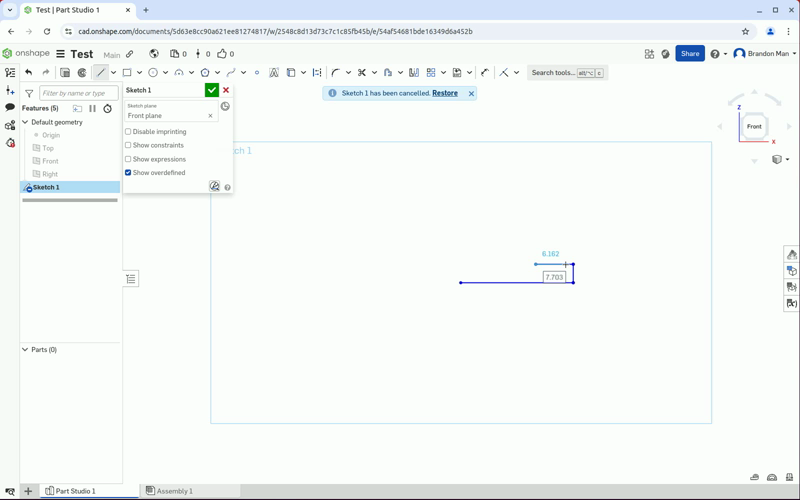
mouse_move(535, 245)
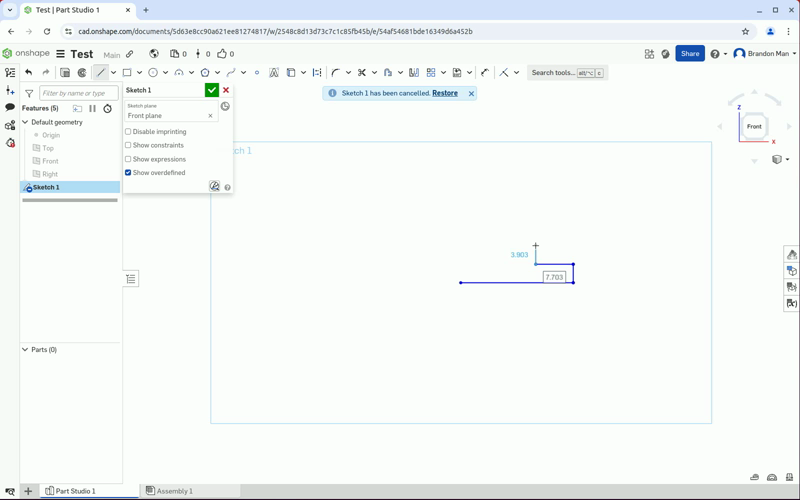
click(535, 245)
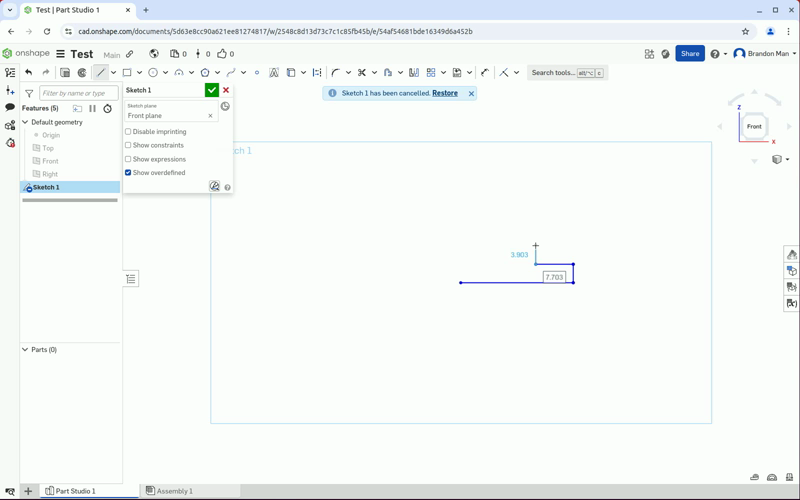
key_up(shift)
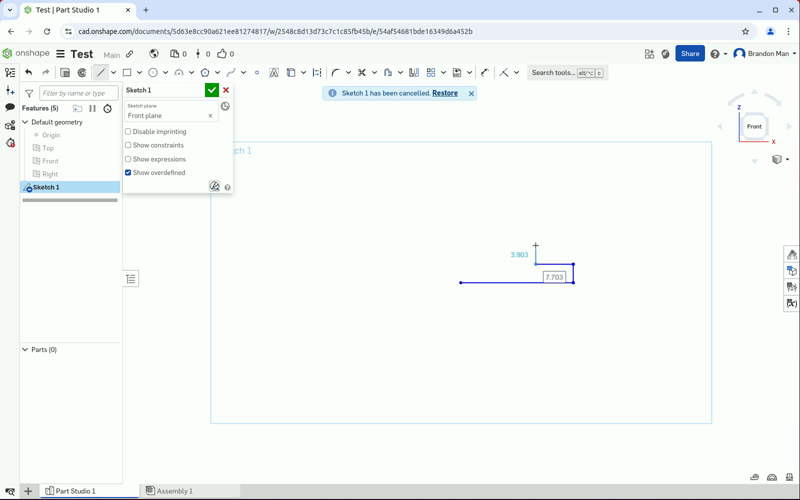
key_down(shift)
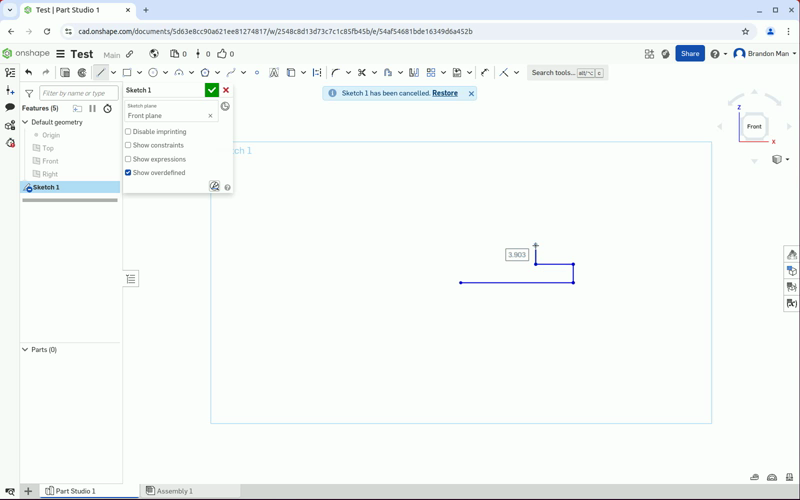
mouse_move(565, 245)
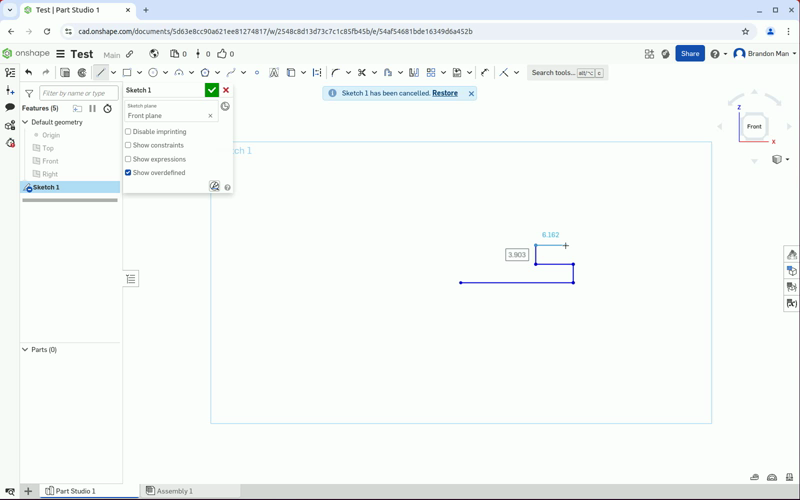
mouse_move(498, 245)
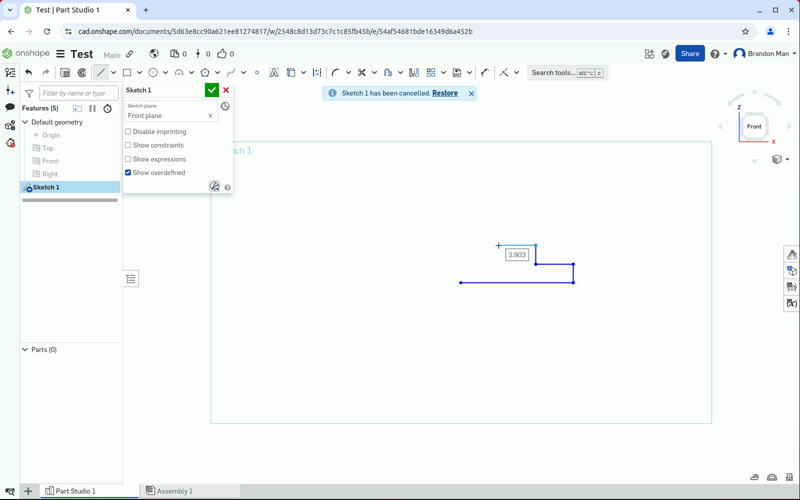
click(498, 245)
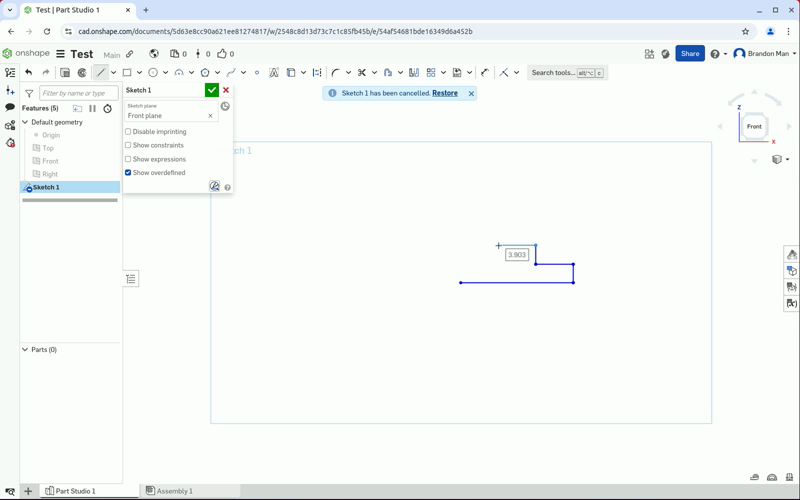
key_up(shift)
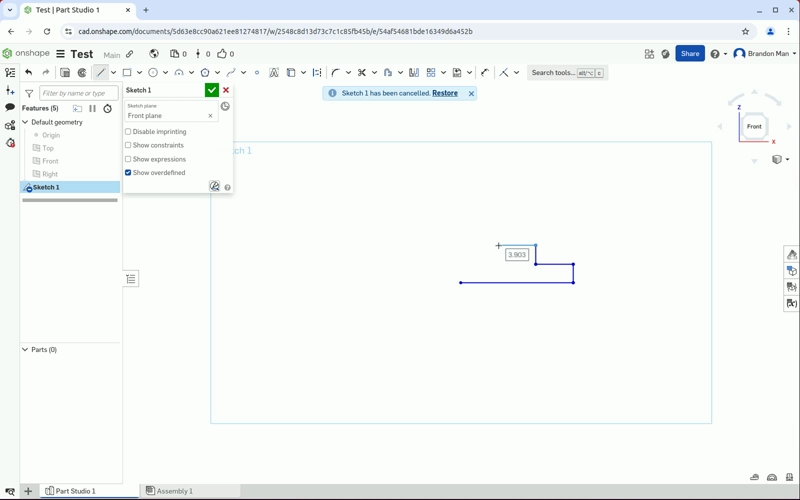
key_down(shift)
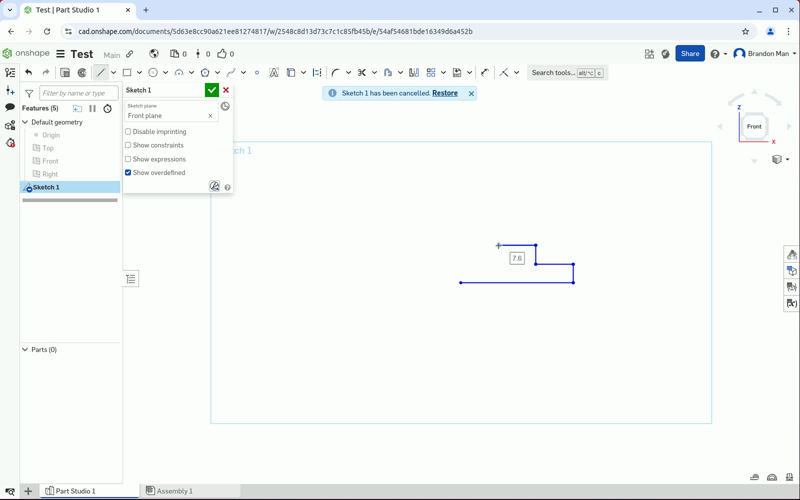
mouse_move(528, 245)
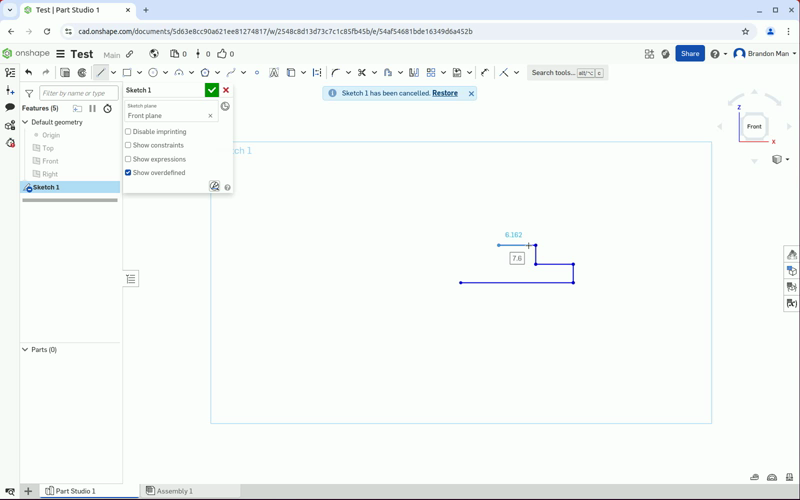
mouse_move(498, 208)
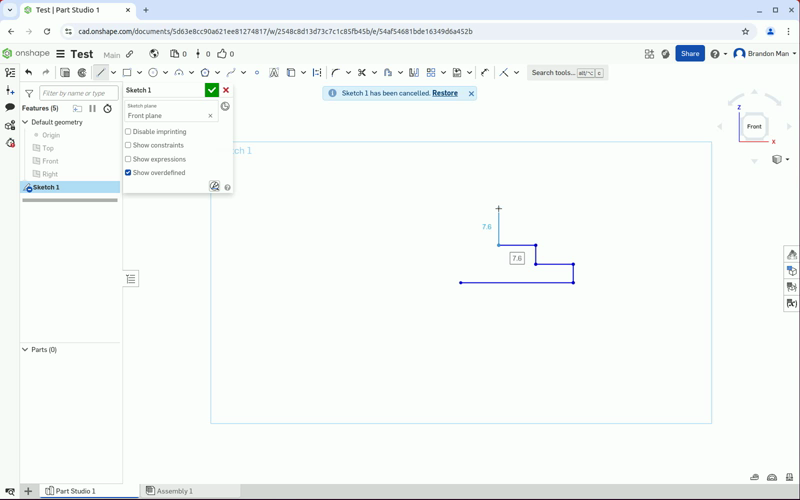
click(498, 208)
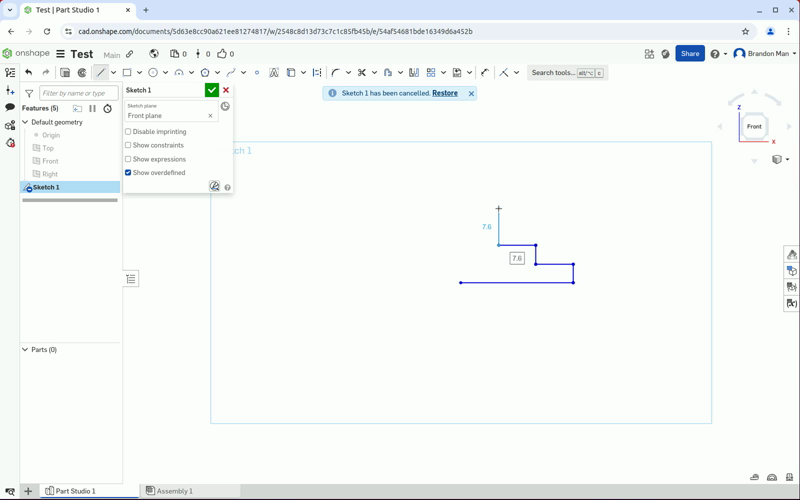
key_up(shift)
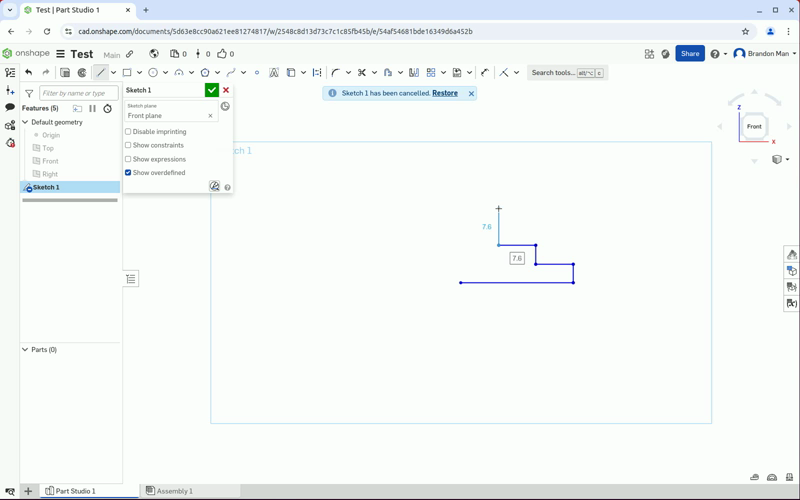
key_down(shift)
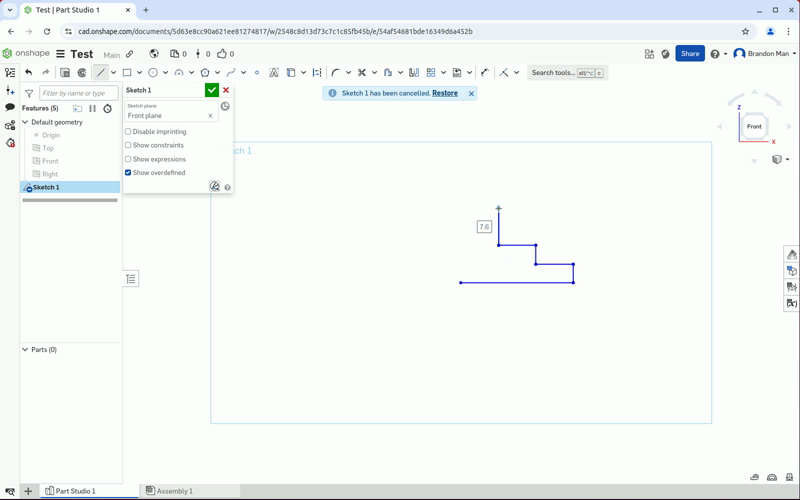
mouse_move(528, 208)
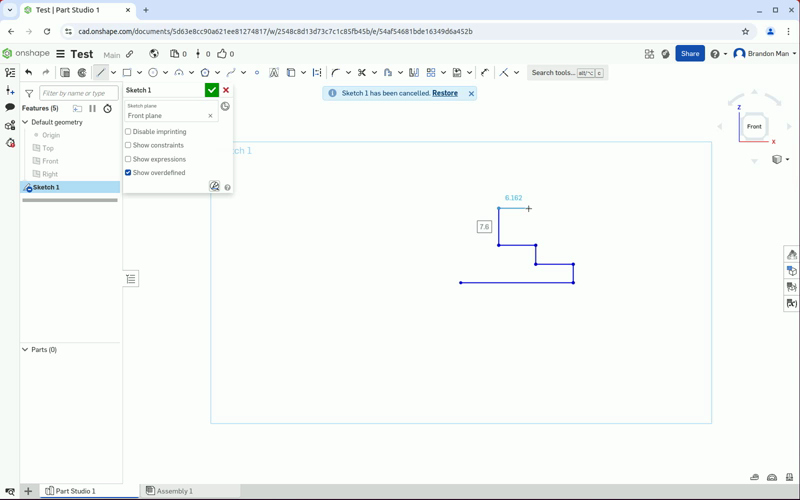
mouse_move(479, 208)
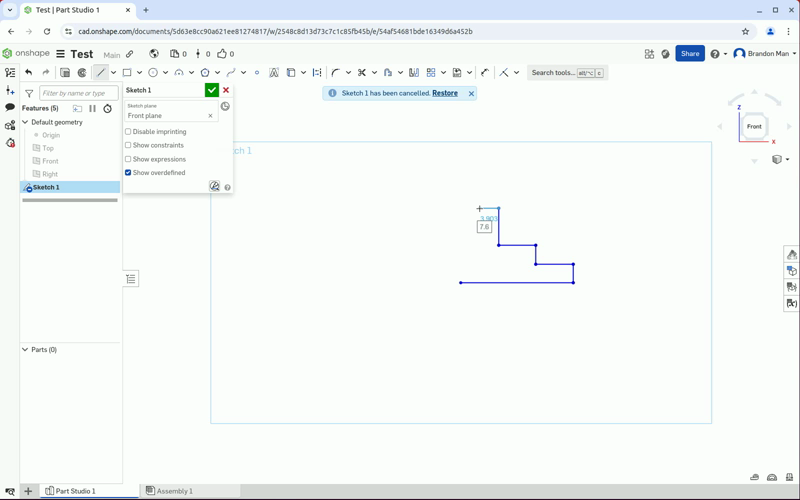
click(479, 208)
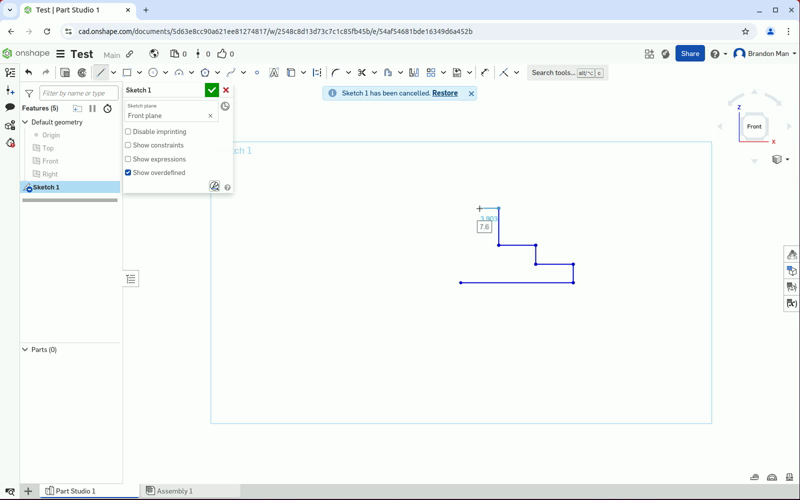
key_up(shift)
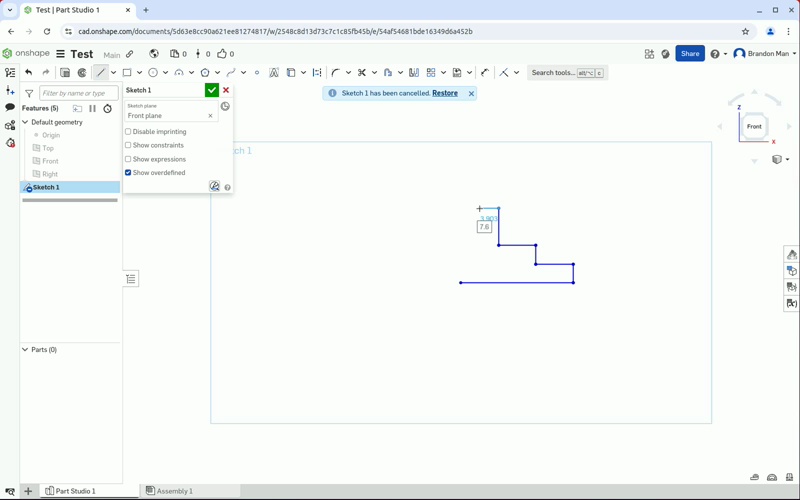
key_down(shift)
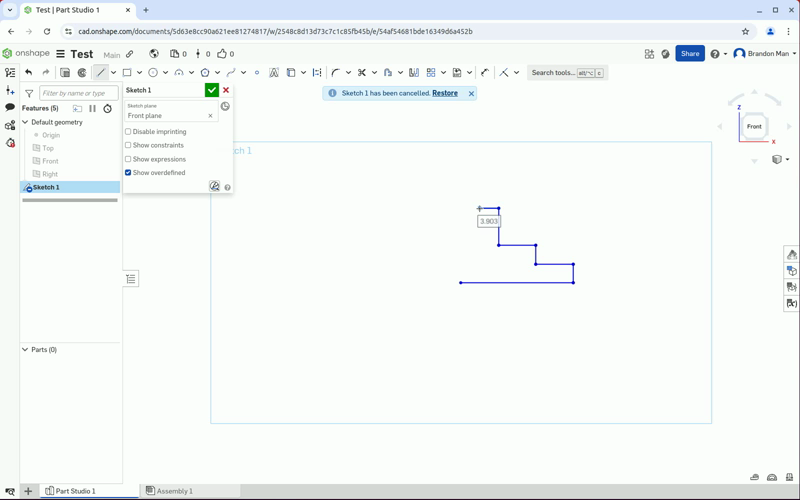
mouse_move(509, 208)
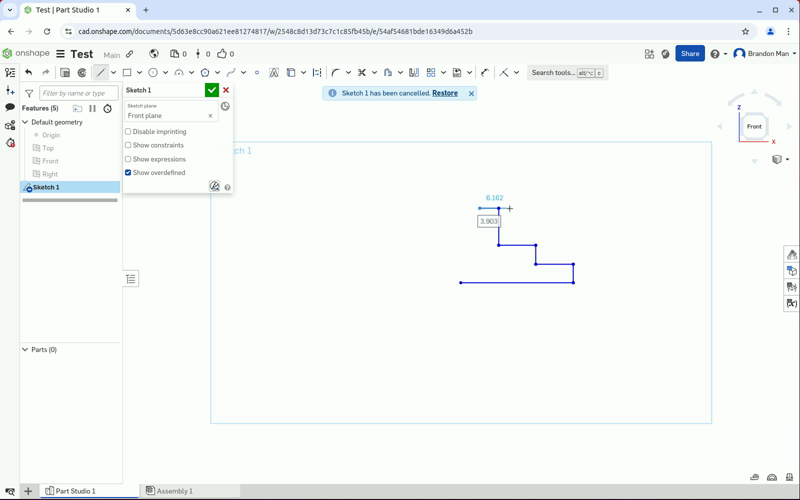
mouse_move(460, 226)
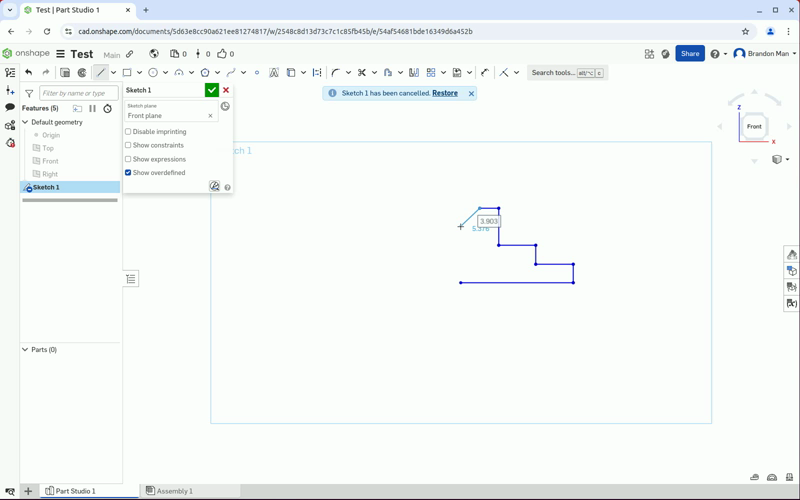
click(460, 226)
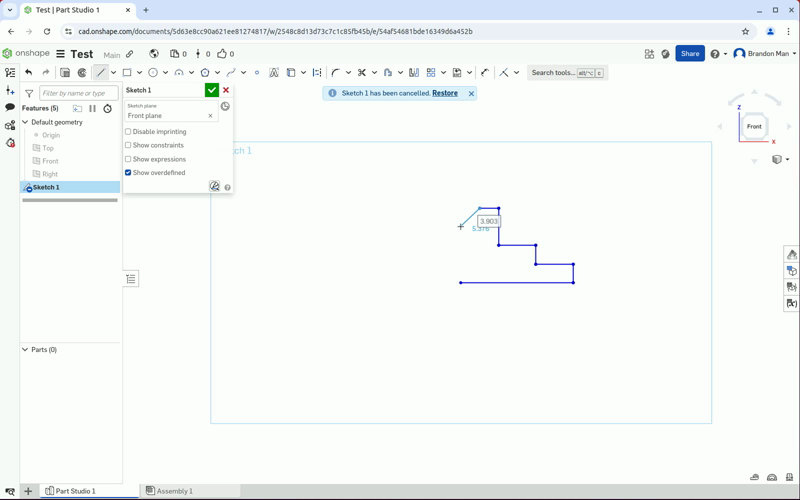
key_up(shift)
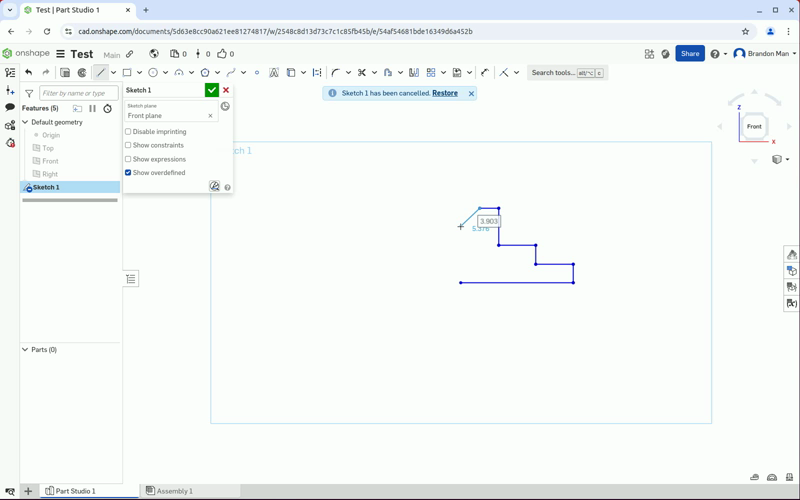
mouse_move(490, 226)
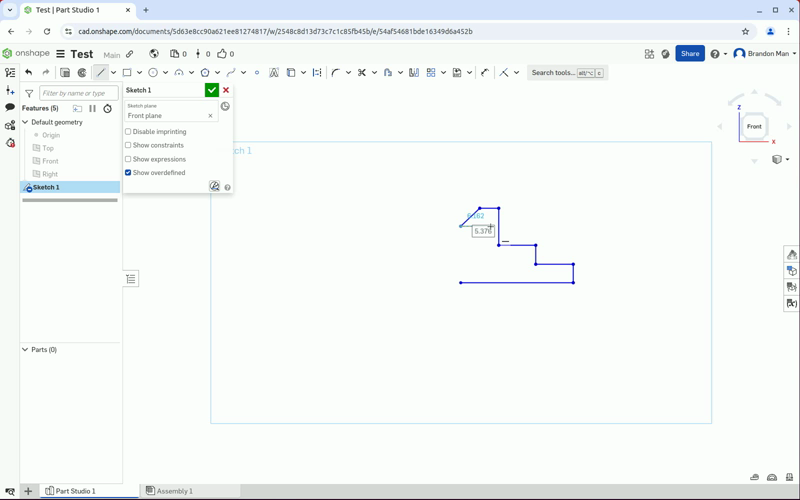
key_down(shift)
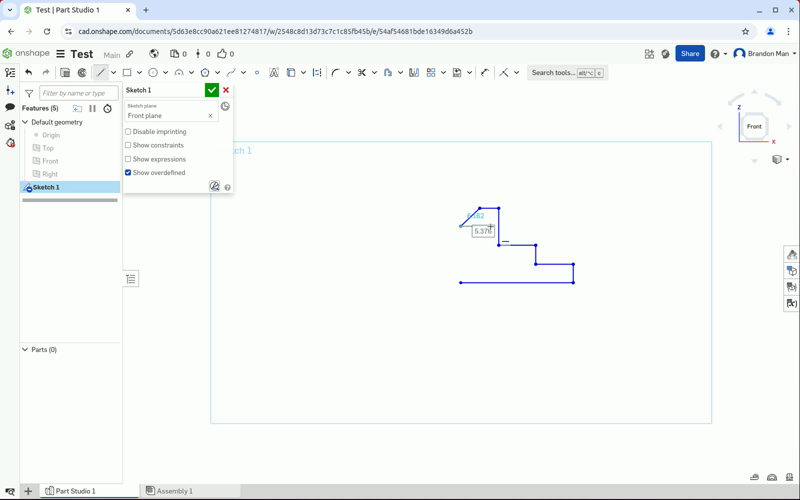
mouse_move(460, 282)
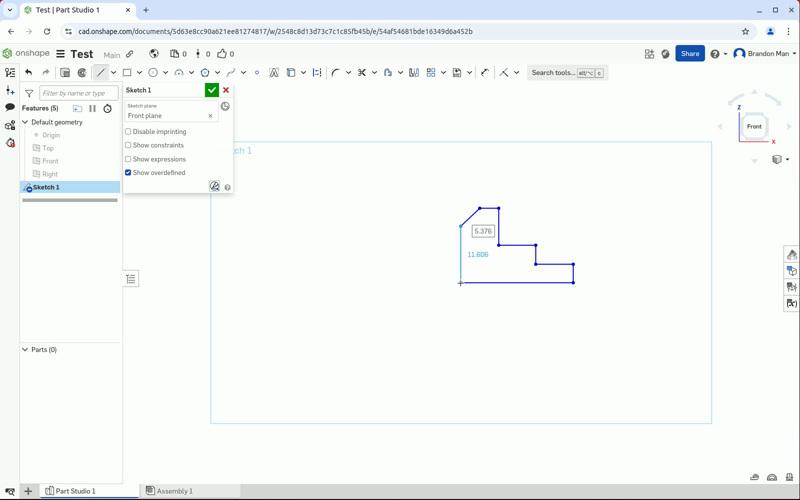
key_up(shift)
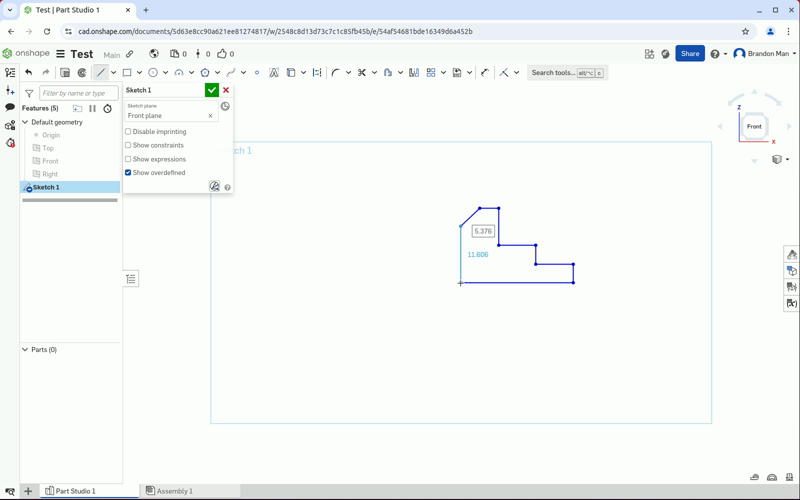
click(460, 282)
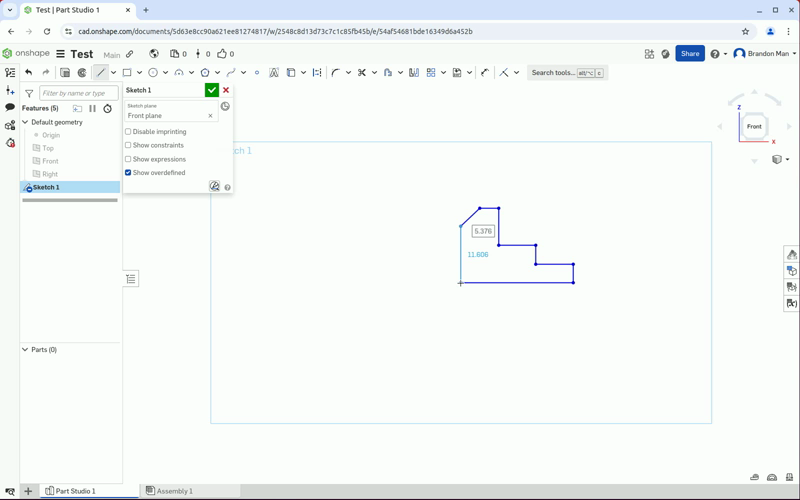
key(esc)
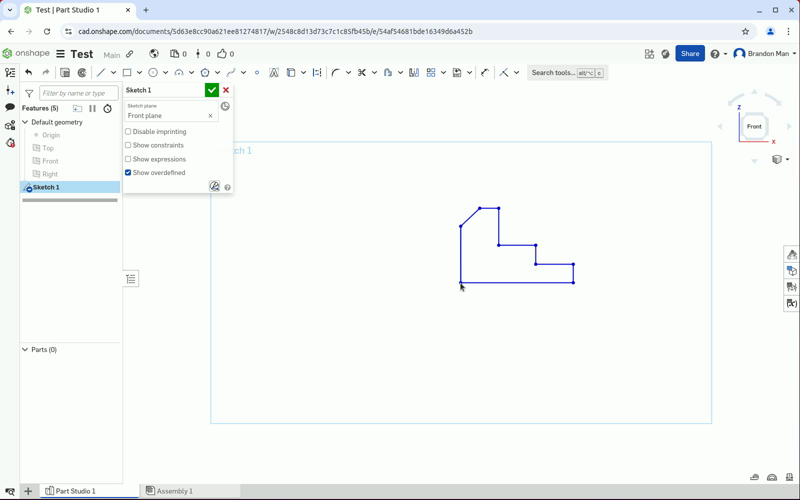
mouse_move(505, 270)
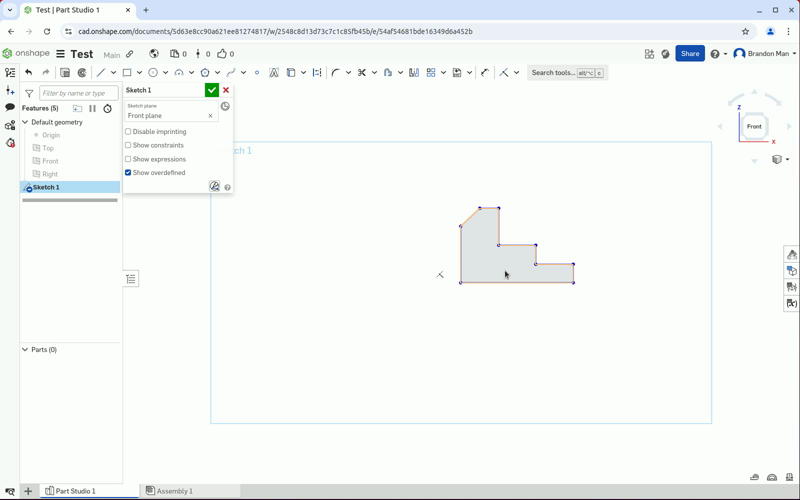
click(505, 270)
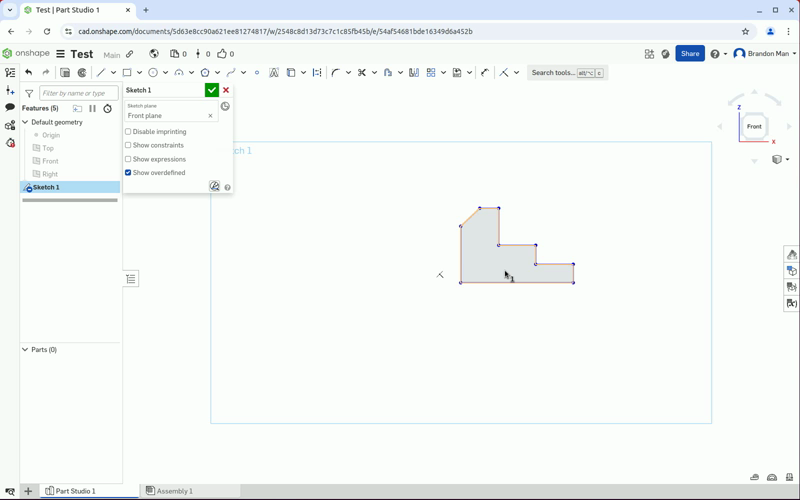
mouse_move(73, 352)
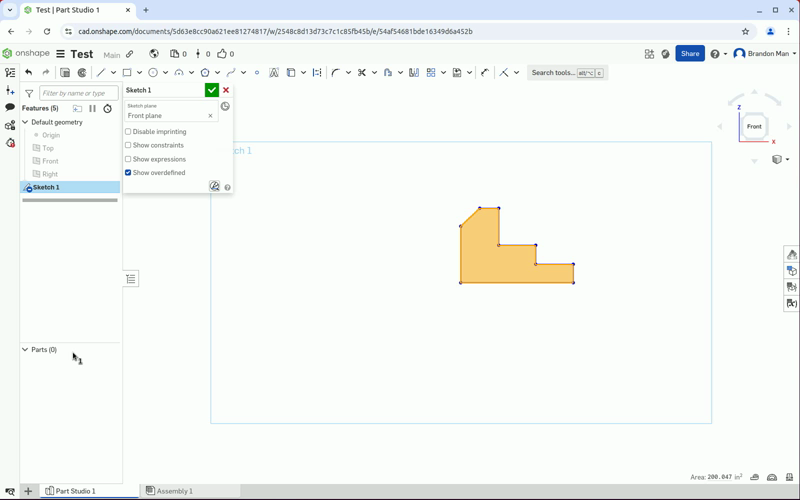
key(shift+y)
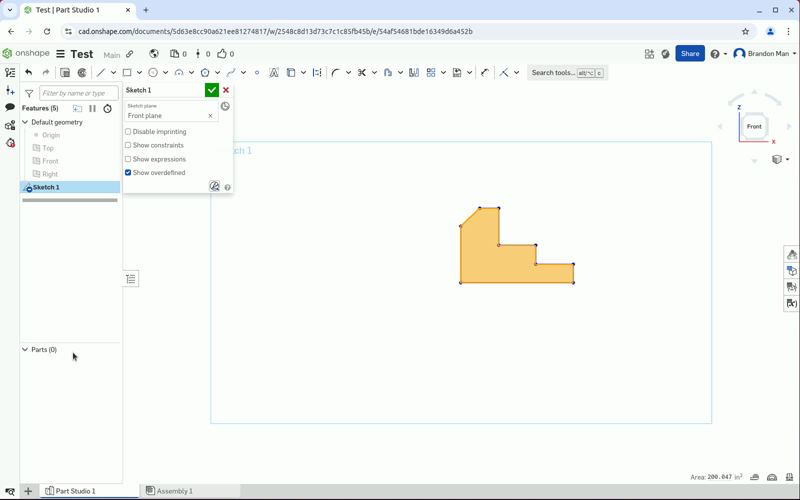
key(shift+e)
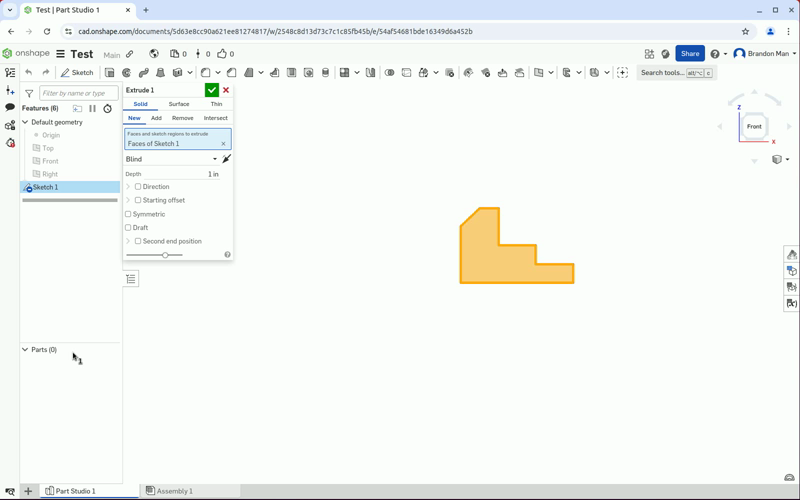
mouse_move(143, 106)
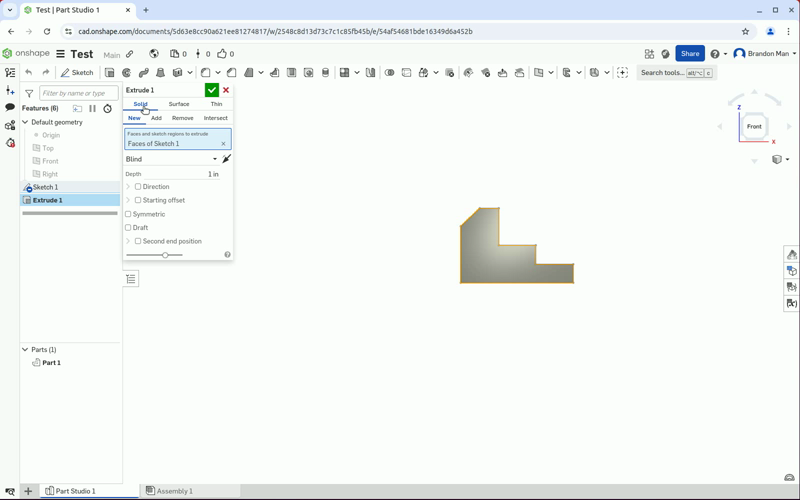
click(143, 106)
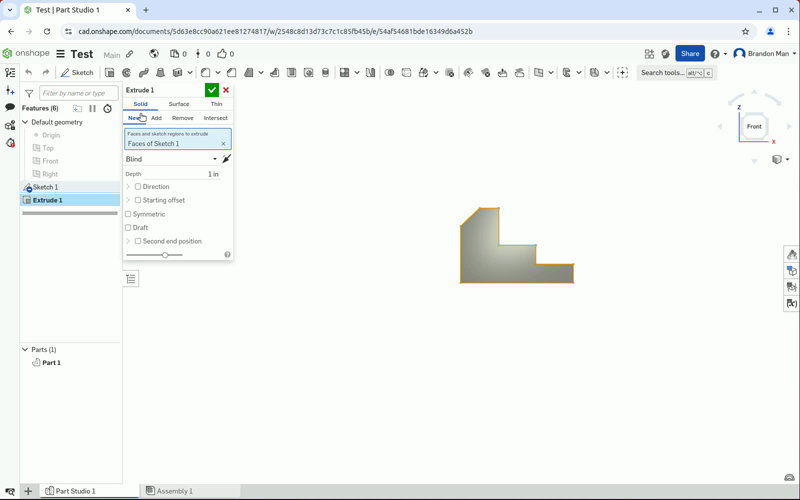
mouse_move(137, 120)
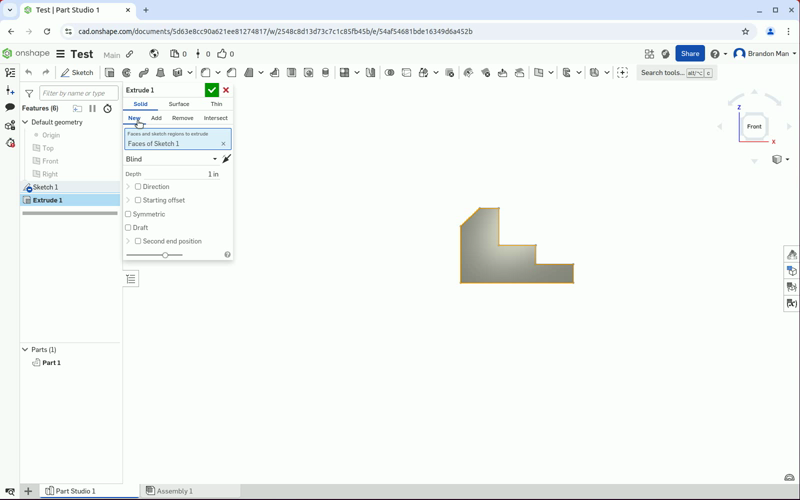
click(137, 120)
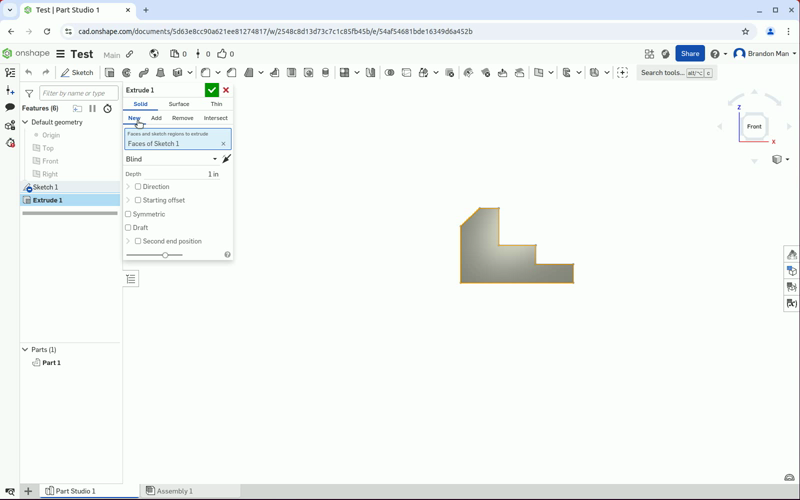
key(tab, 4)
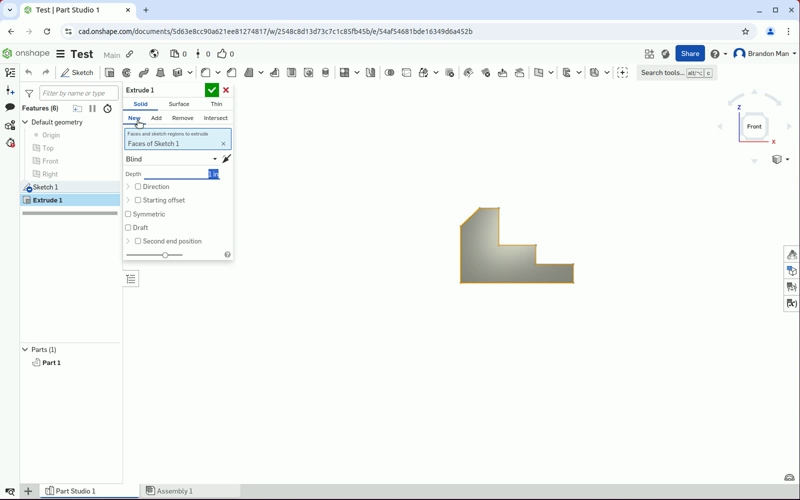
text(15.406)
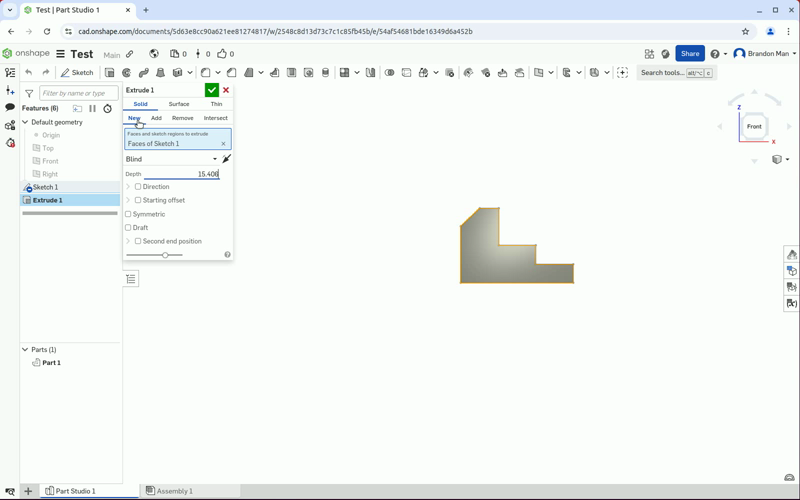
key(tab, 3)
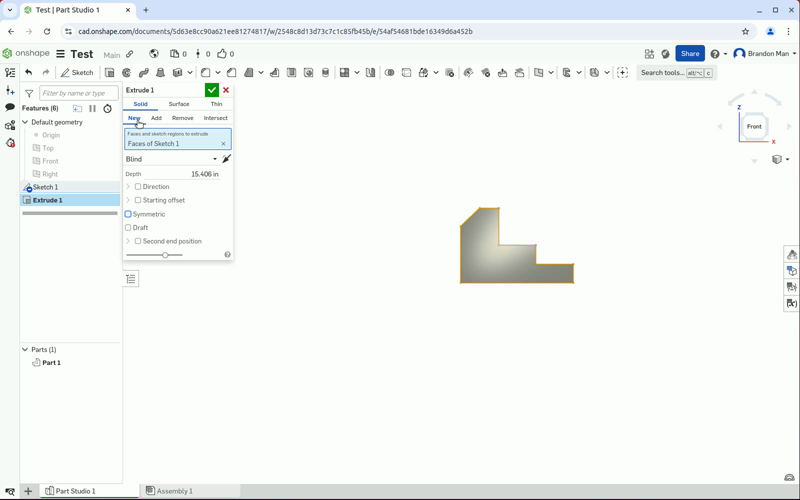
key(space)
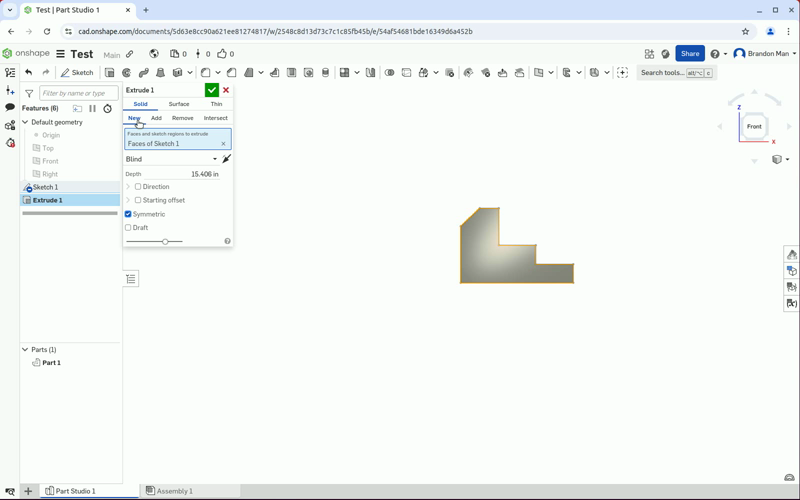
key(enter)
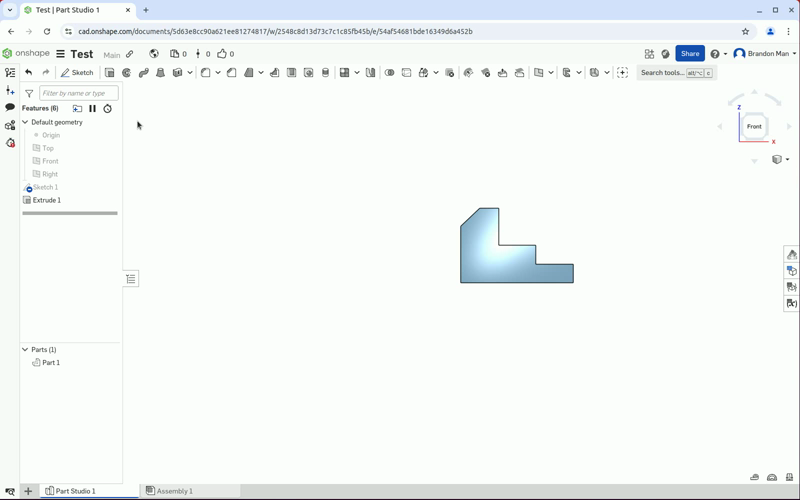
key(shift+h)
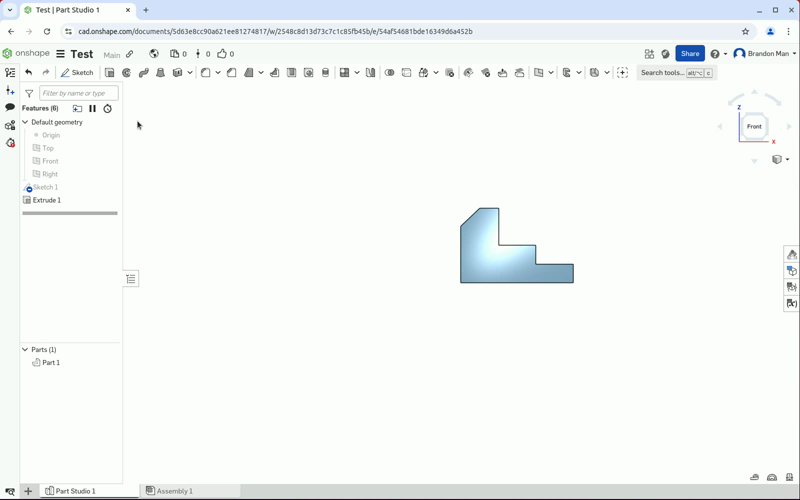
key(shift+h)
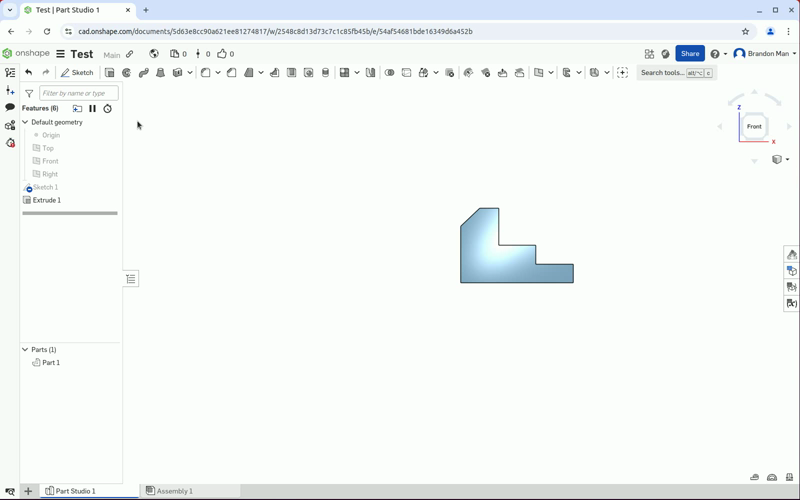
mouse_move(73, 189)
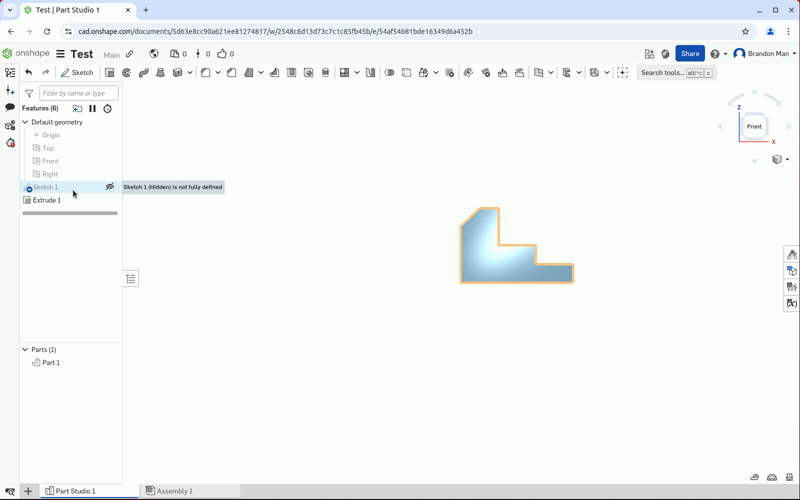
click(73, 189)
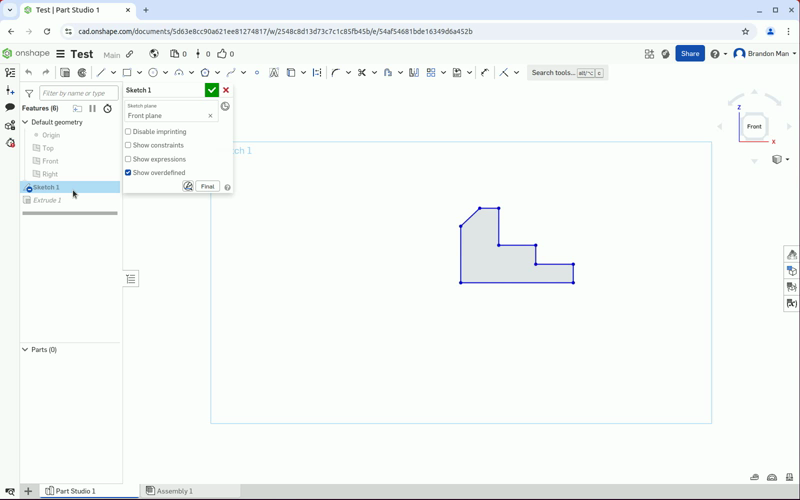
mouse_move(229, 92)
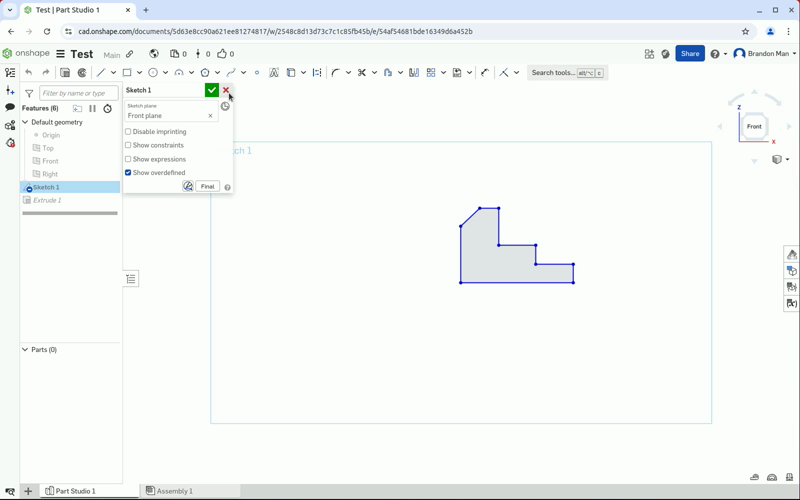
click(229, 92)
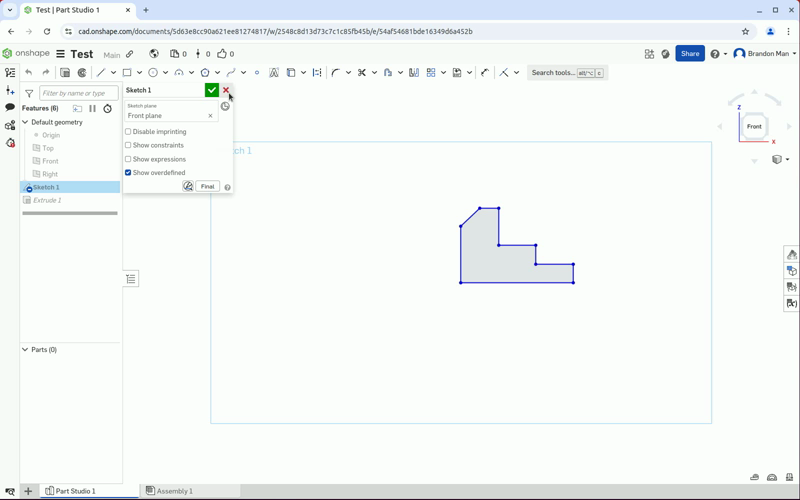
key(shift+s)
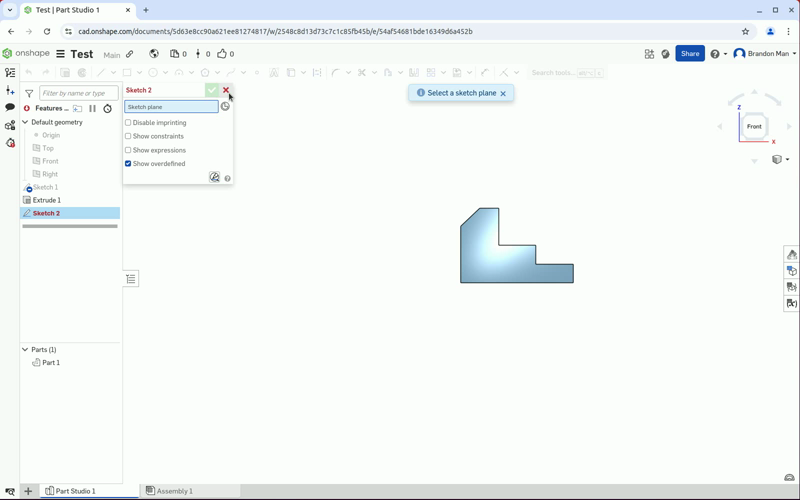
mouse_move(73, 163)
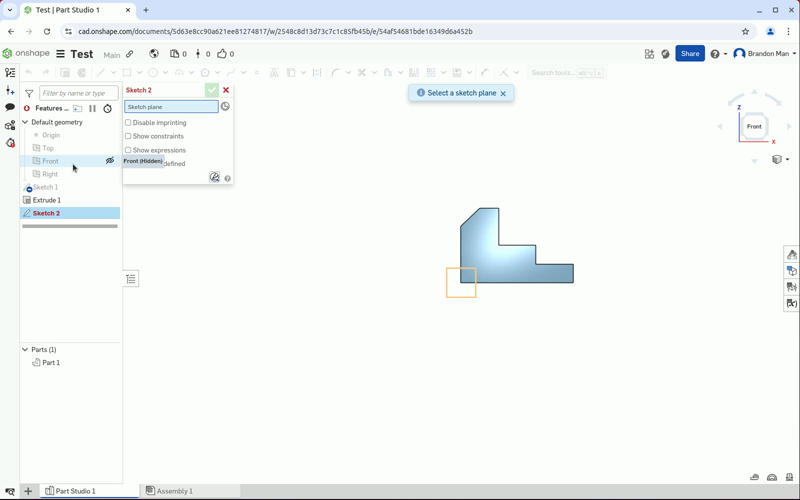
click(73, 163)
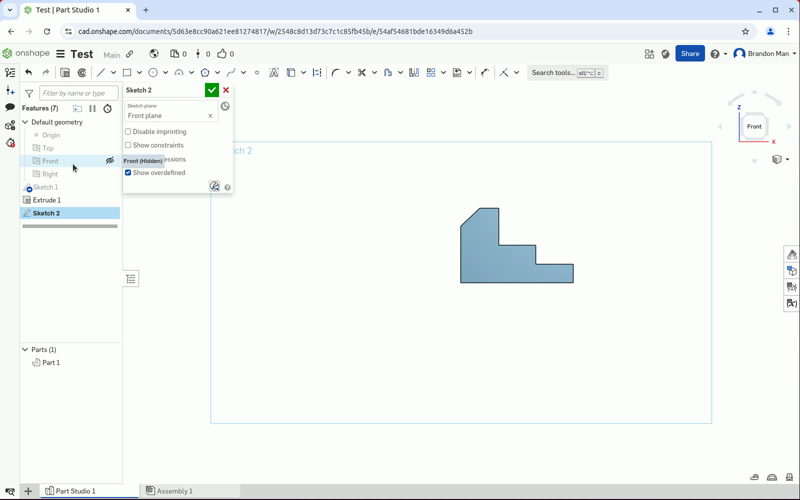
mouse_move(73, 352)
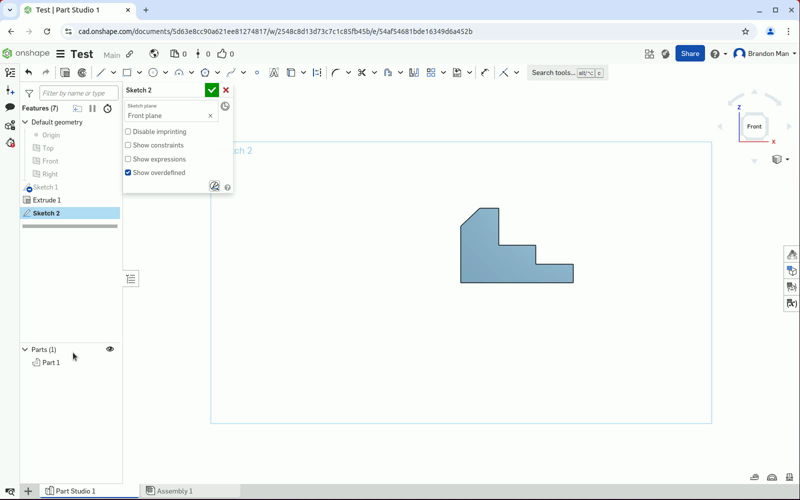
key(y)
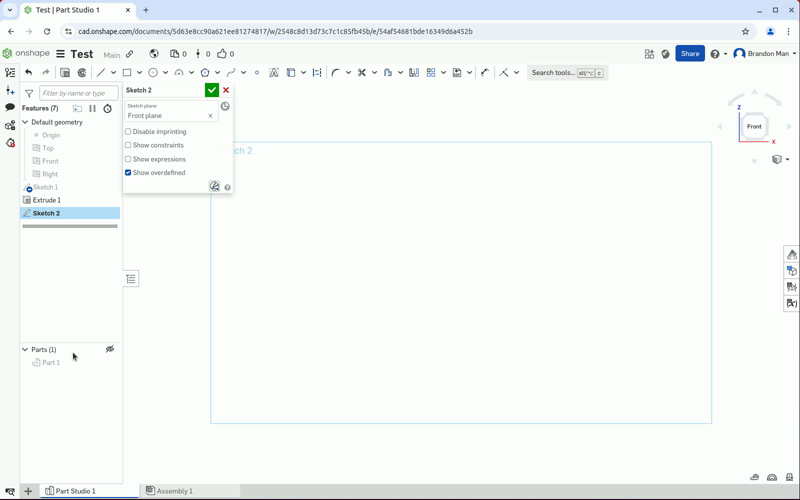
key(l)
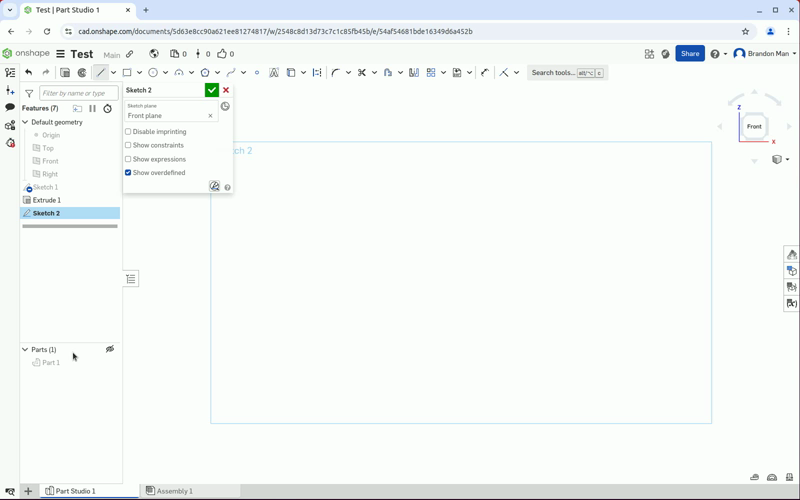
key_down(shift)
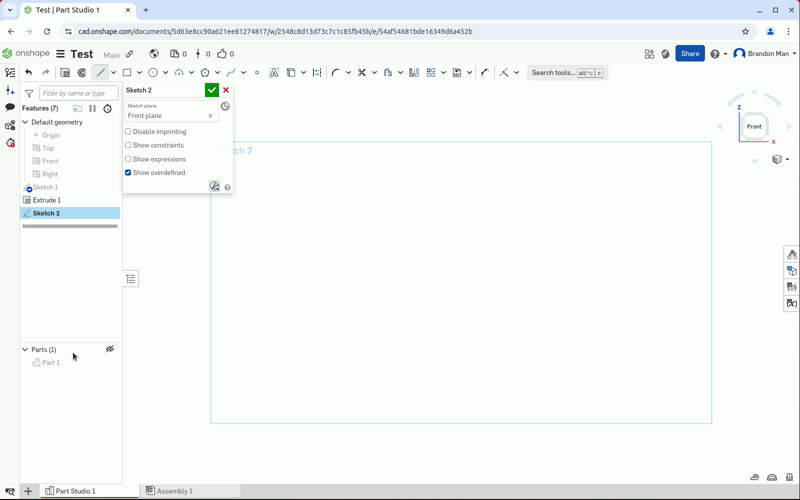
mouse_move(460, 226)
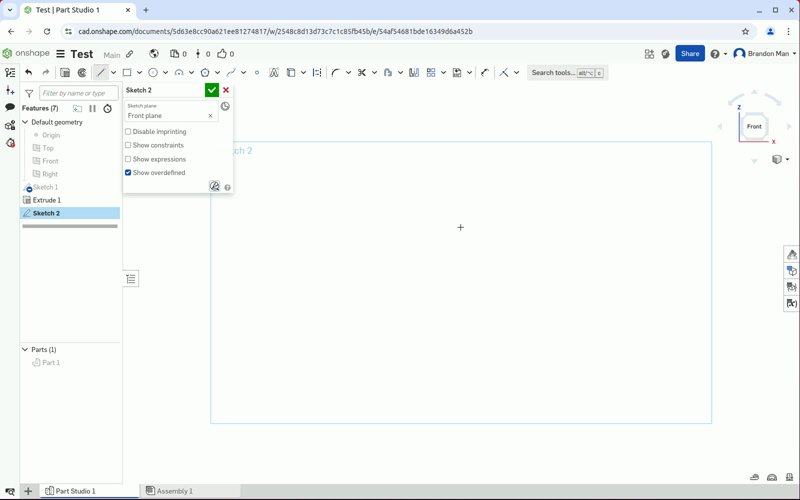
click(460, 226)
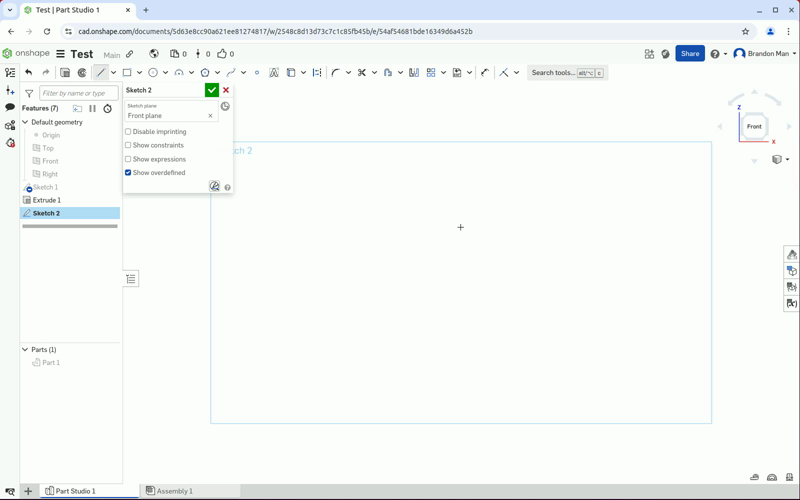
key_up(shift)
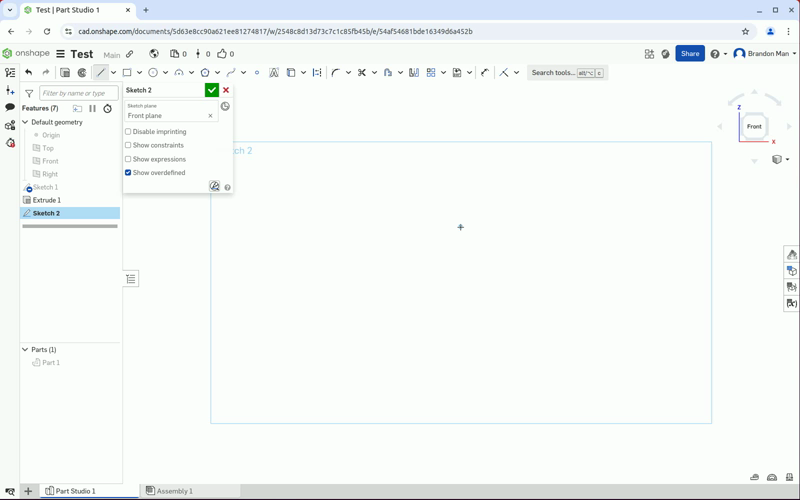
key_down(shift)
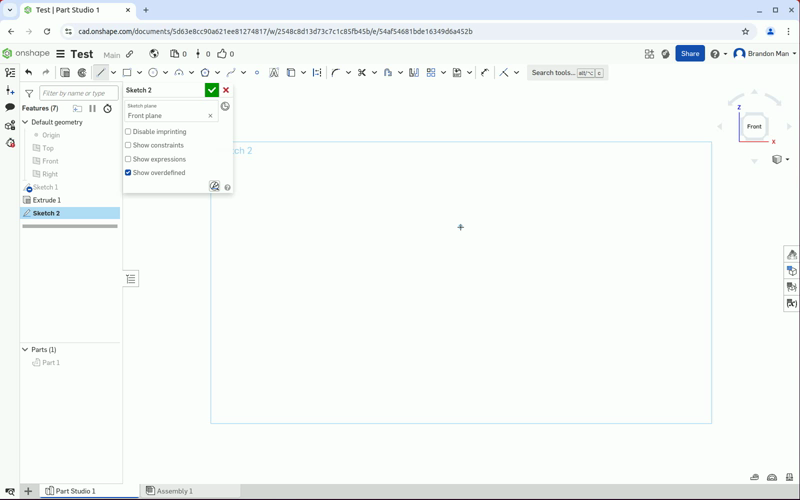
mouse_move(490, 226)
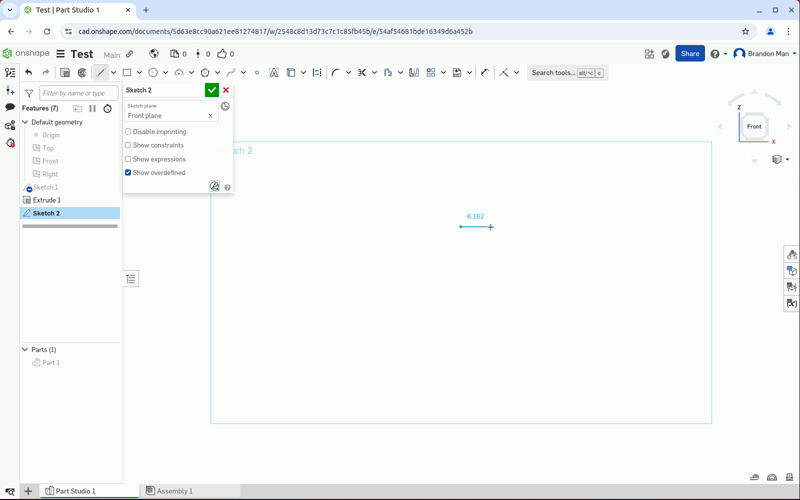
mouse_move(480, 207)
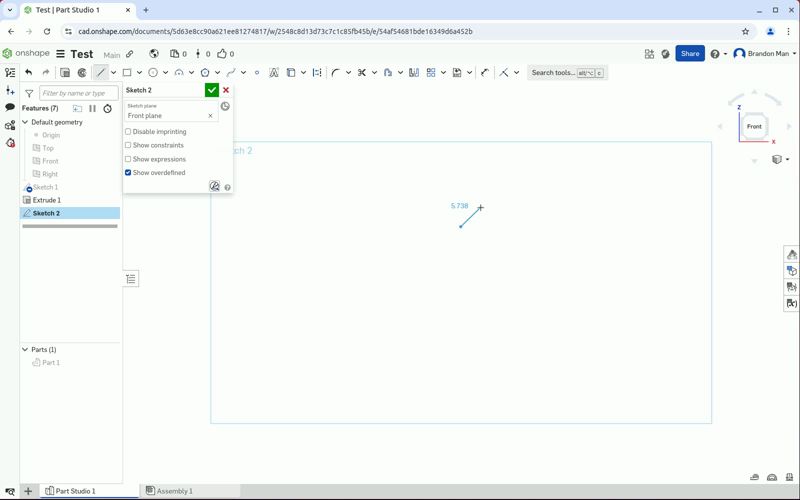
click(480, 207)
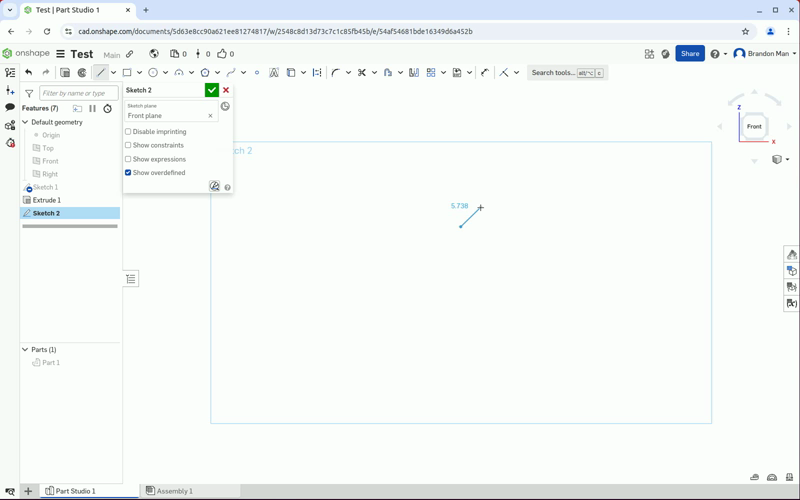
key_up(shift)
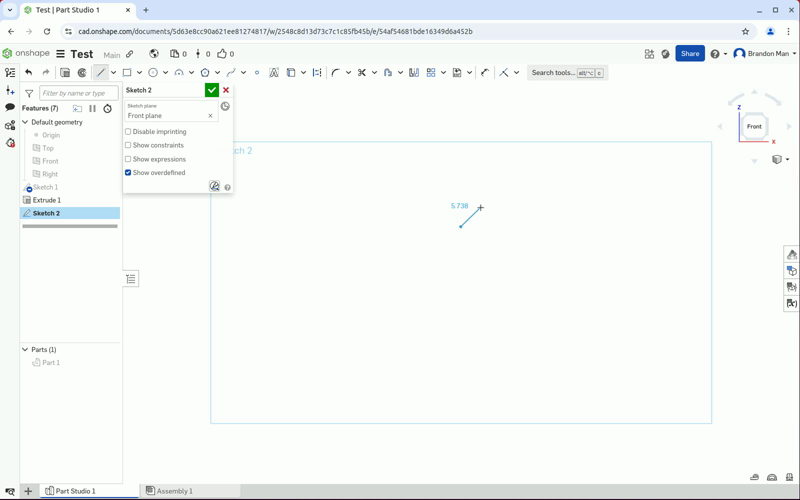
key_down(shift)
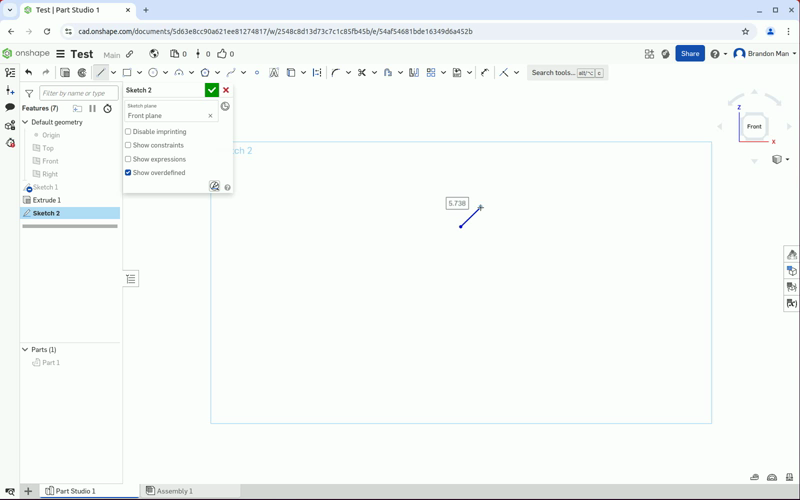
mouse_move(510, 207)
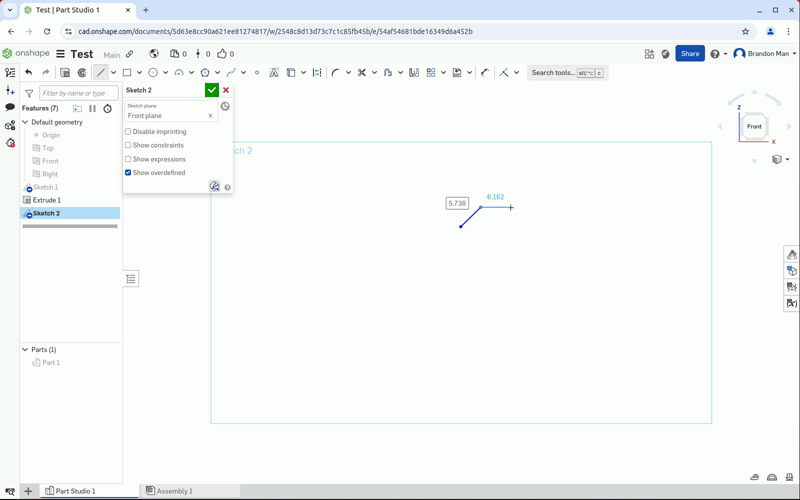
mouse_move(460, 207)
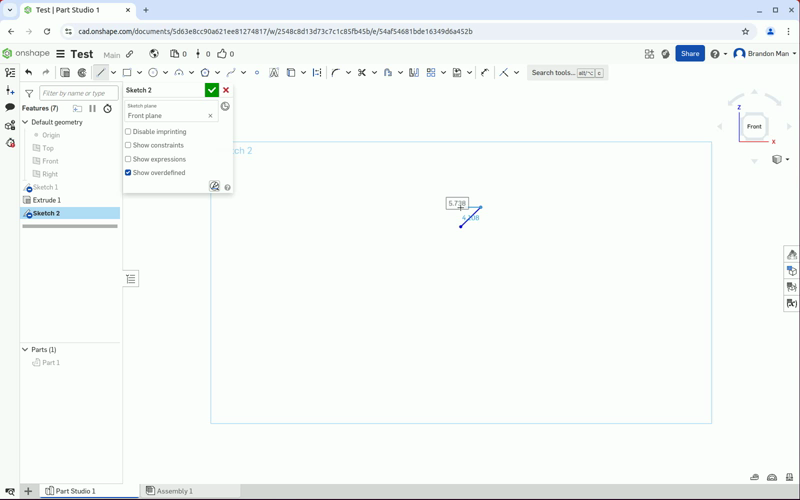
click(460, 207)
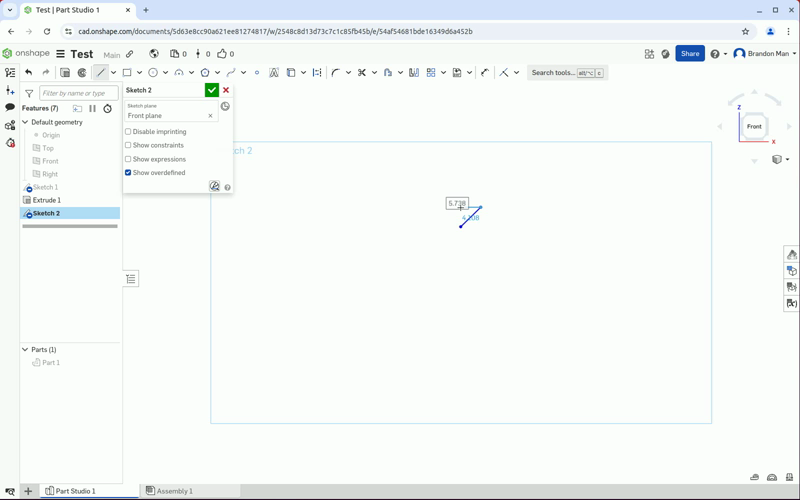
key_up(shift)
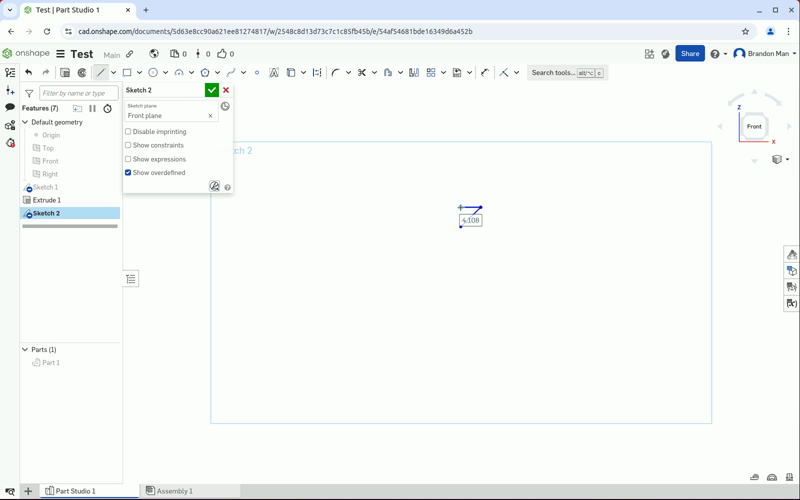
mouse_move(490, 207)
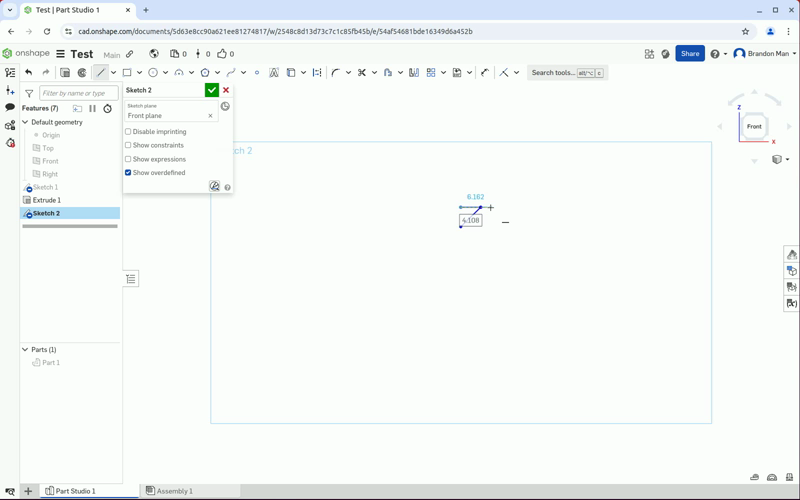
key_down(shift)
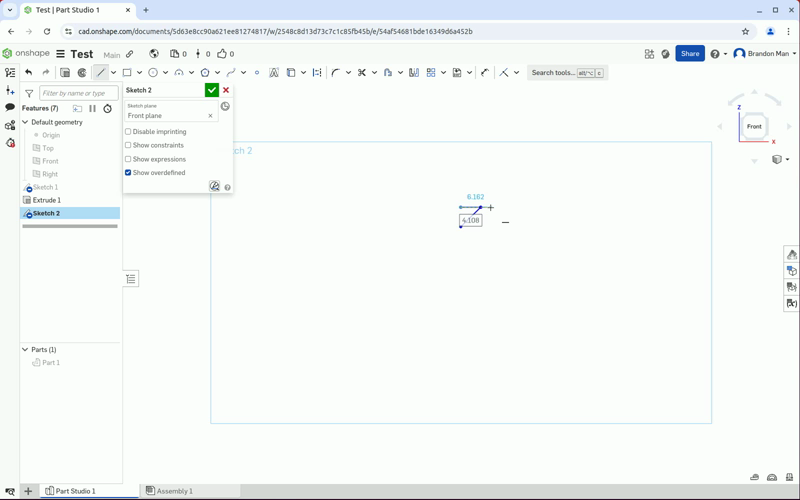
mouse_move(460, 226)
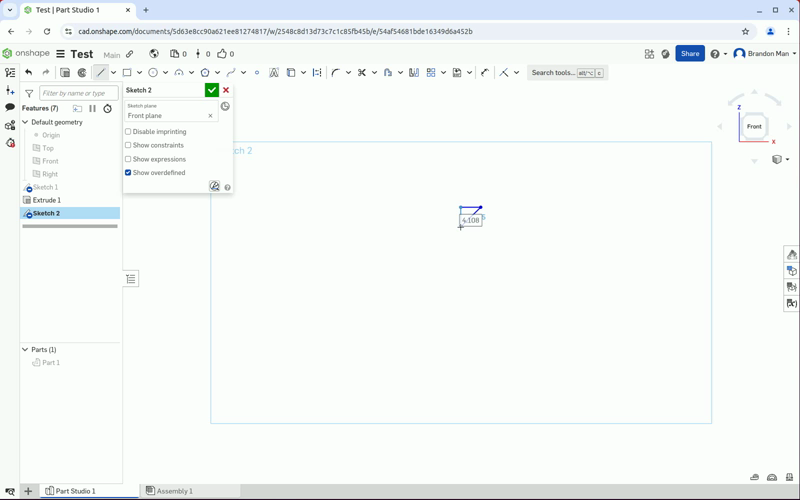
key_up(shift)
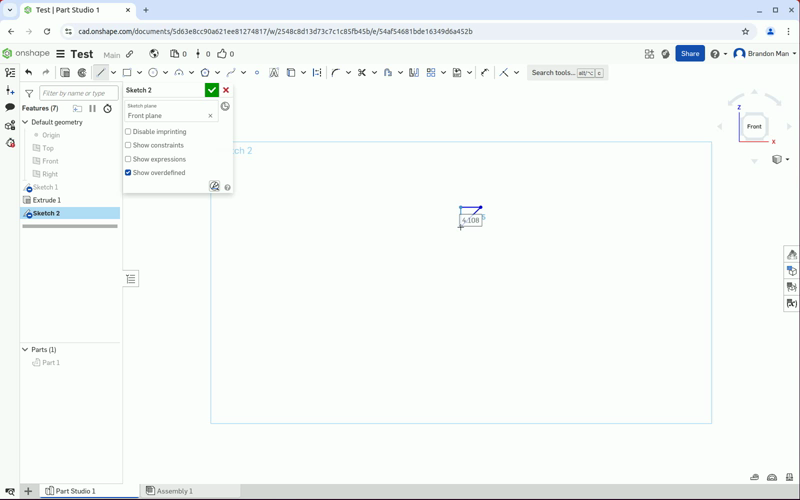
click(460, 226)
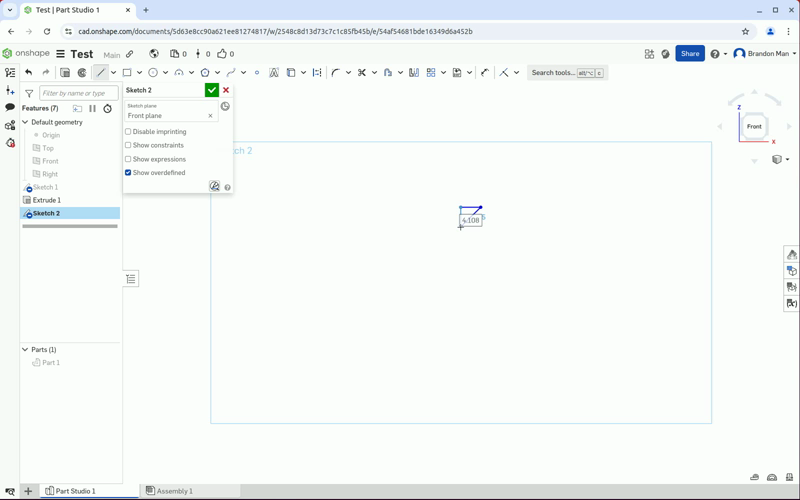
key(esc)
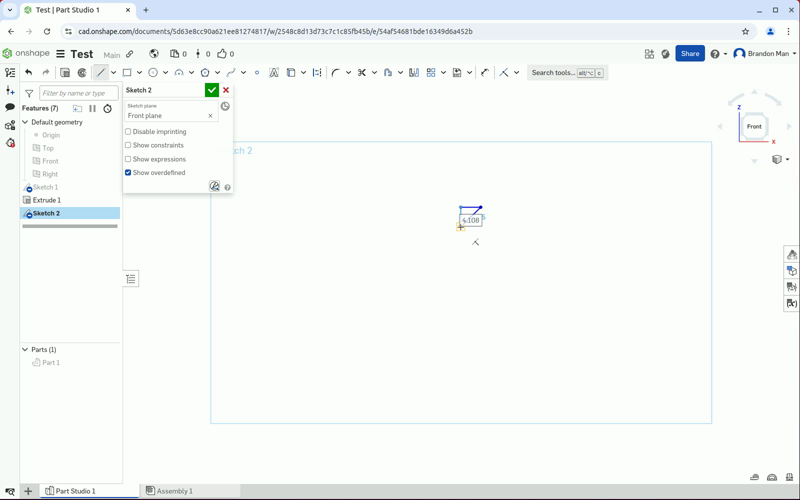
mouse_move(465, 212)
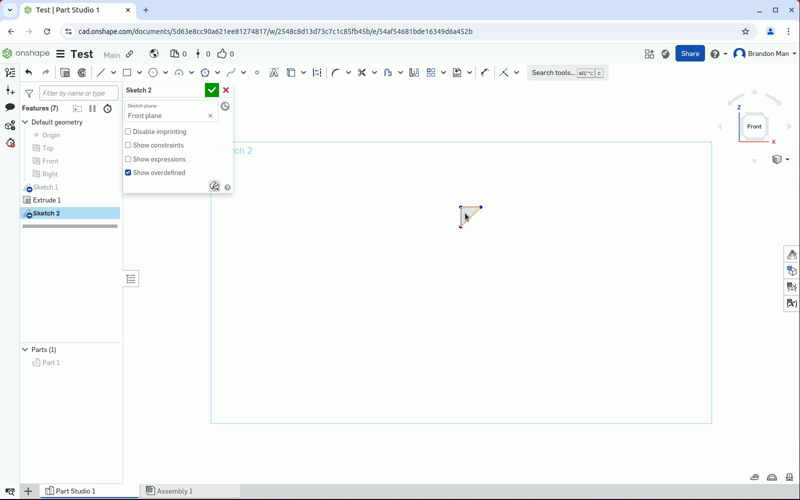
scroll(6)
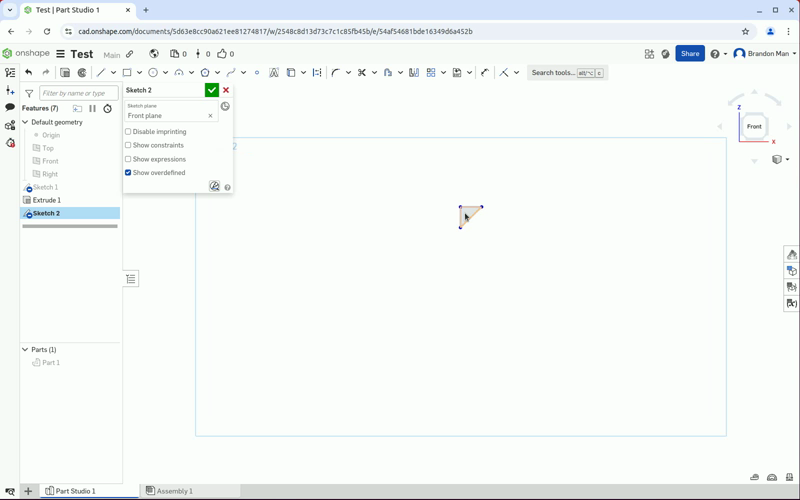
scroll(6)
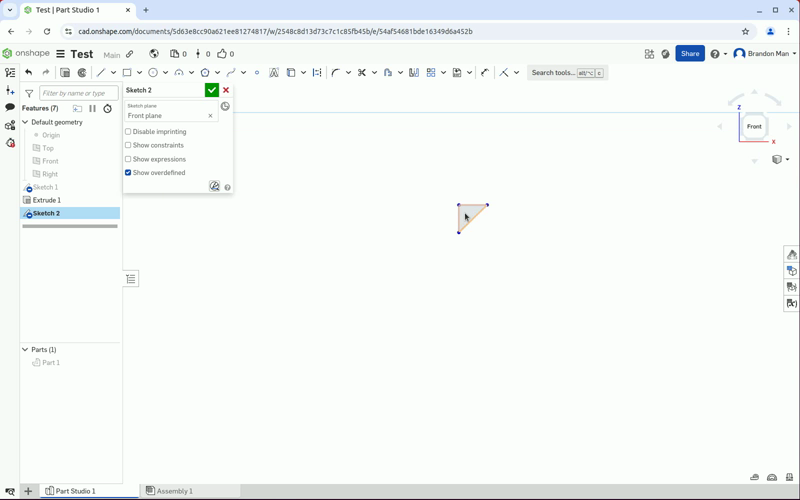
scroll(6)
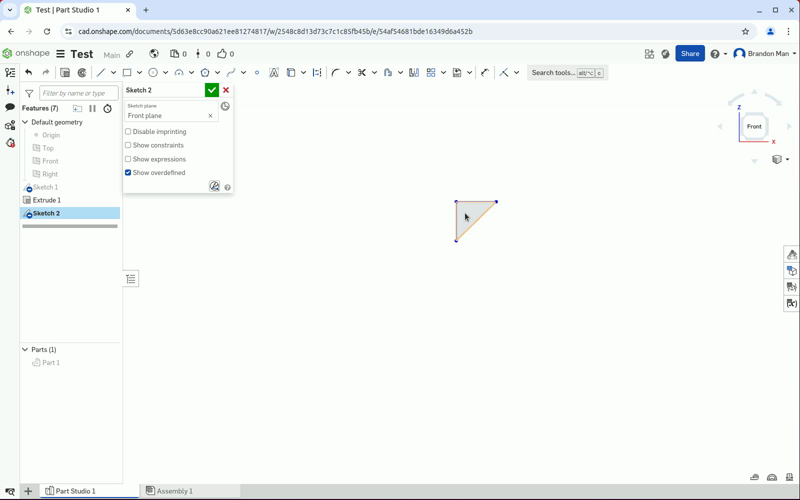
scroll(6)
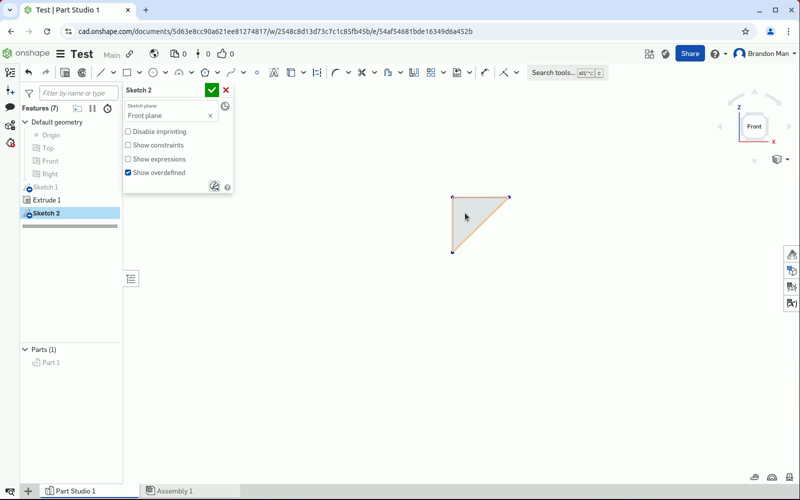
scroll(6)
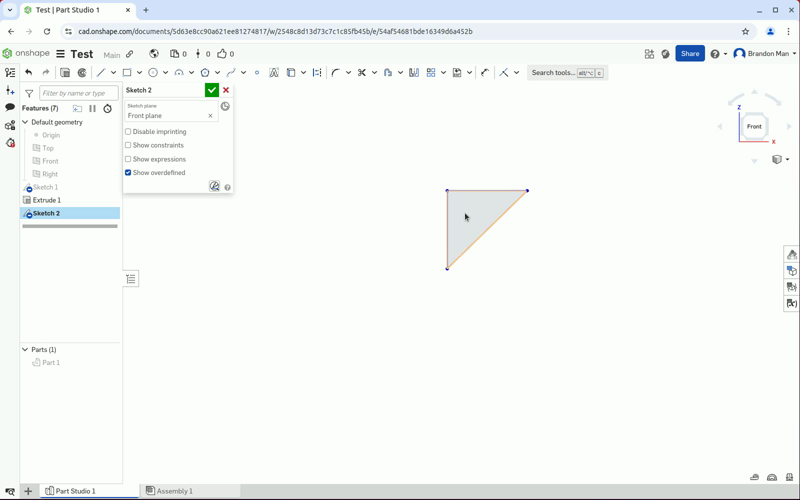
scroll(6)
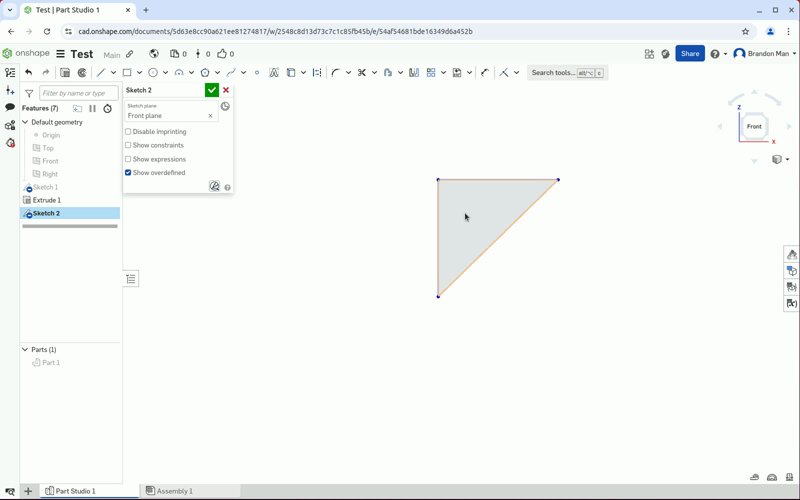
scroll(6)
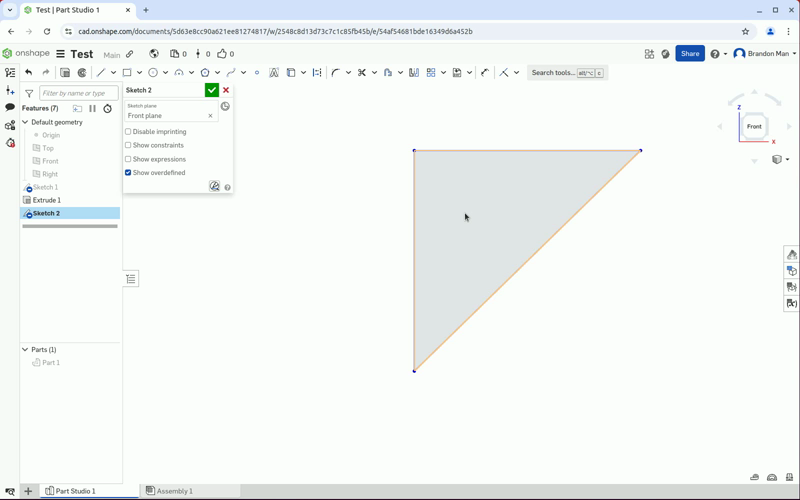
click(465, 212)
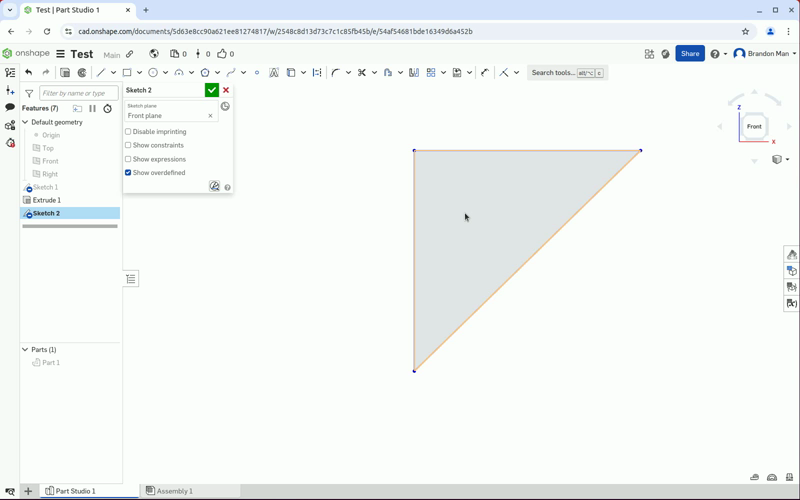
scroll(-6)
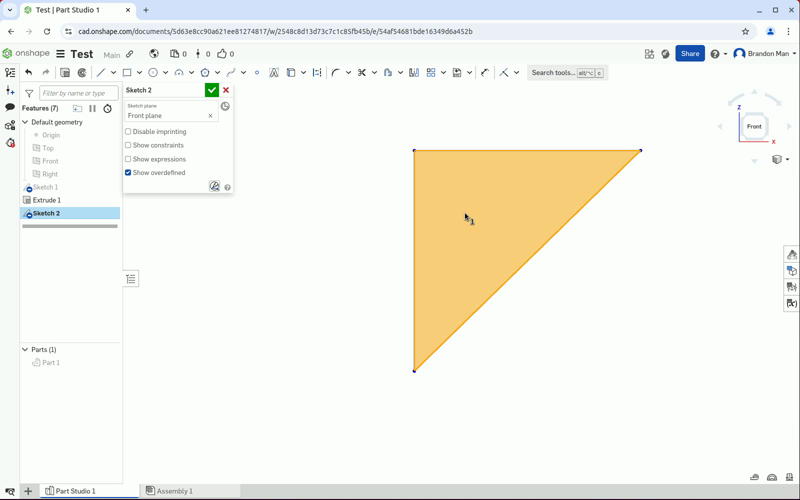
scroll(-6)
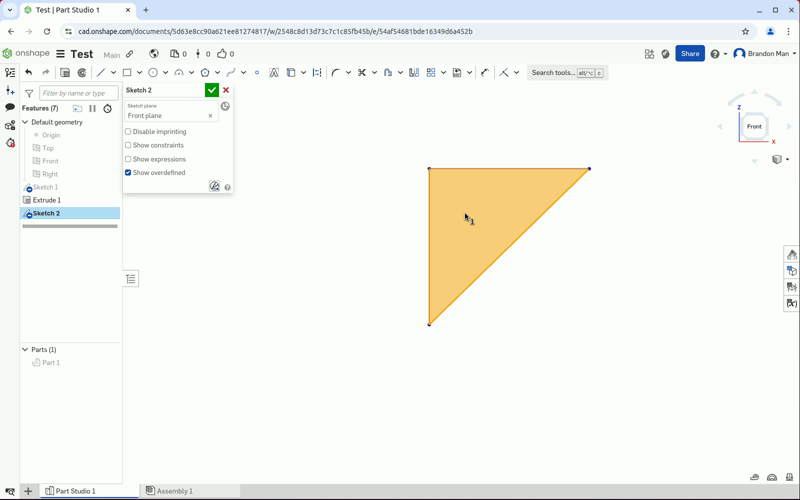
scroll(-6)
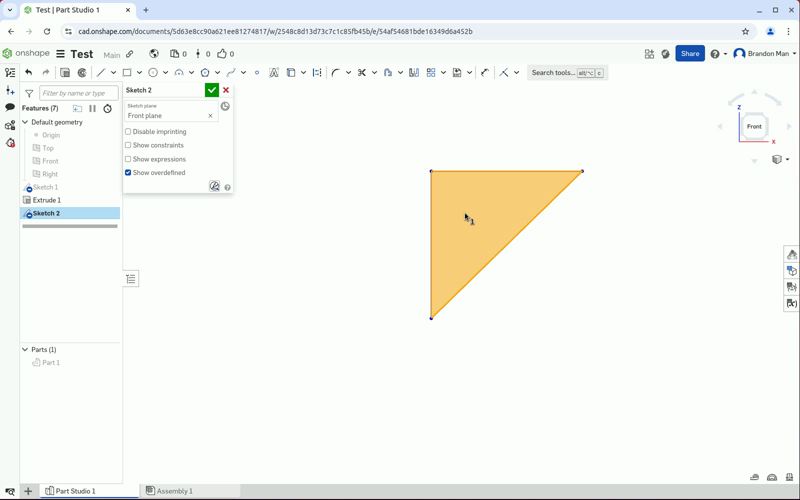
scroll(-6)
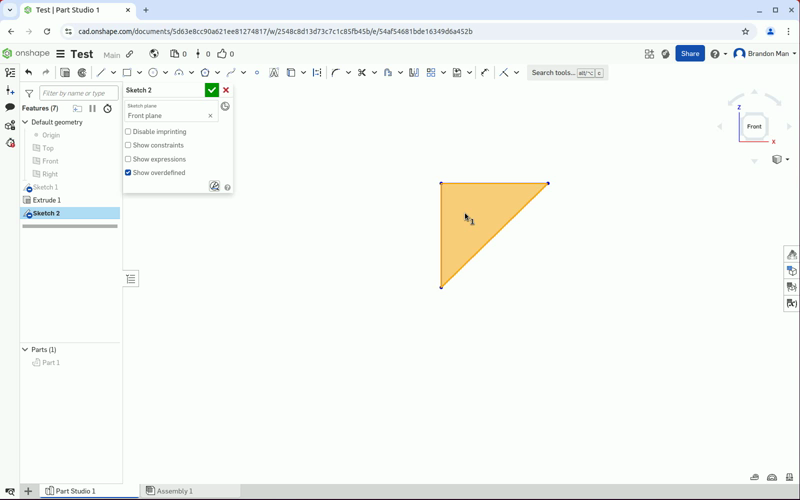
scroll(-6)
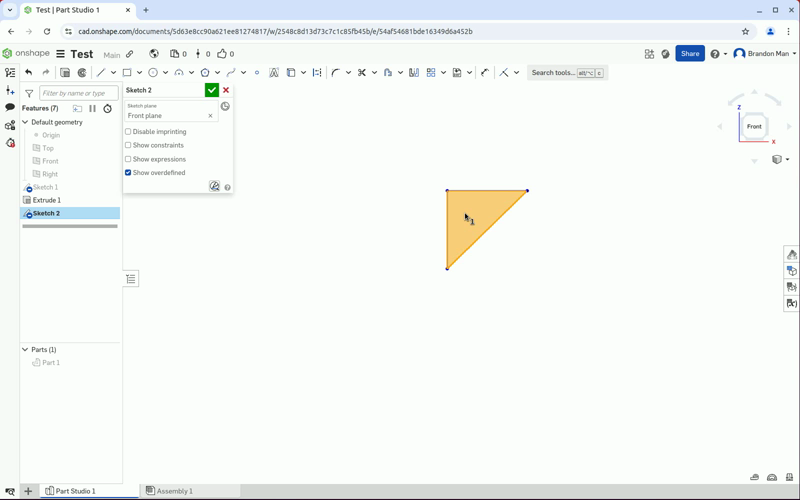
scroll(-6)
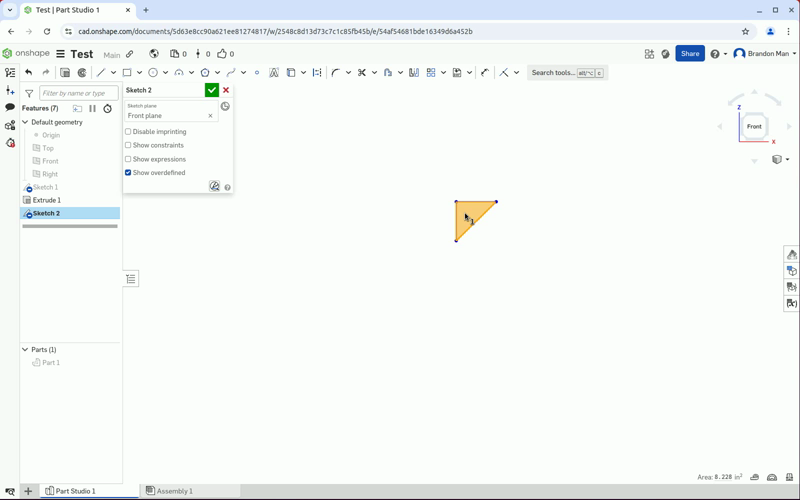
scroll(-6)
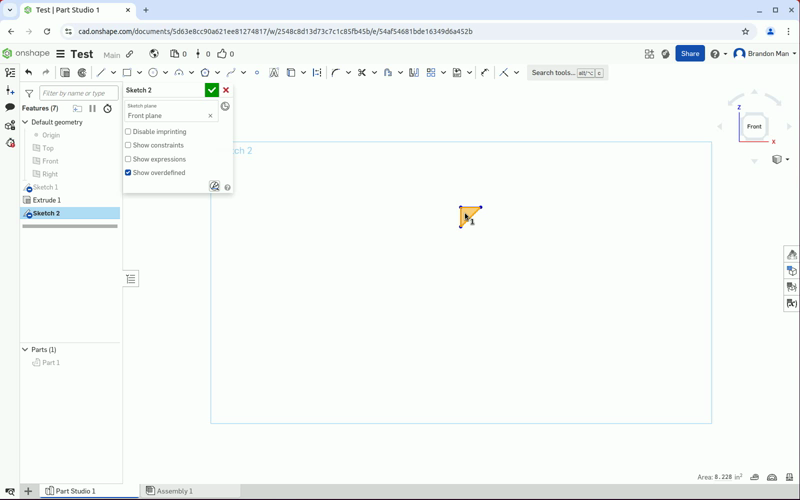
mouse_move(73, 352)
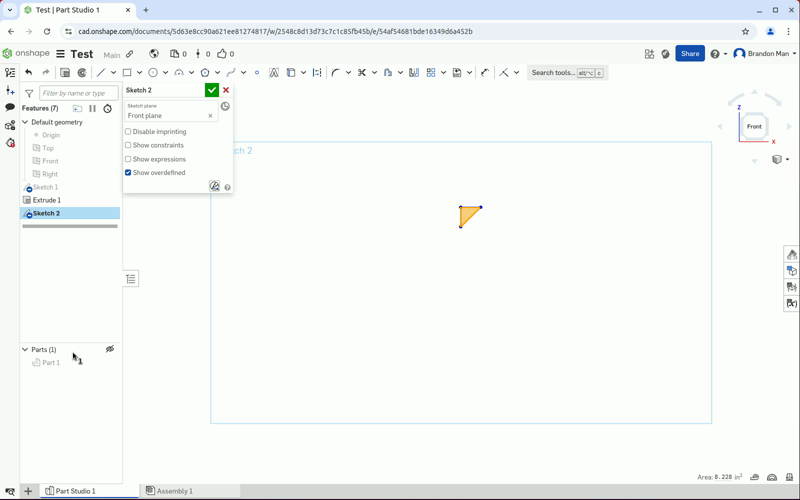
key(shift+y)
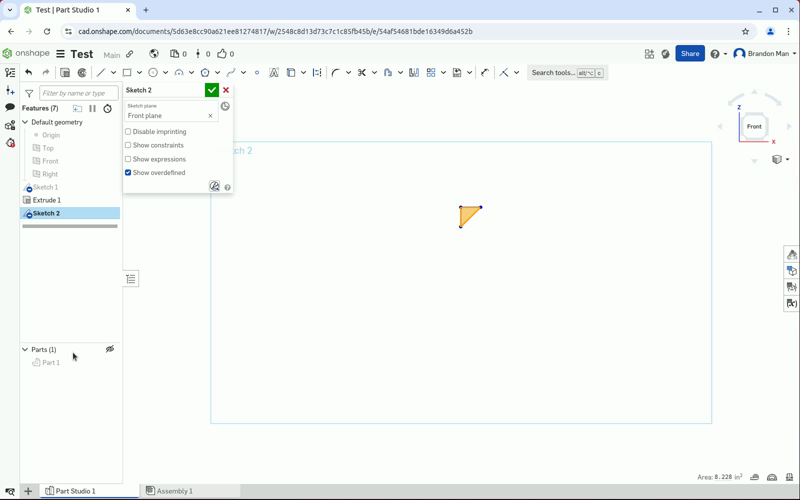
key(shift+e)
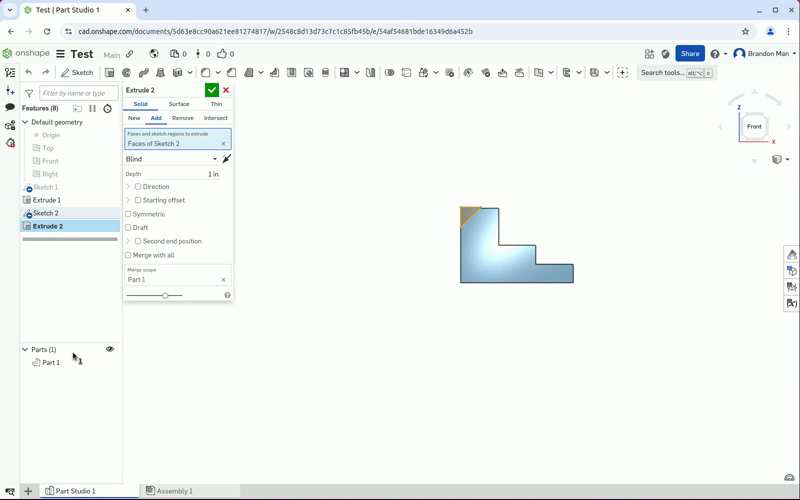
mouse_move(143, 106)
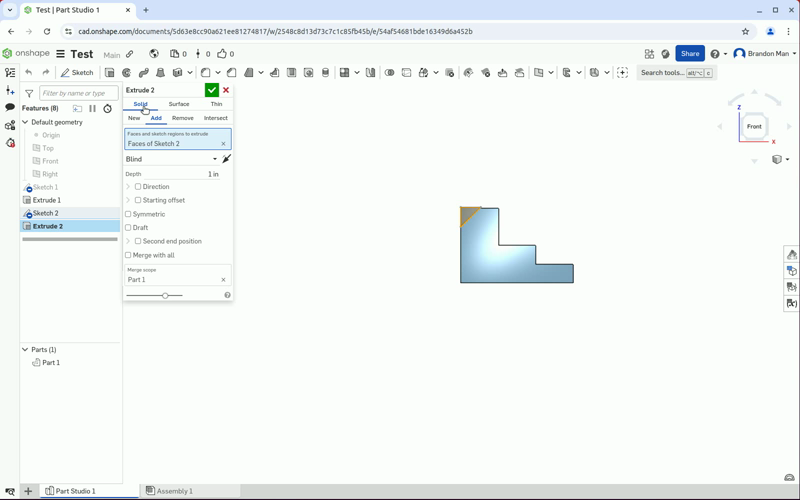
click(143, 106)
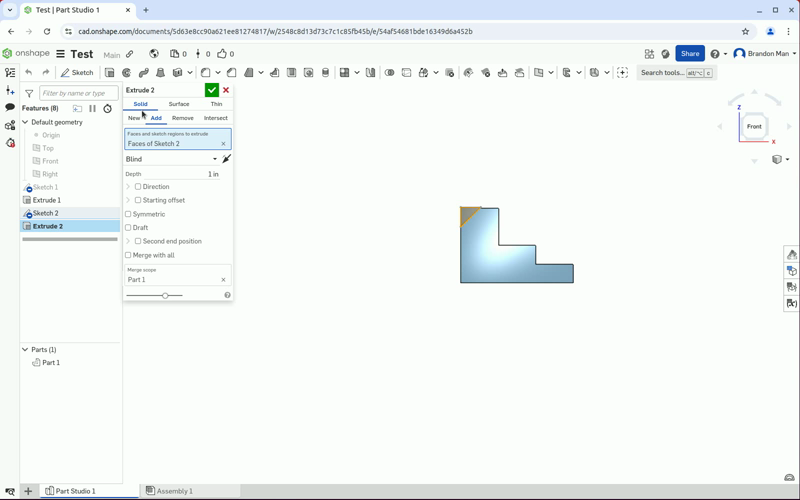
mouse_move(137, 120)
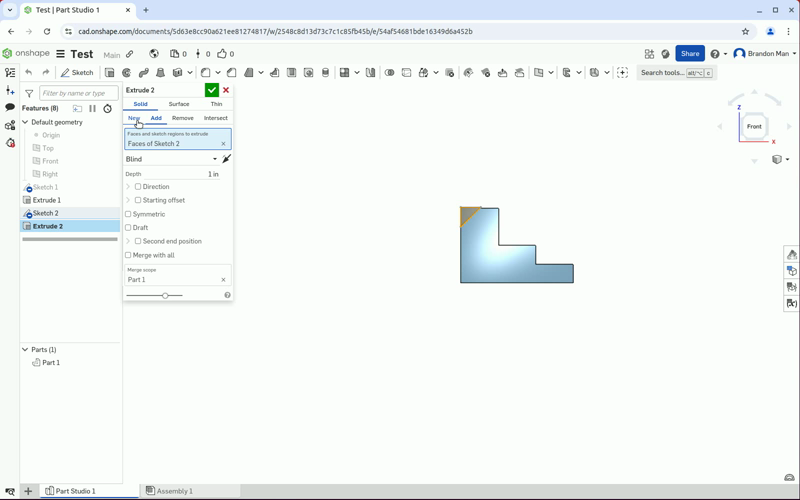
click(137, 120)
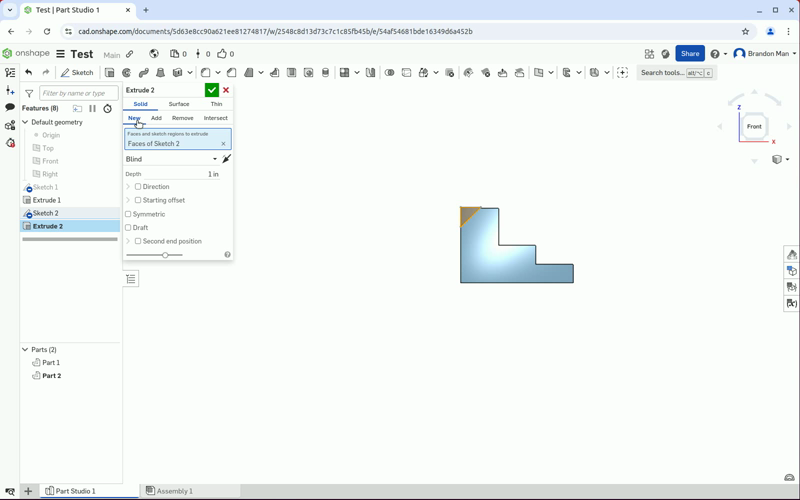
key(tab, 4)
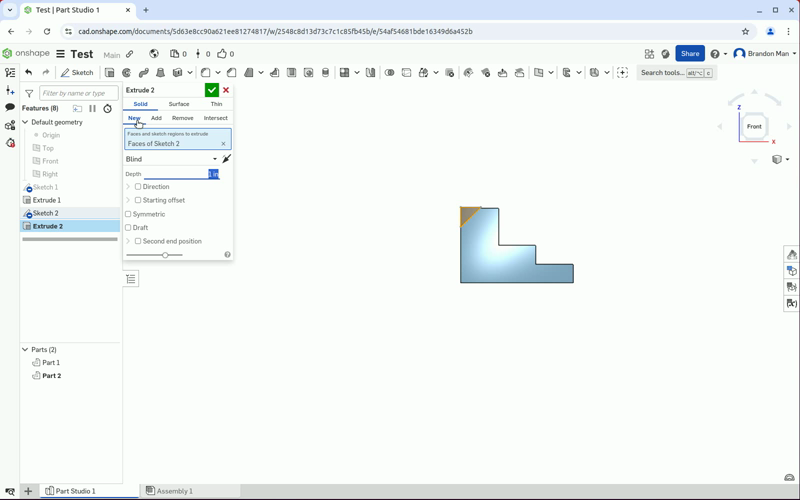
text(15.406)
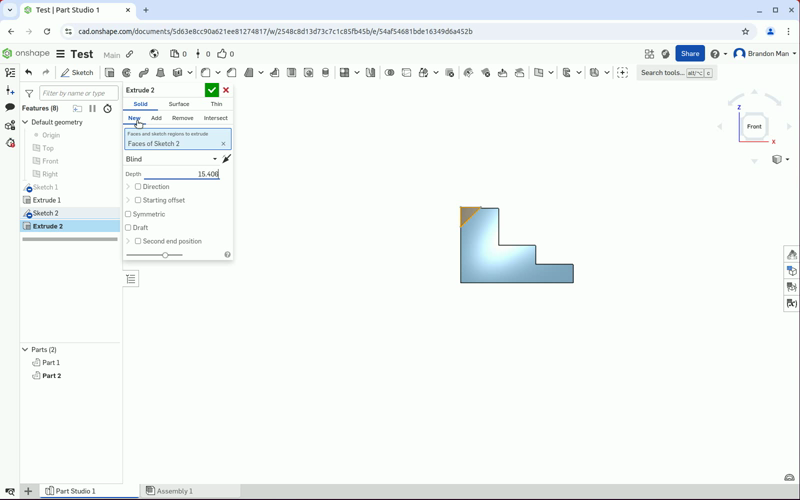
key(tab, 3)
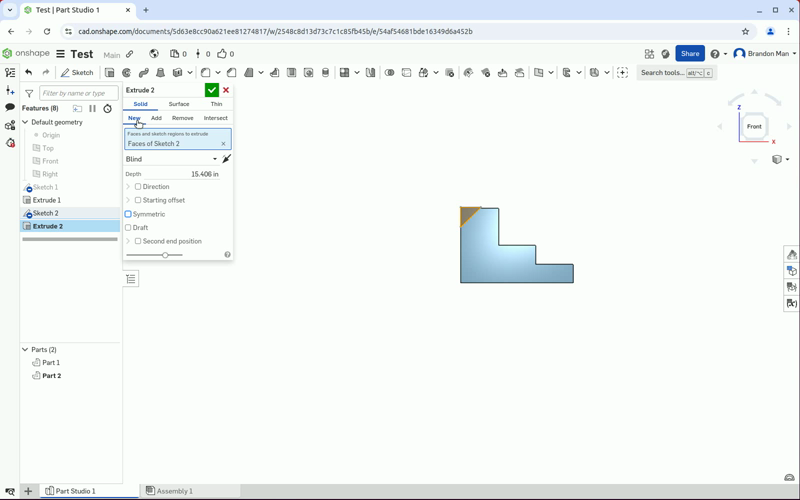
key(space)
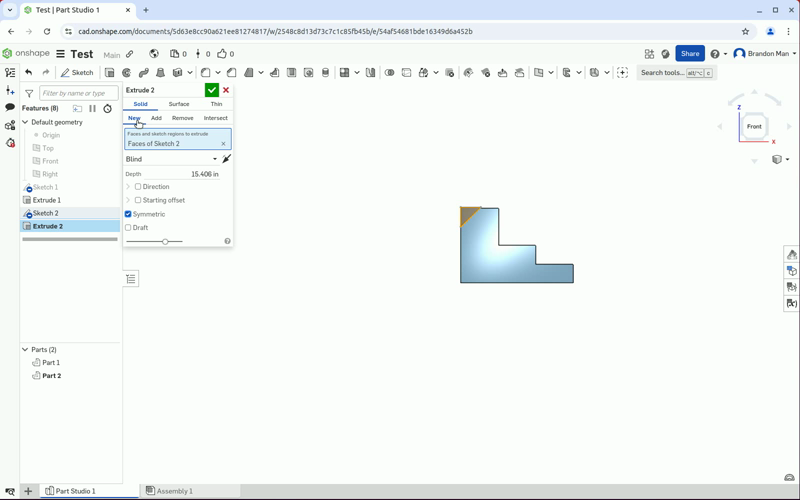
key(enter)
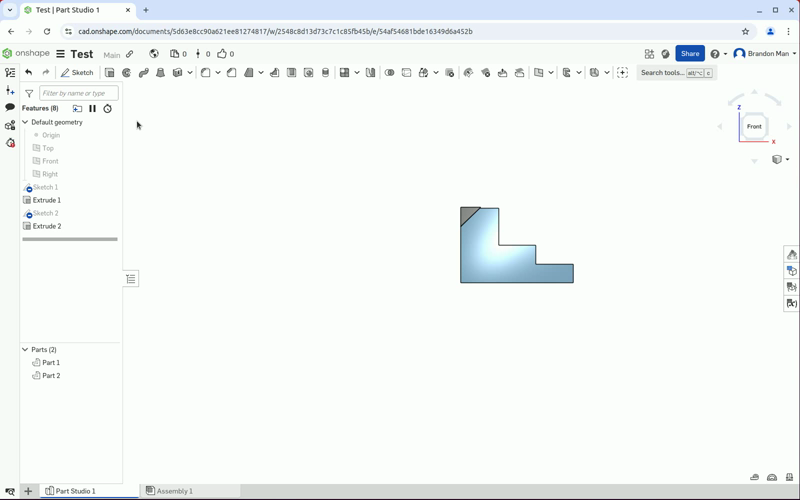
key(shift+h)
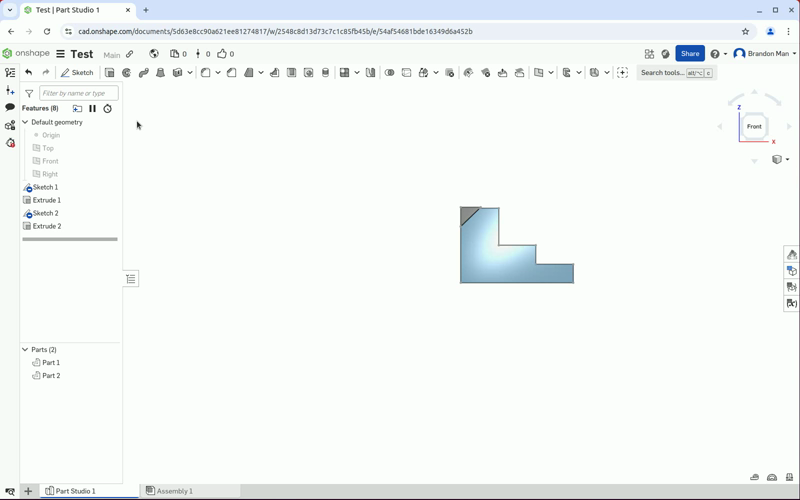
key(shift+h)
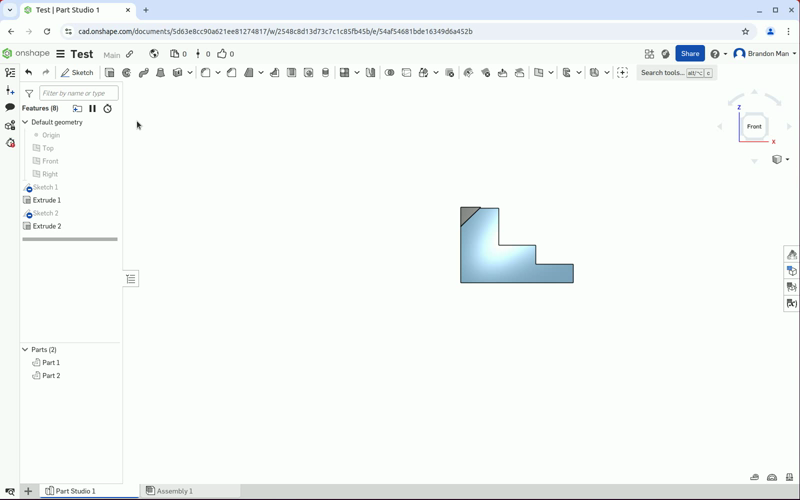
mouse_move(73, 189)
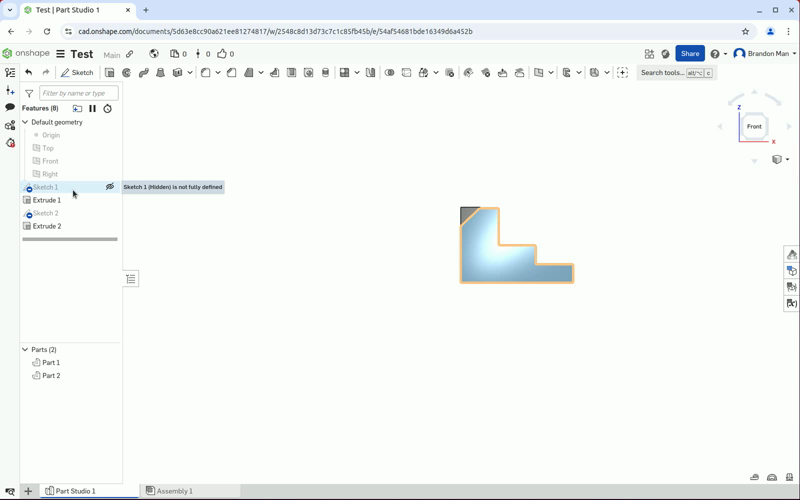
click(73, 189)
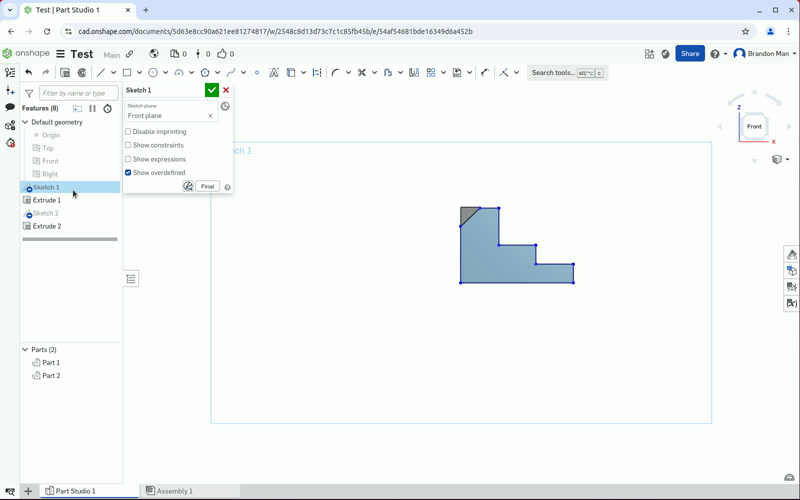
mouse_move(229, 92)
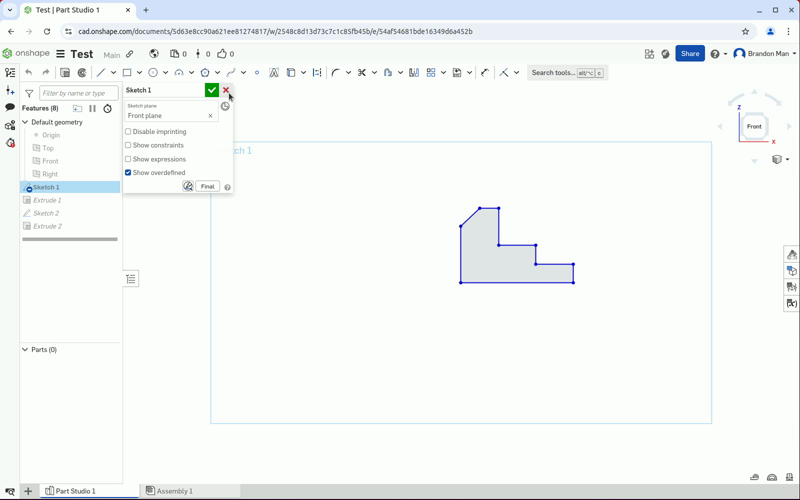
click(229, 92)
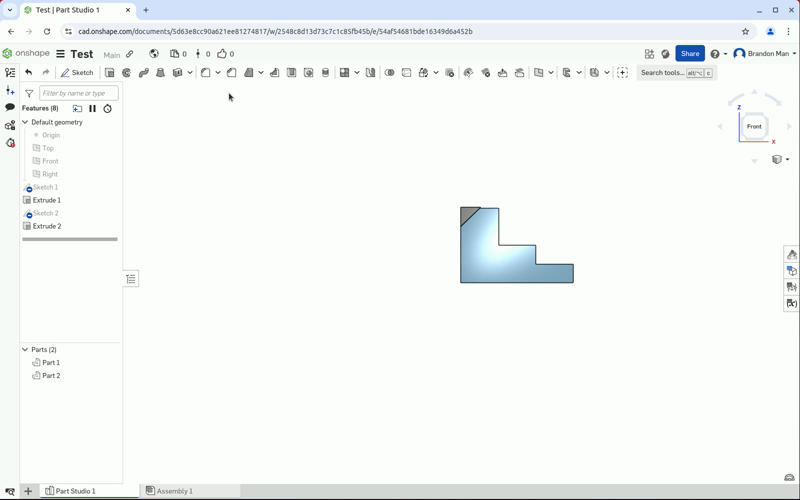
mouse_move(73, 352)
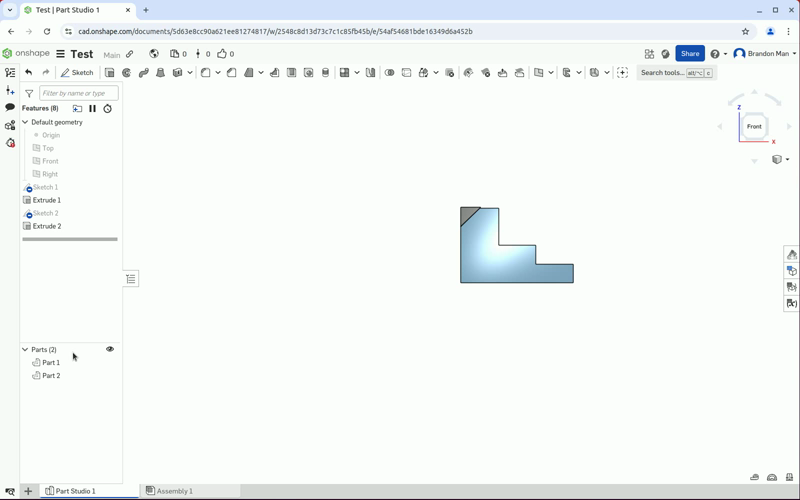
key(y)
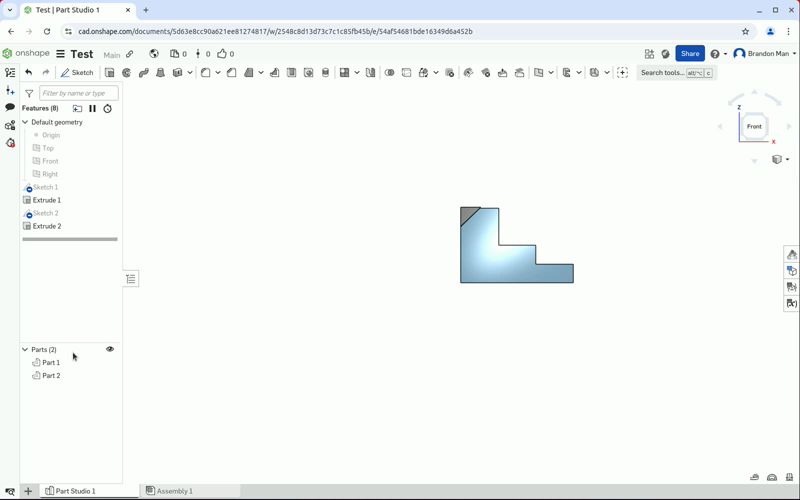
key(shift+p)
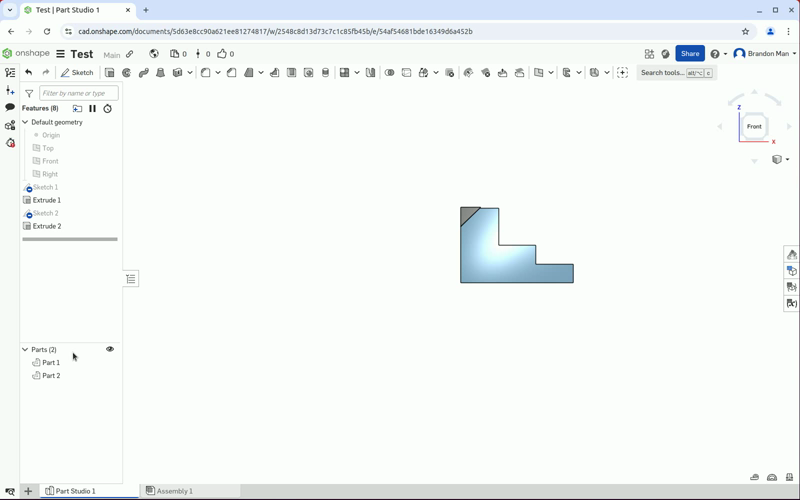
key(space)
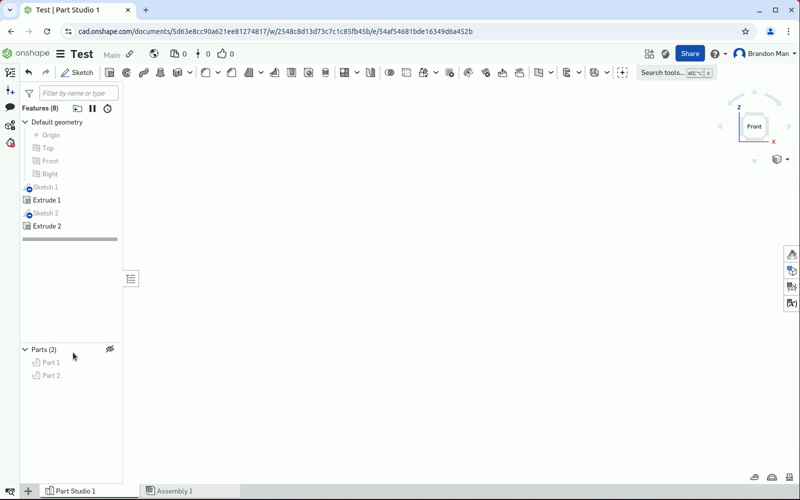
key_down(shift)
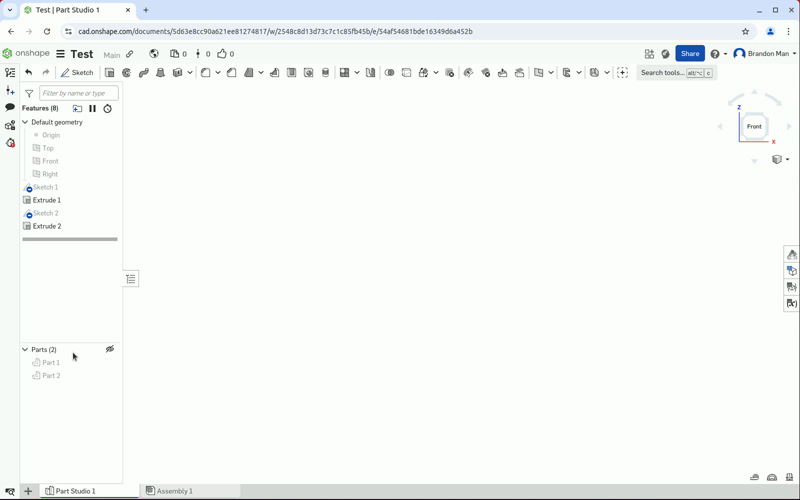
key(down)
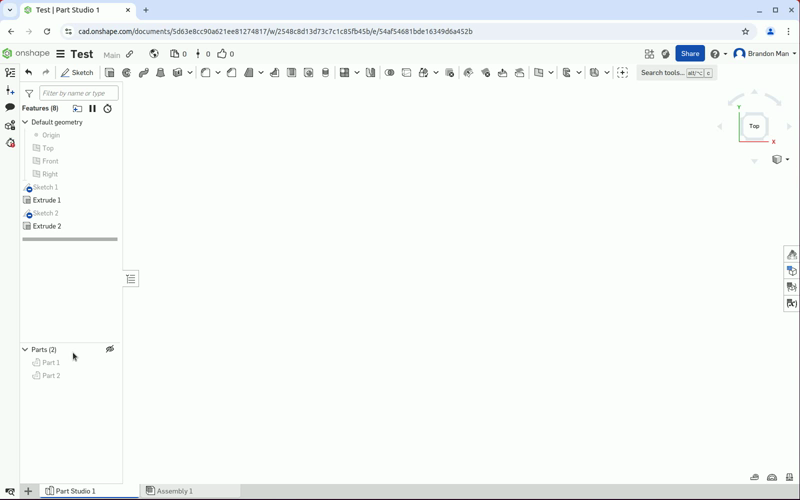
key_up(shift)
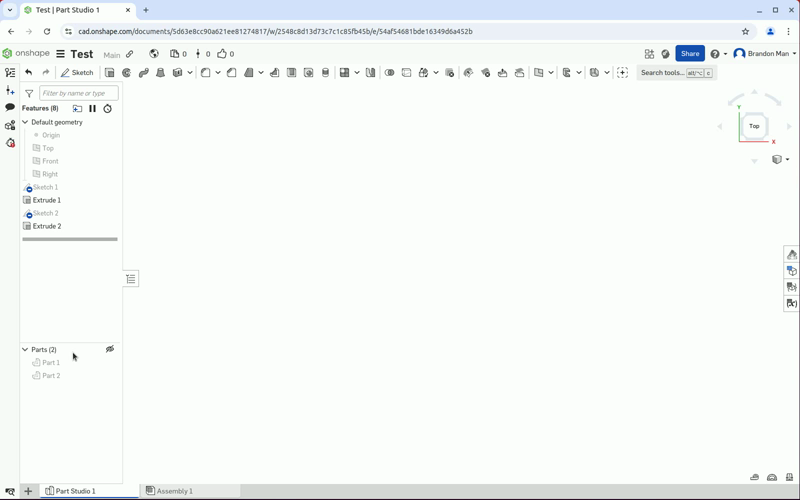
mouse_move(73, 352)
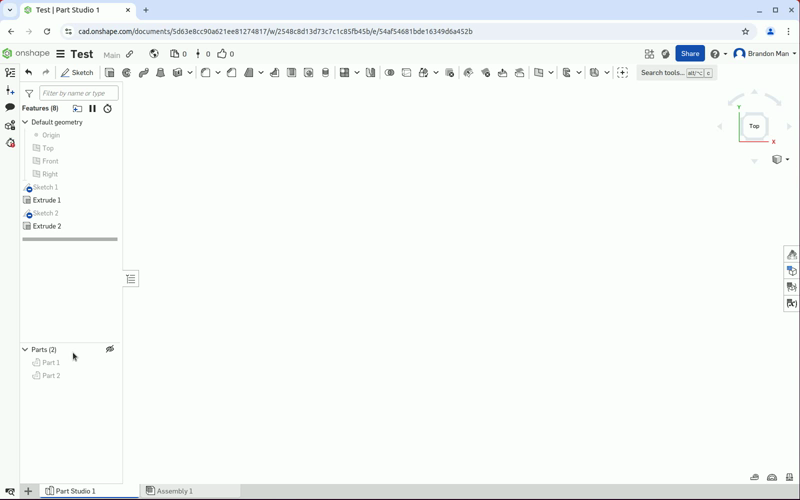
key(shift+y)
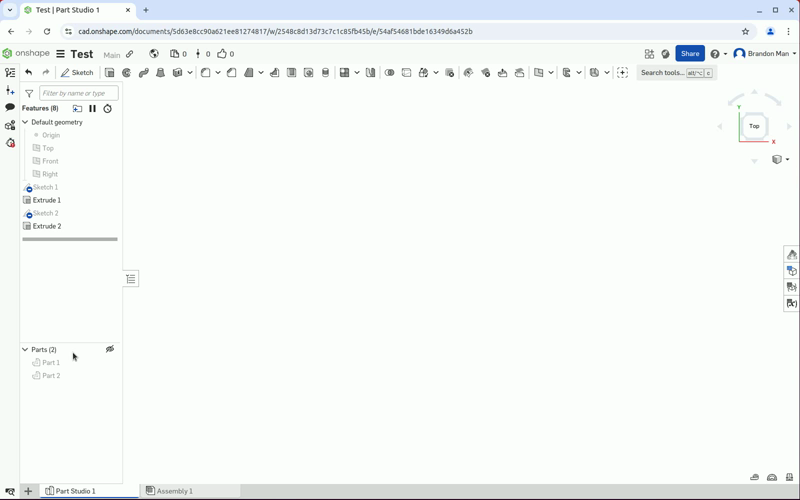
key(shift+s)
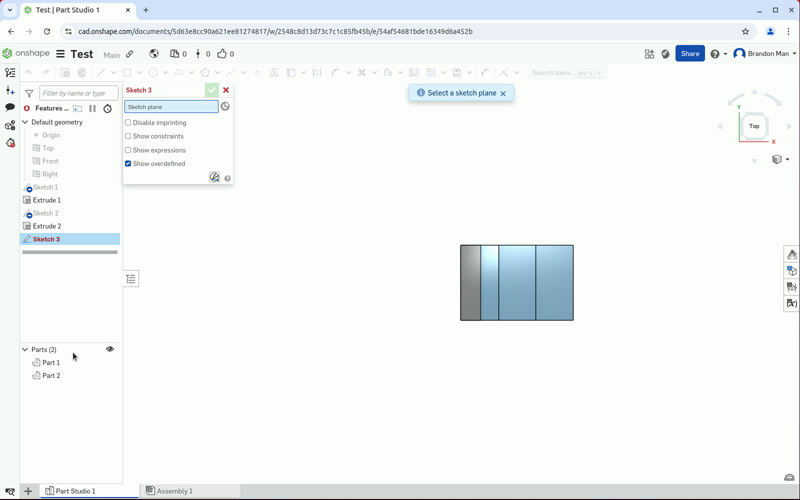
mouse_move(73, 150)
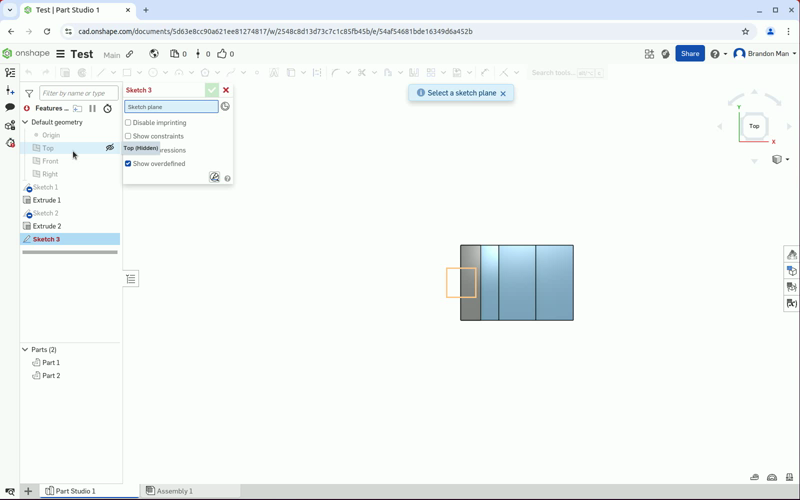
click(73, 150)
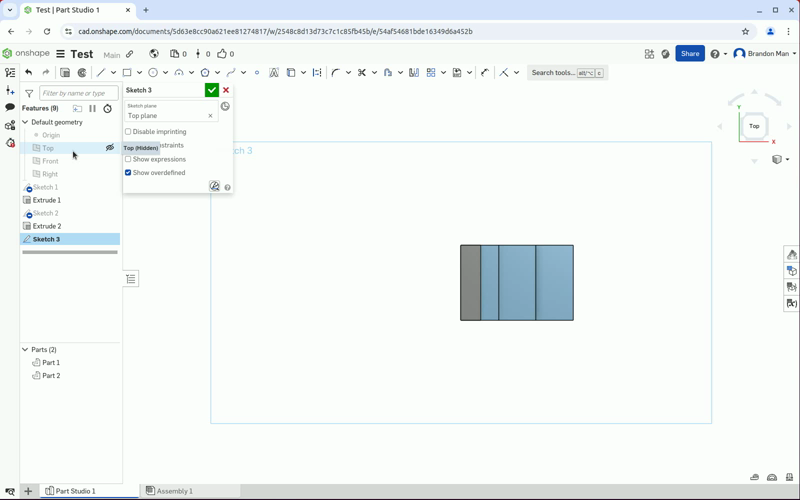
mouse_move(73, 352)
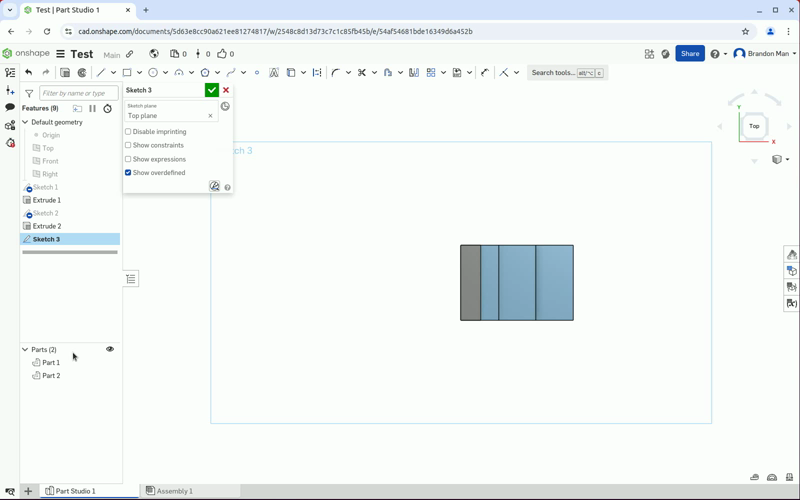
key(y)
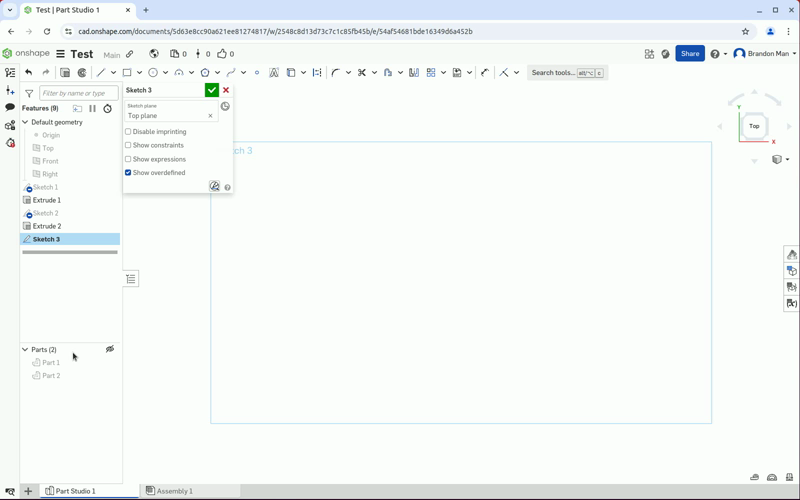
key(l)
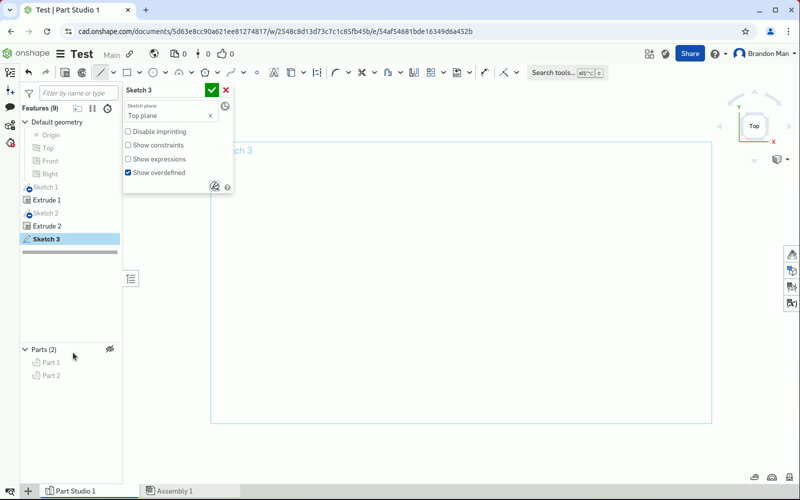
key_down(shift)
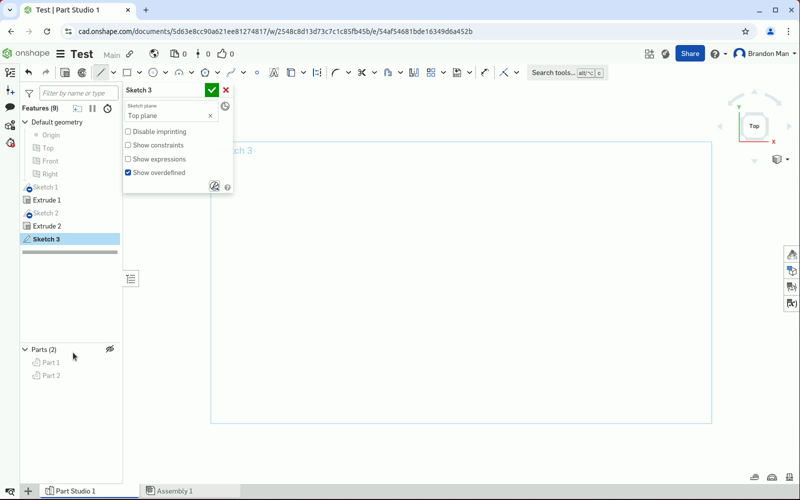
mouse_move(498, 301)
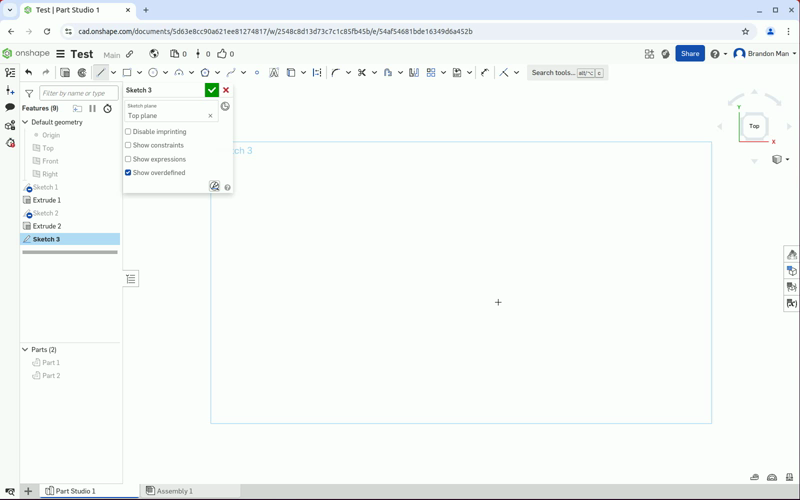
click(498, 301)
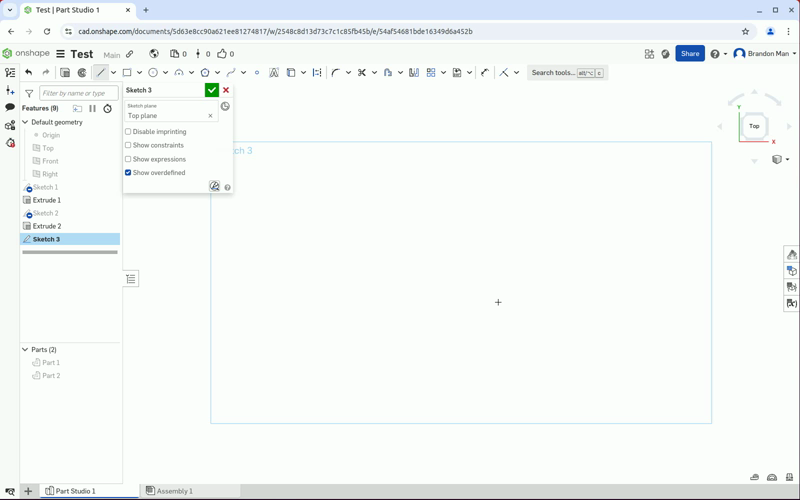
key_up(shift)
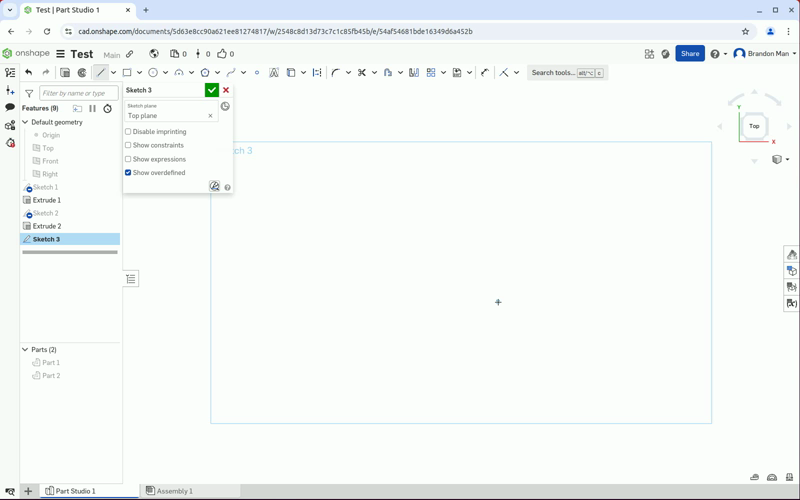
key_down(shift)
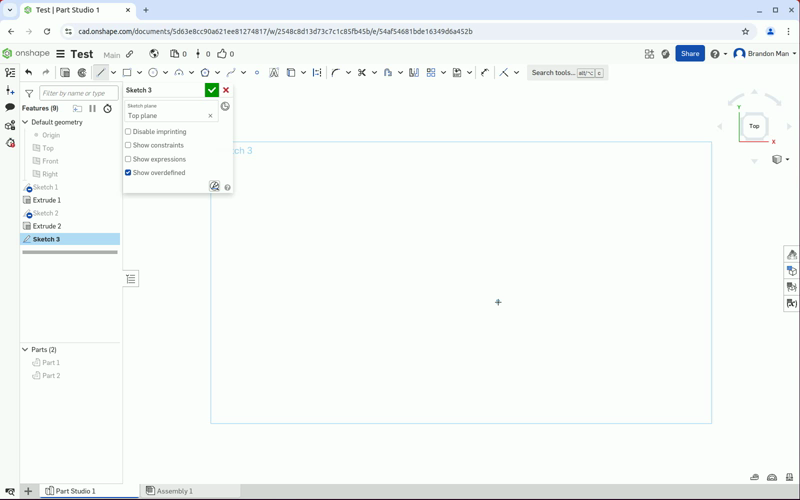
mouse_move(528, 301)
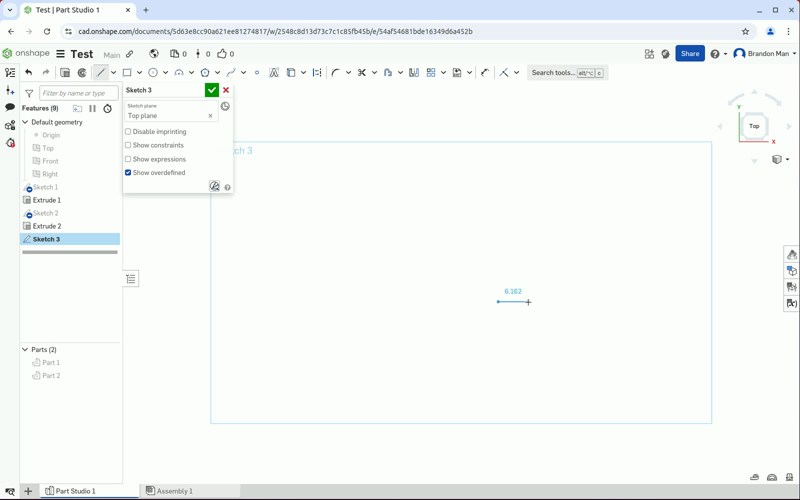
mouse_move(517, 301)
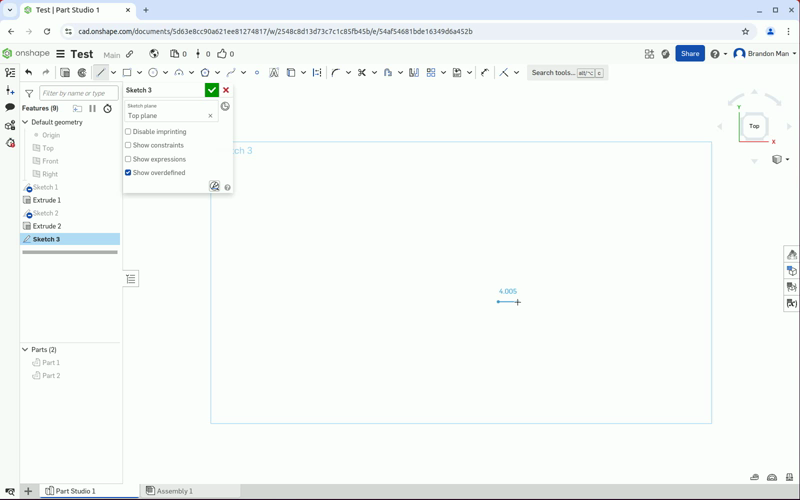
click(517, 301)
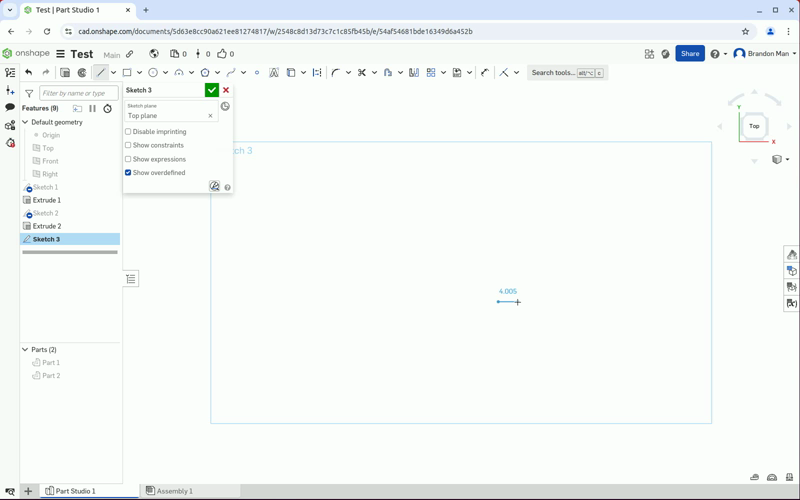
key_up(shift)
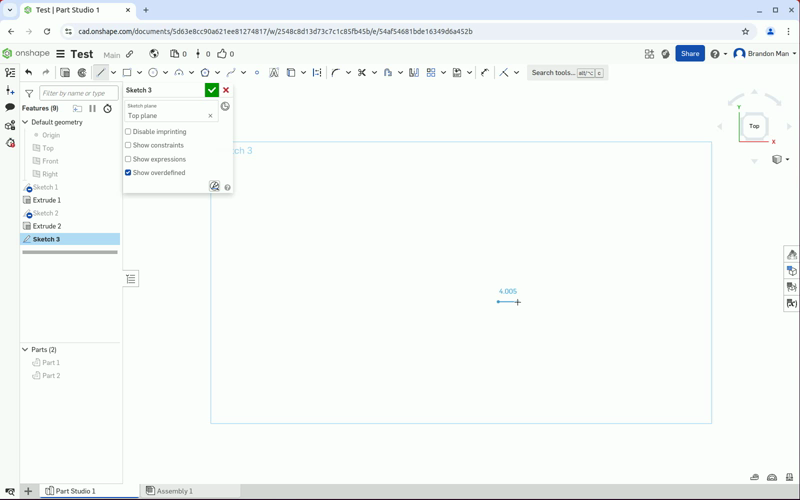
key_down(shift)
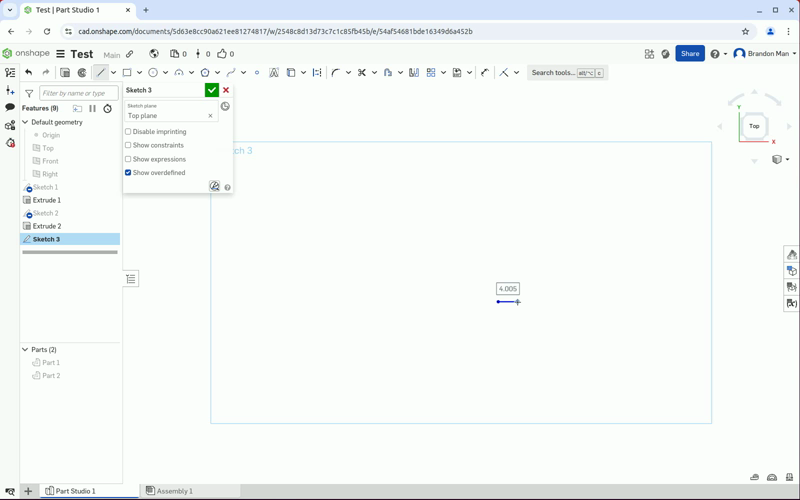
mouse_move(547, 301)
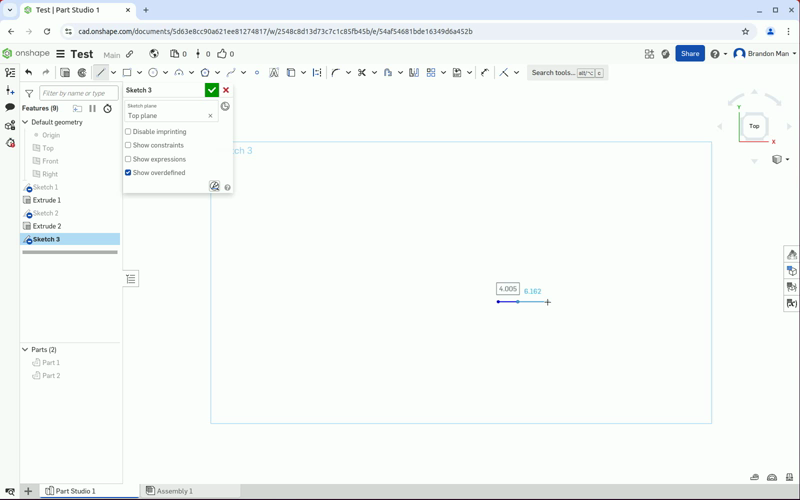
mouse_move(517, 263)
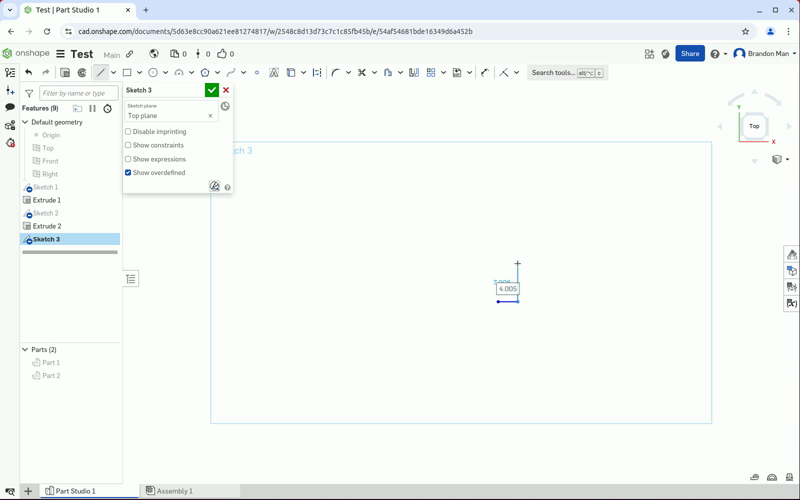
click(517, 263)
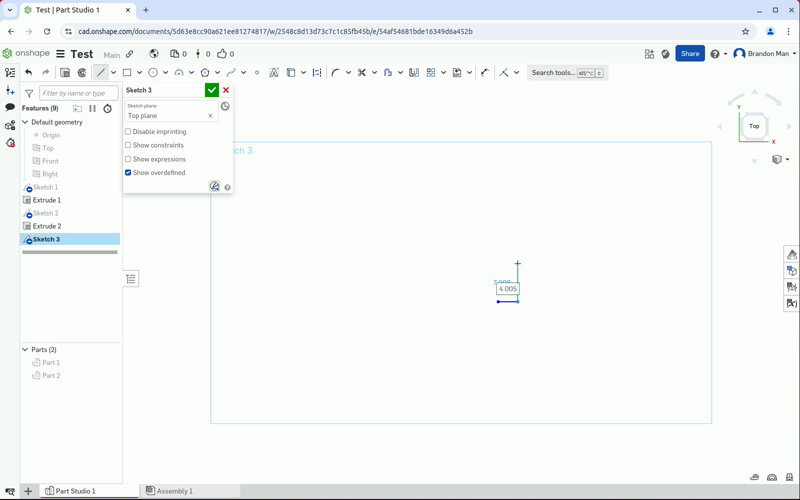
key_up(shift)
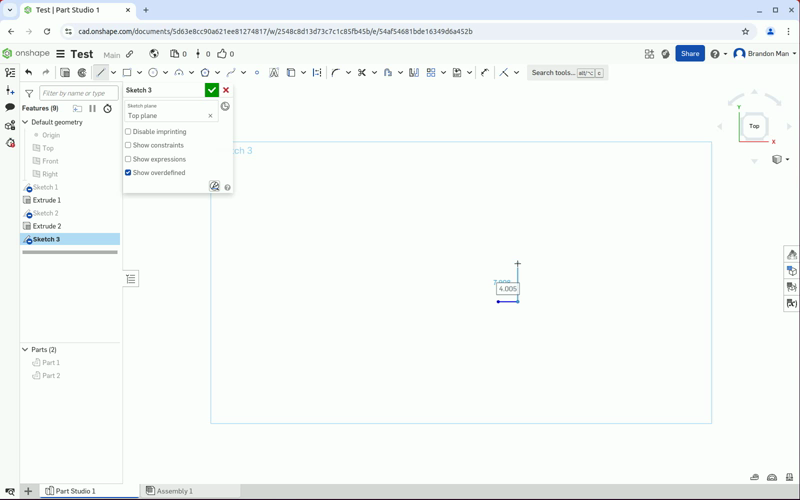
key_down(shift)
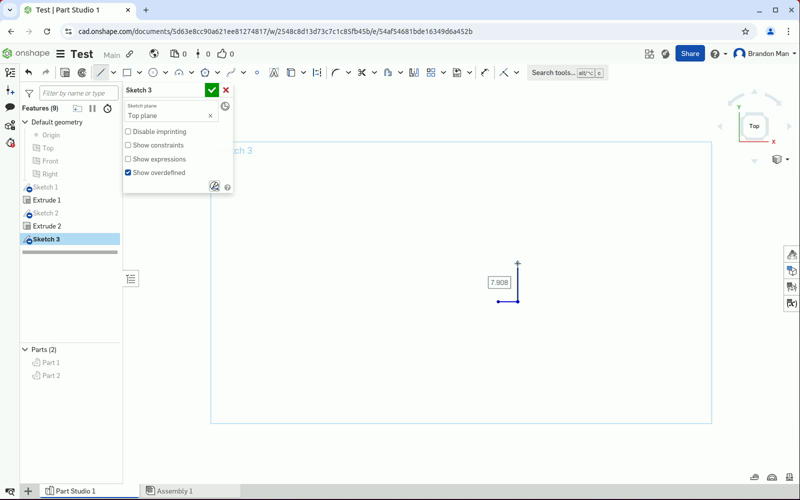
mouse_move(547, 263)
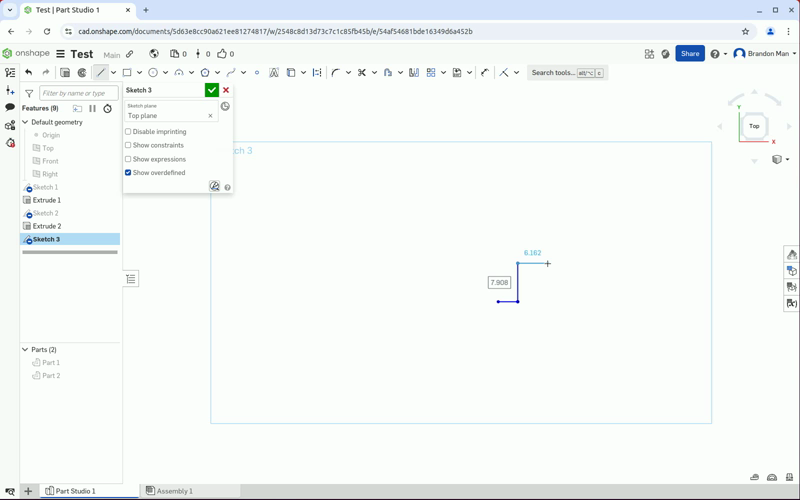
mouse_move(498, 263)
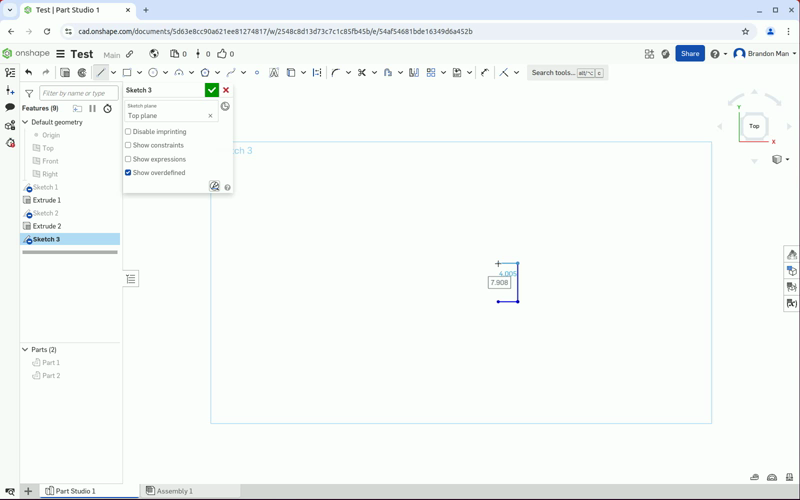
click(498, 263)
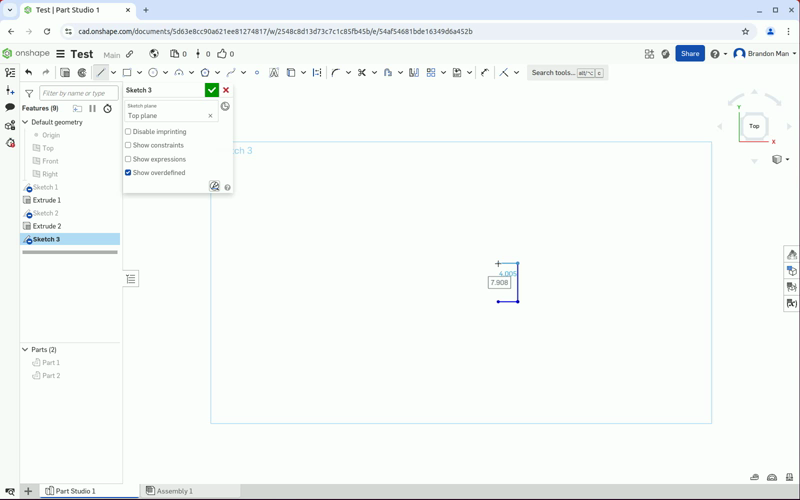
key_up(shift)
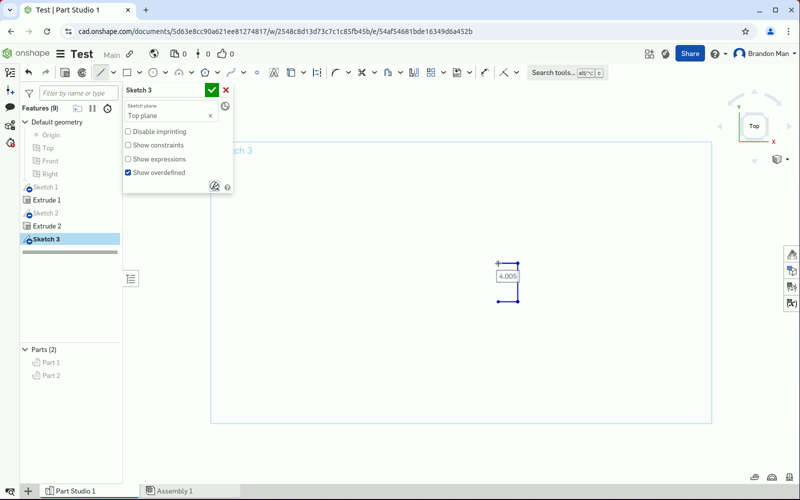
mouse_move(528, 263)
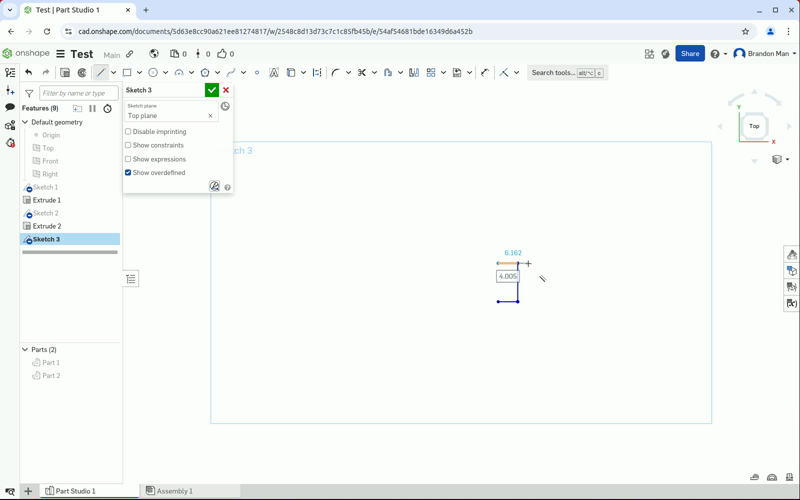
key_down(shift)
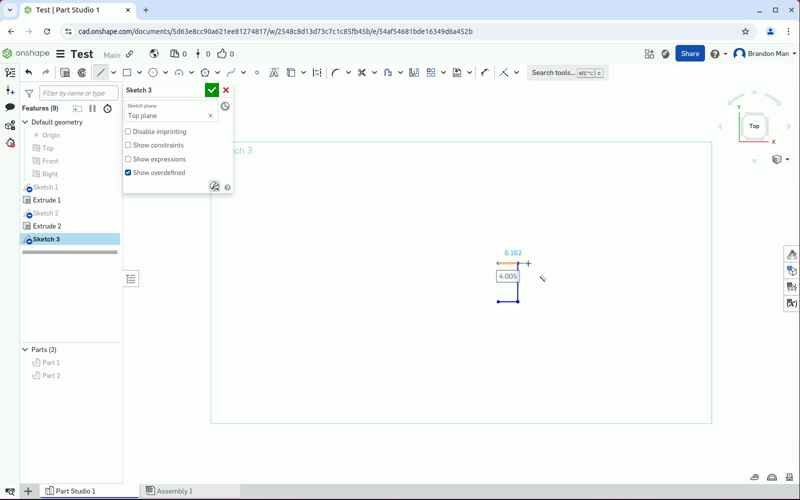
mouse_move(498, 301)
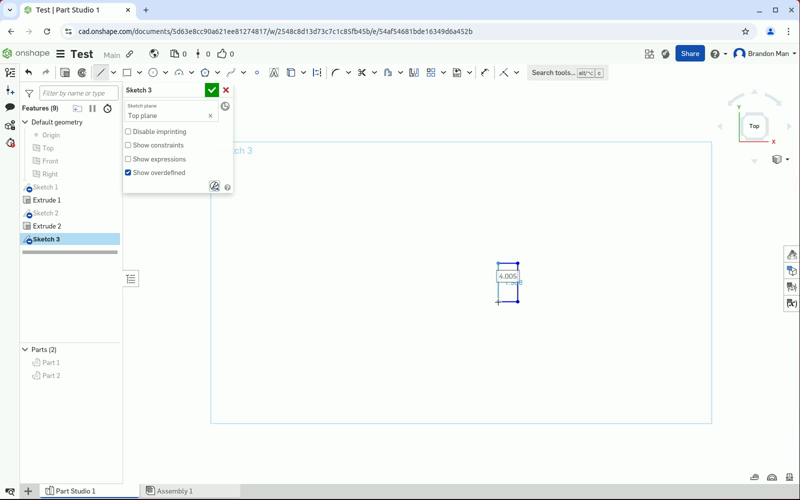
key_up(shift)
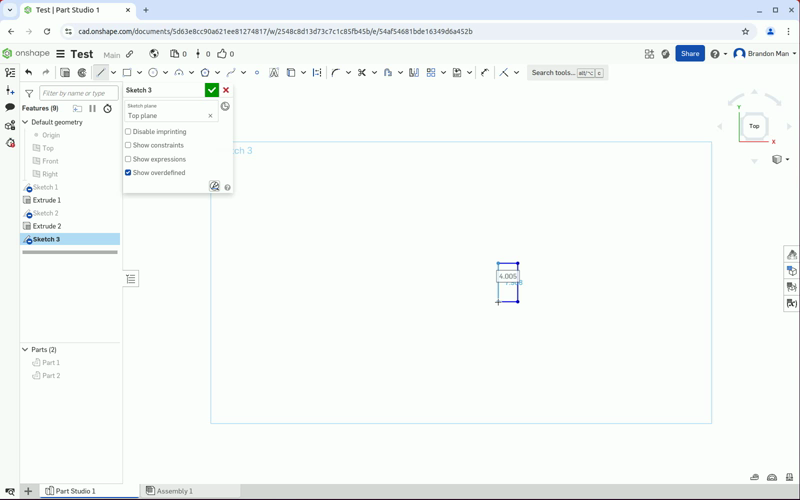
click(498, 301)
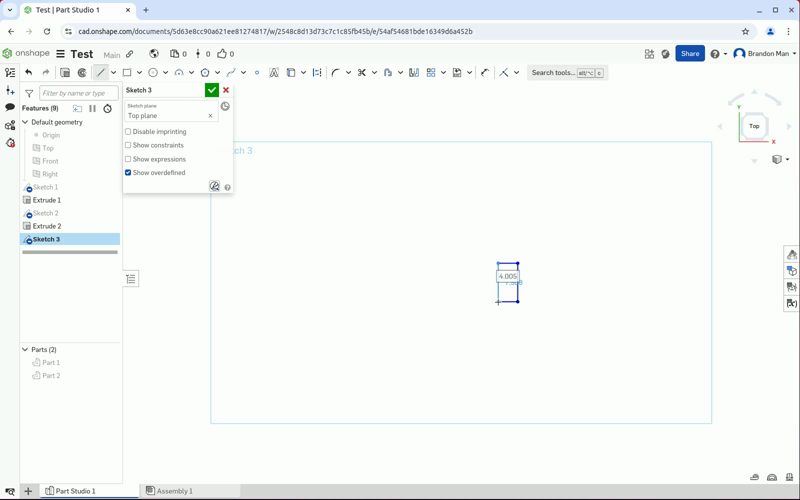
key(esc)
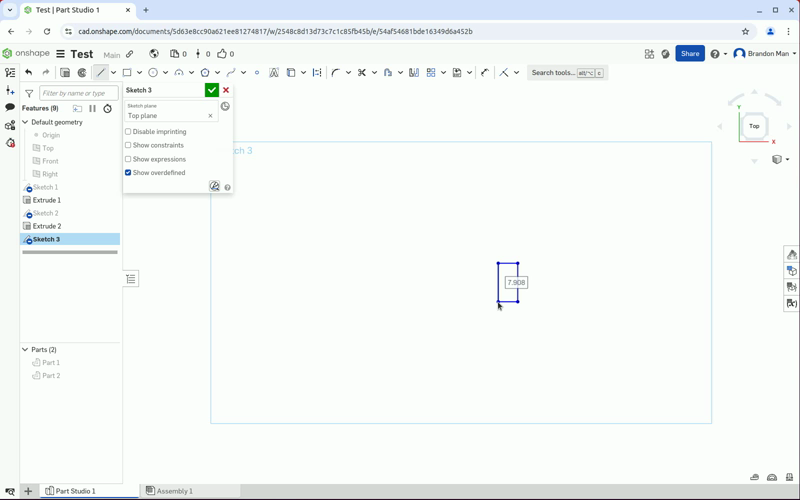
mouse_move(504, 295)
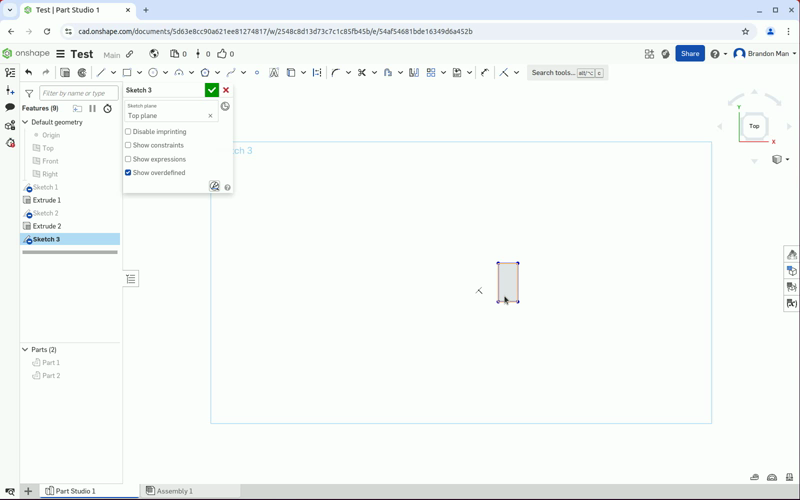
scroll(6)
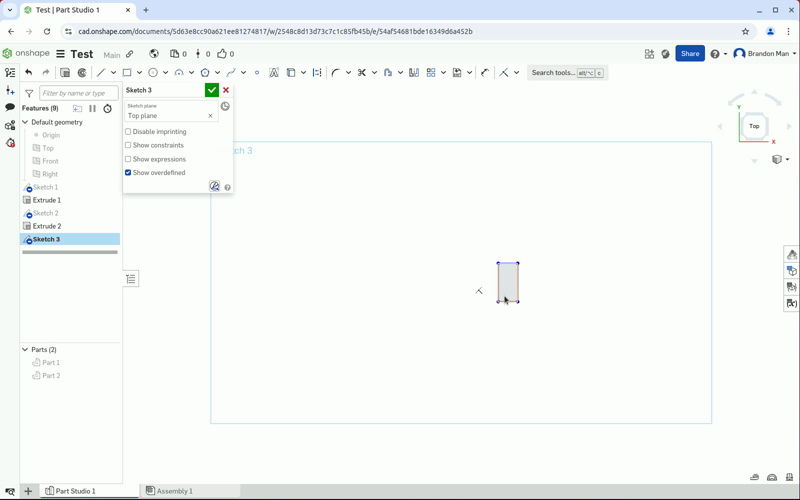
scroll(6)
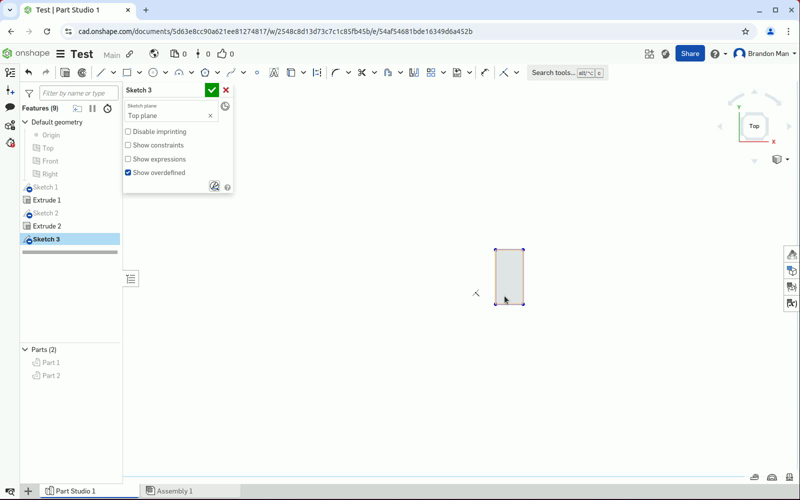
scroll(6)
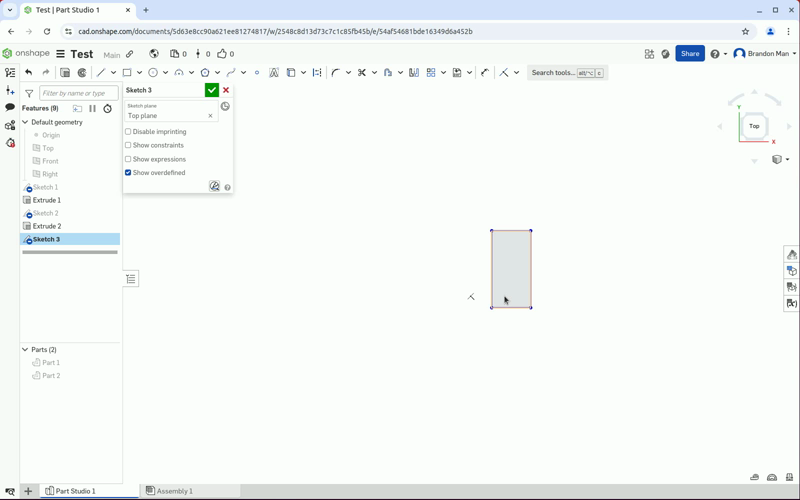
scroll(6)
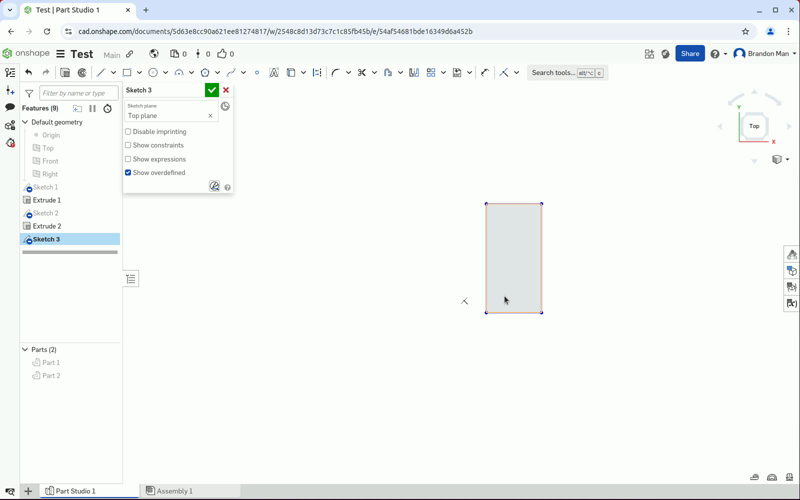
scroll(6)
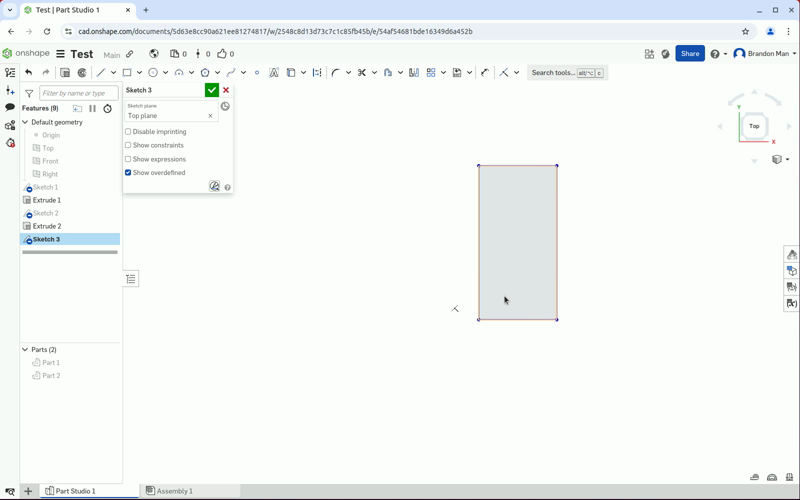
scroll(6)
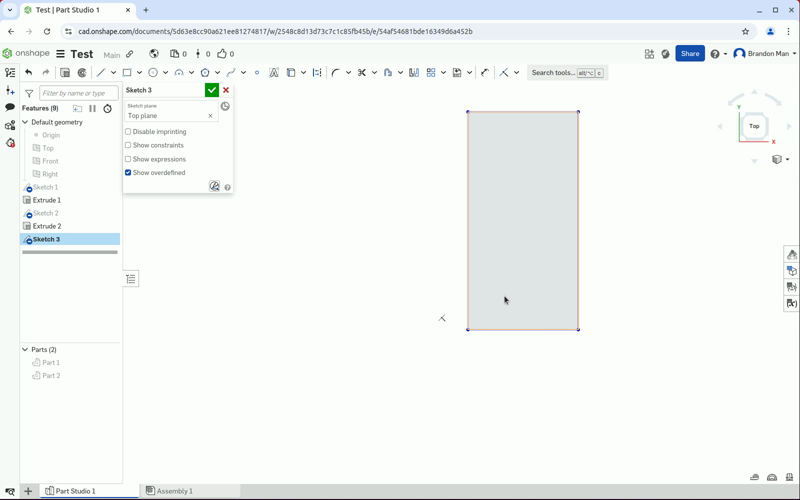
scroll(6)
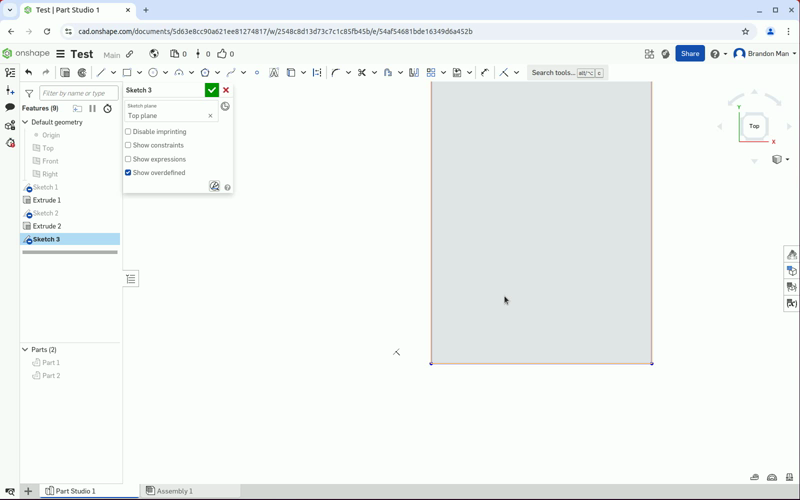
click(504, 295)
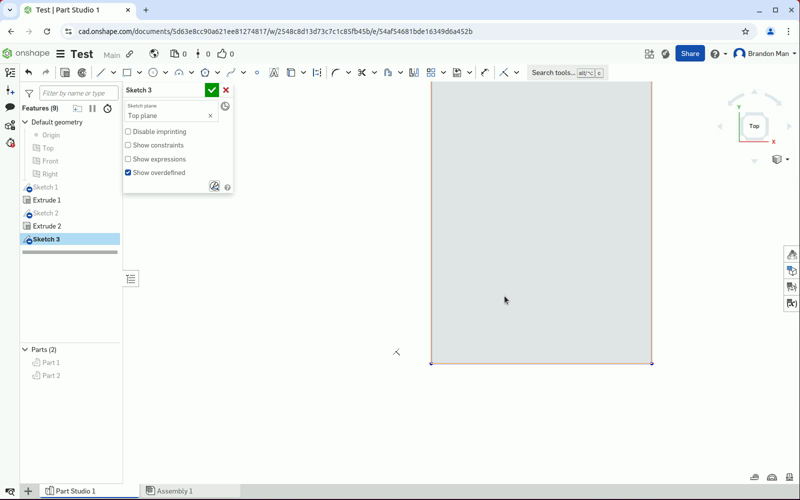
scroll(-6)
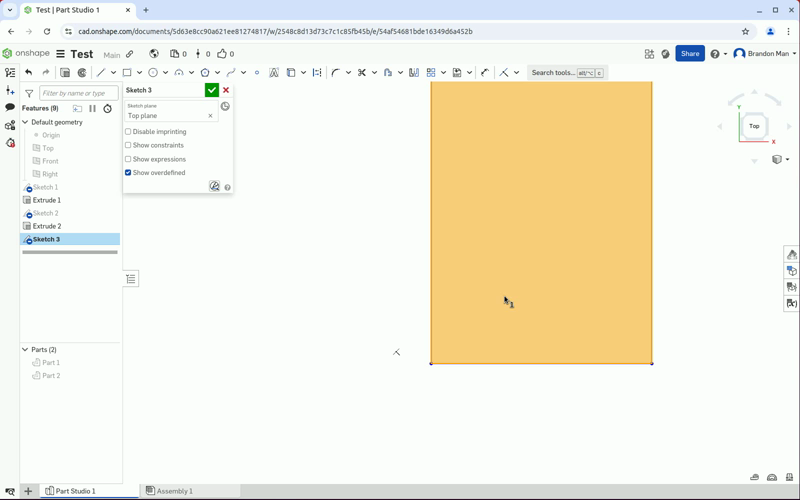
scroll(-6)
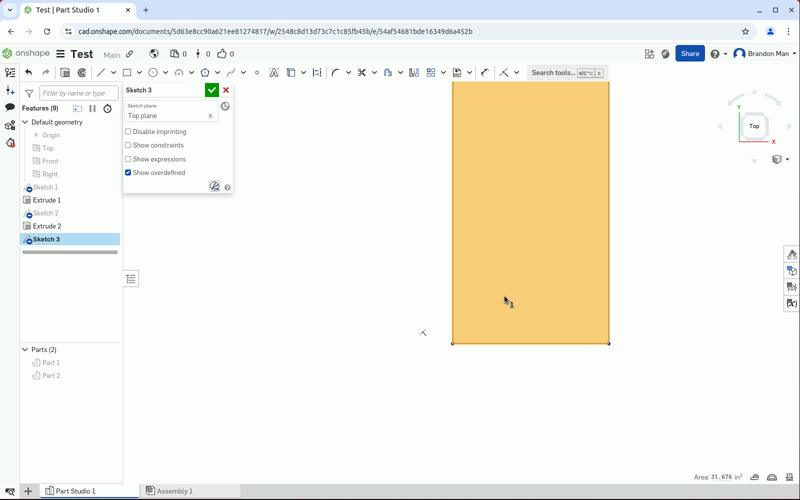
scroll(-6)
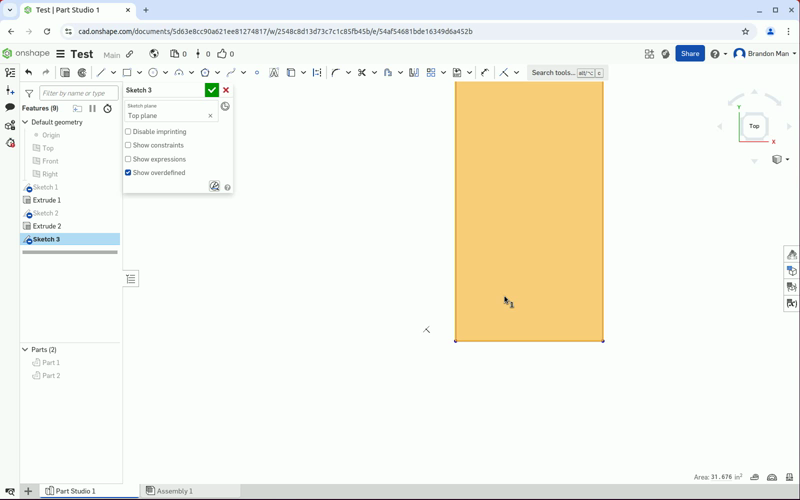
scroll(-6)
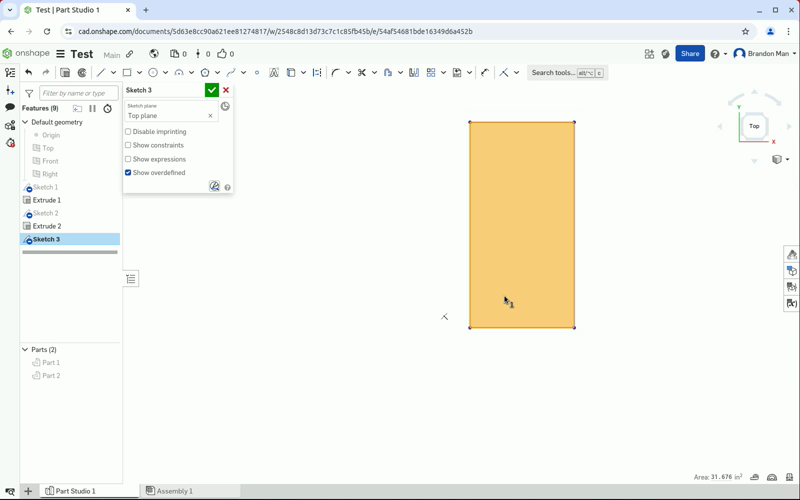
scroll(-6)
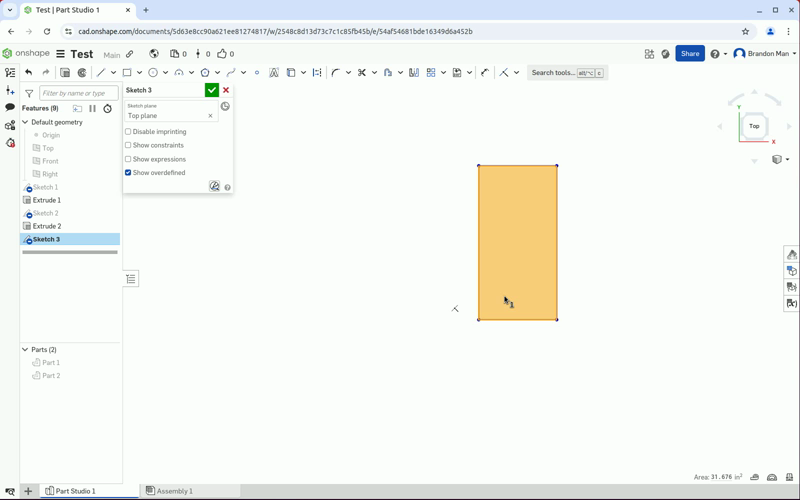
scroll(-6)
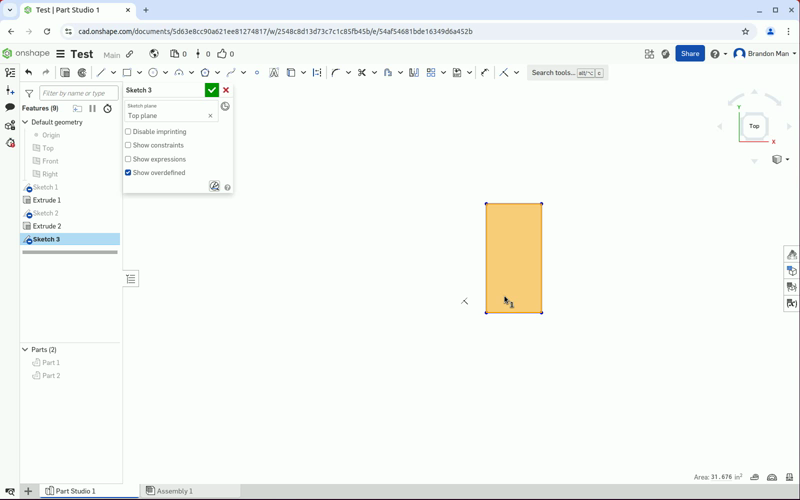
scroll(-6)
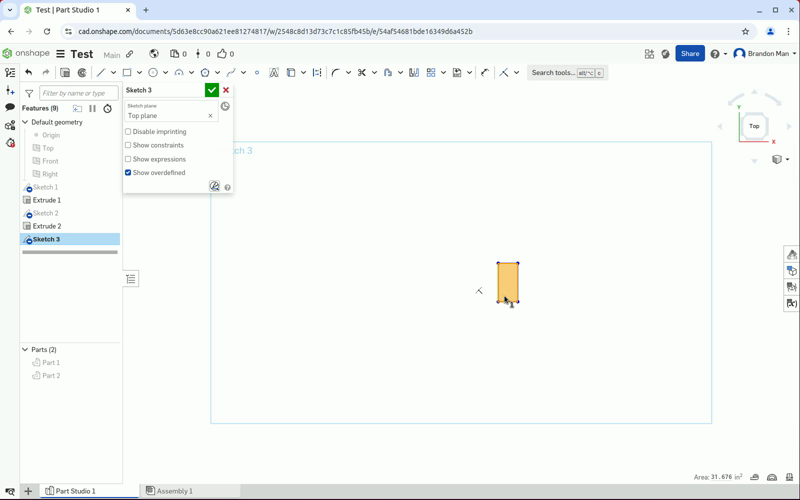
mouse_move(73, 352)
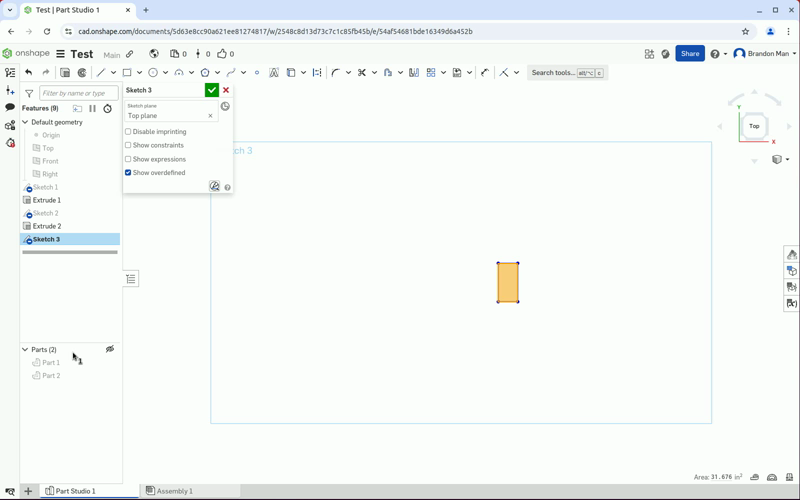
key(shift+y)
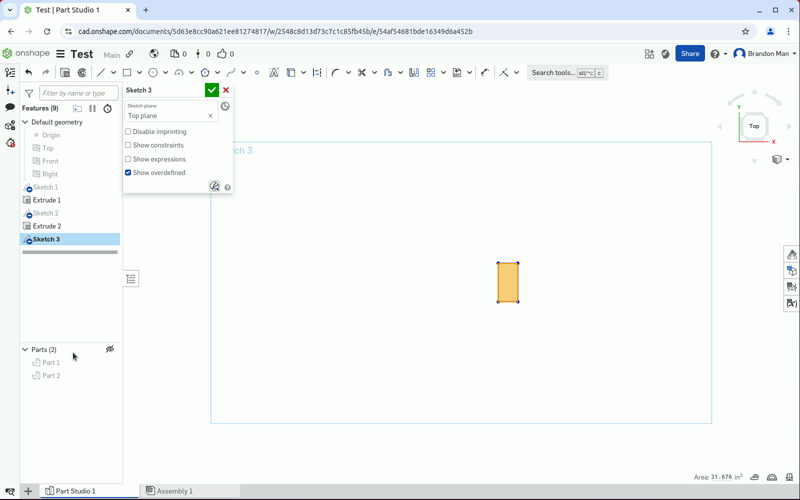
key(shift+e)
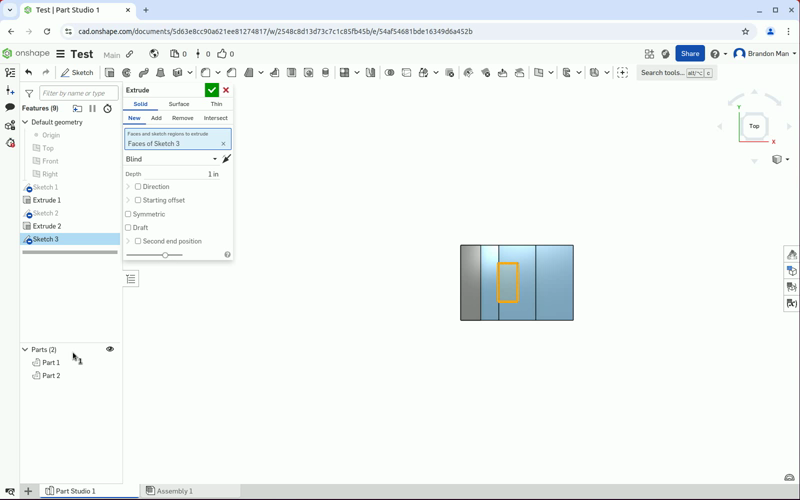
mouse_move(143, 106)
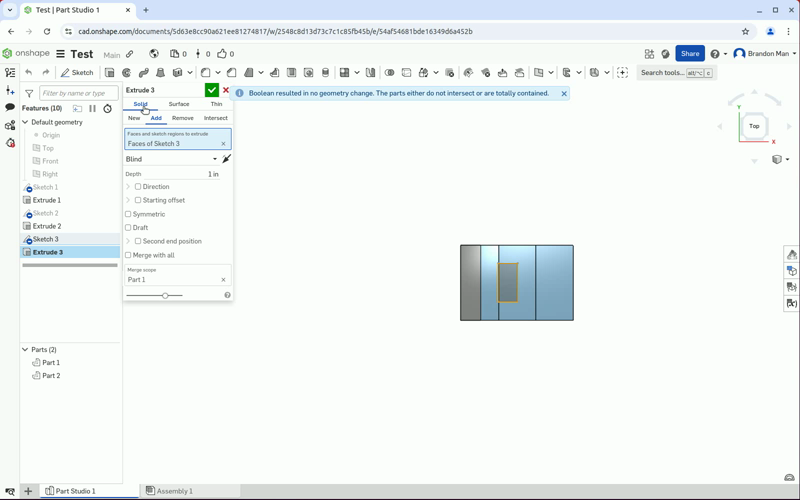
click(143, 106)
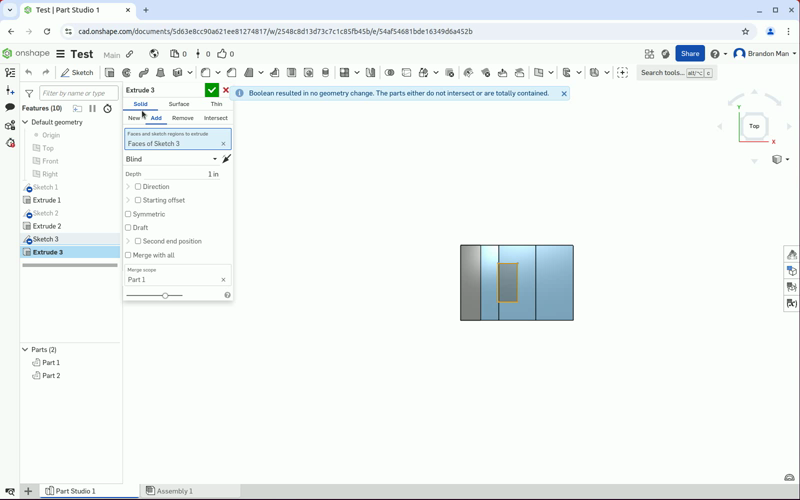
mouse_move(137, 120)
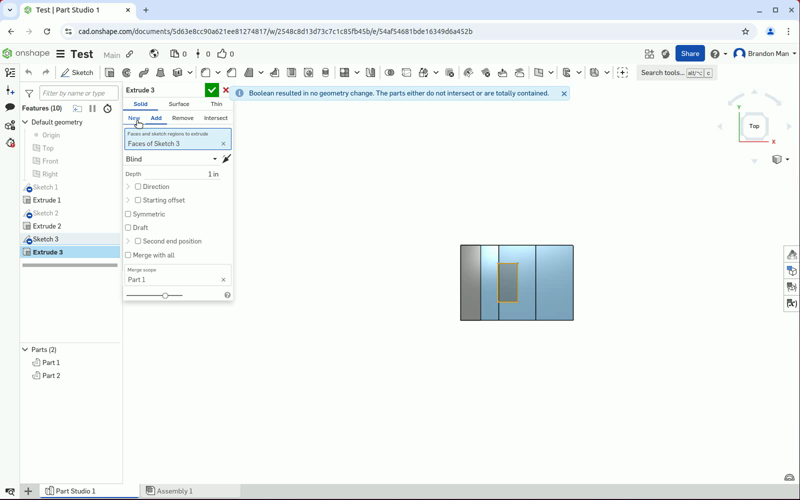
click(137, 120)
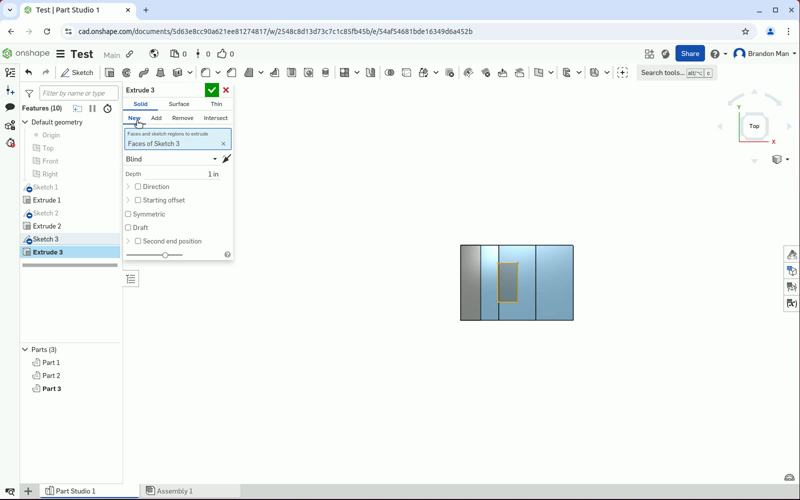
key(tab, 4)
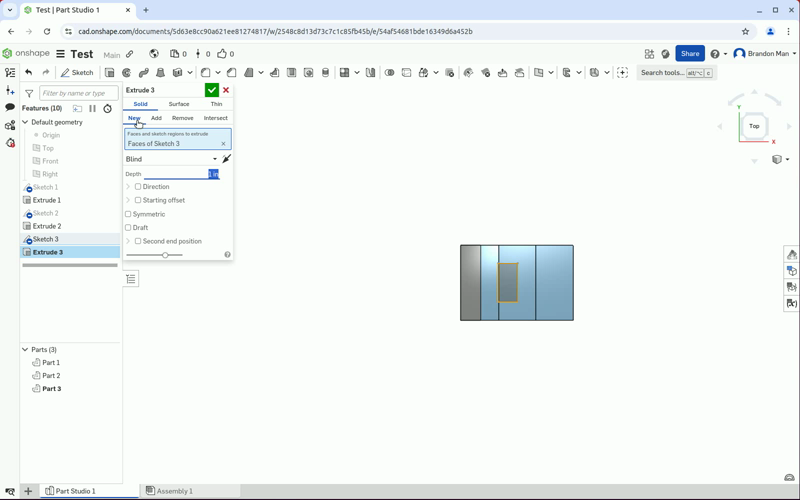
text(15.405)
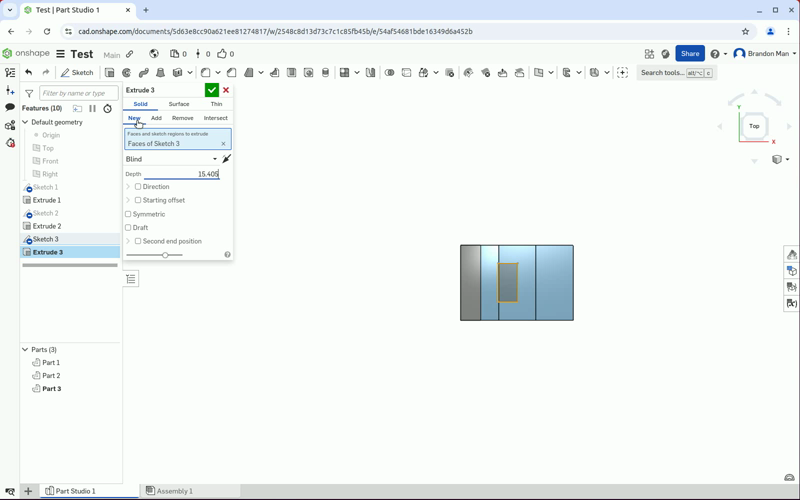
key(enter)
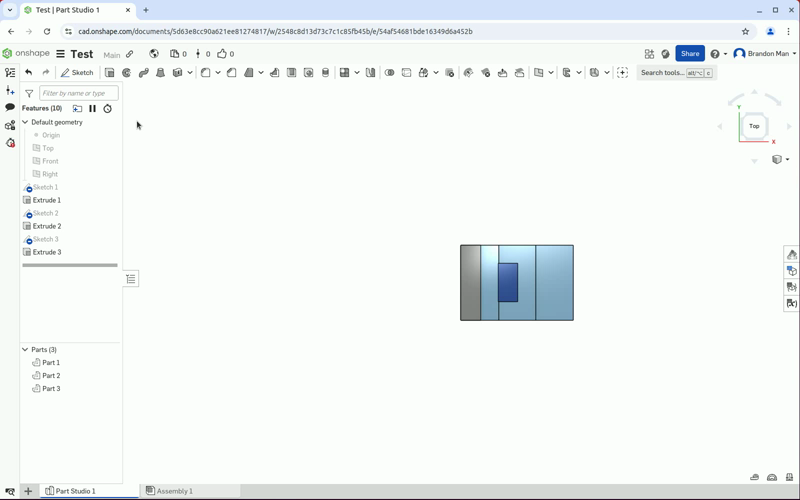
key(shift+h)
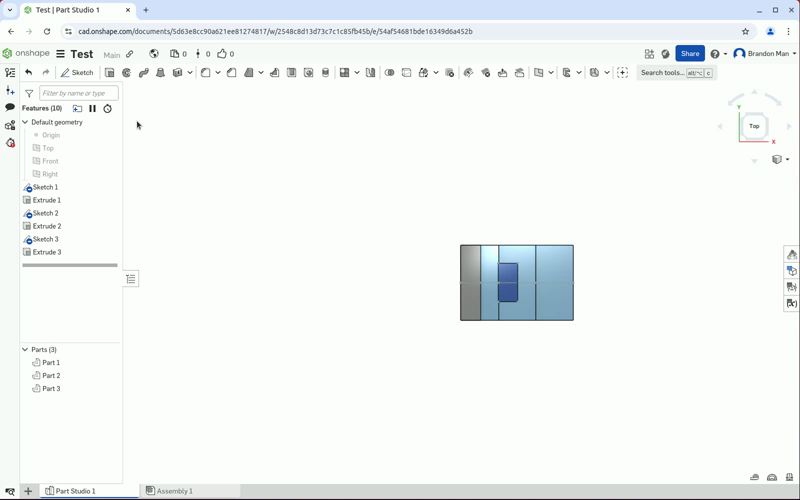
key(shift+h)
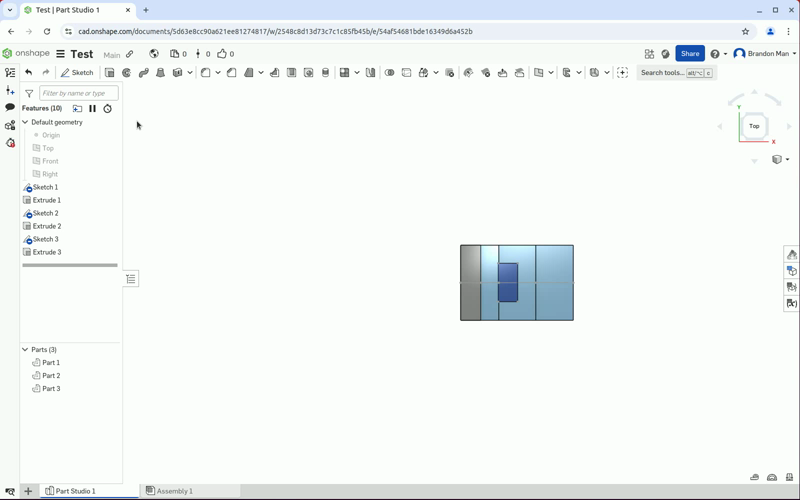
key(shift+7)
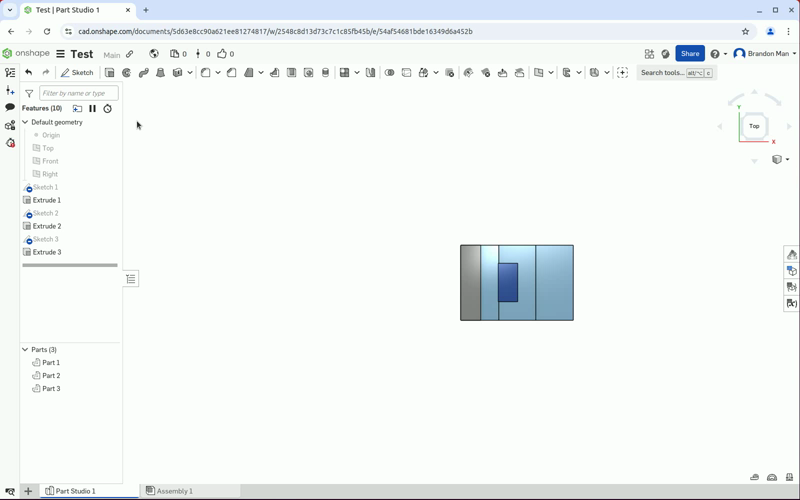
key(up, 3)
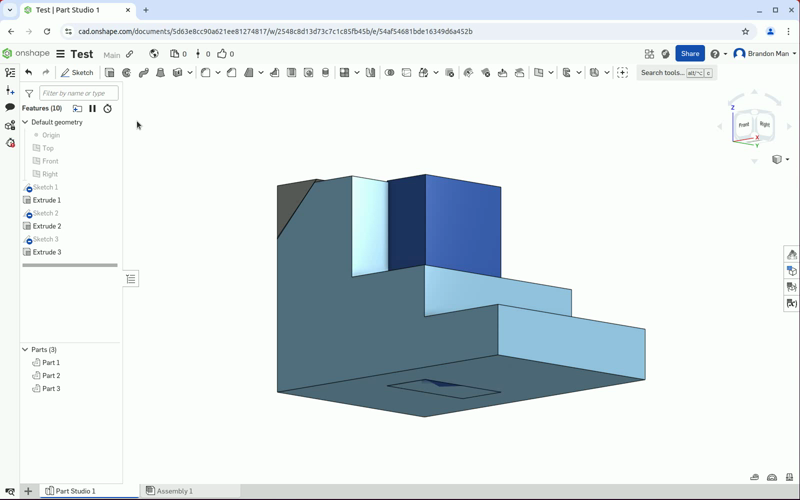
key(left, 3)
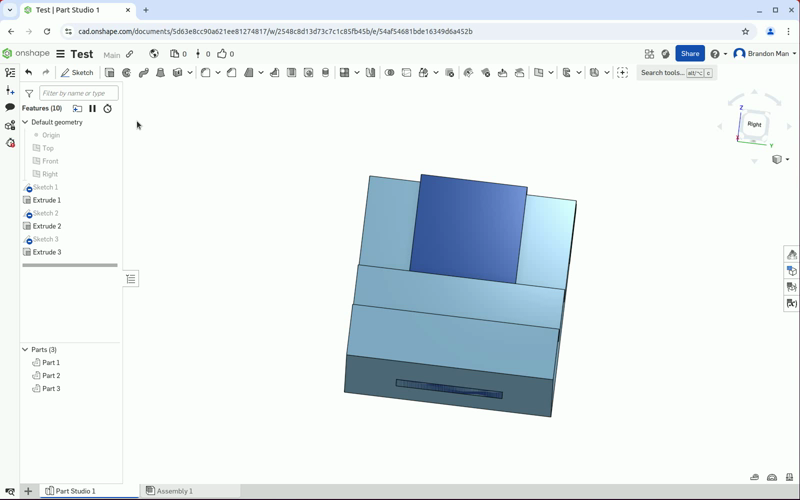
key(right, 3)
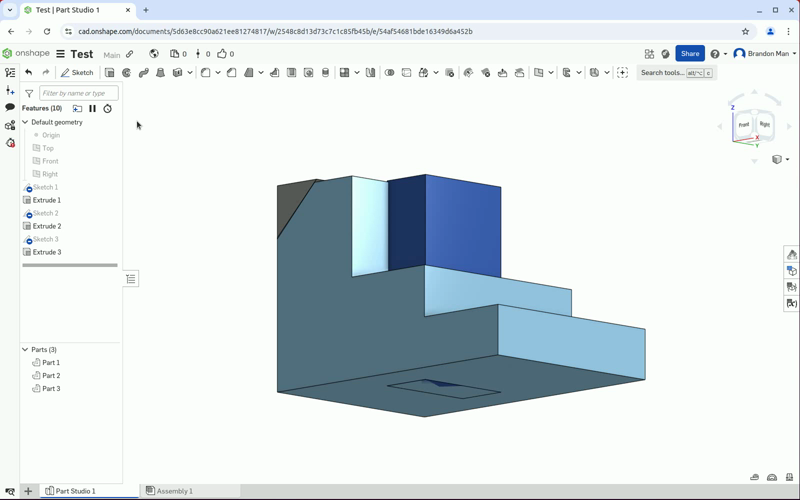
key(down, 3)
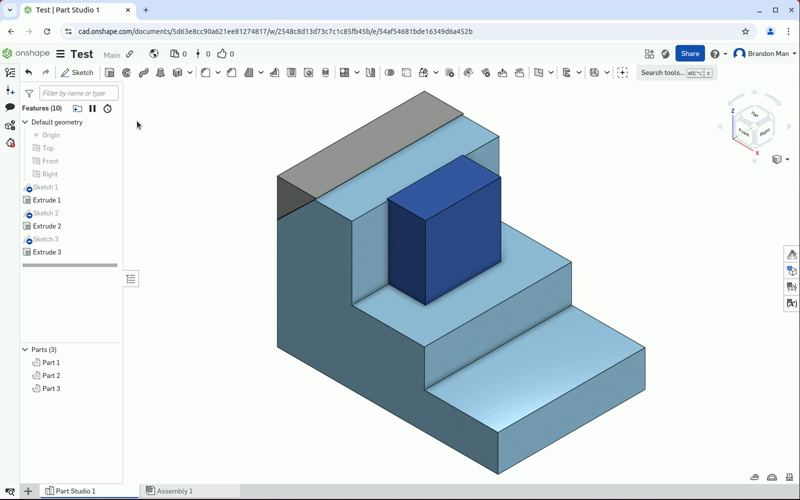
mouse_move(73, 189)
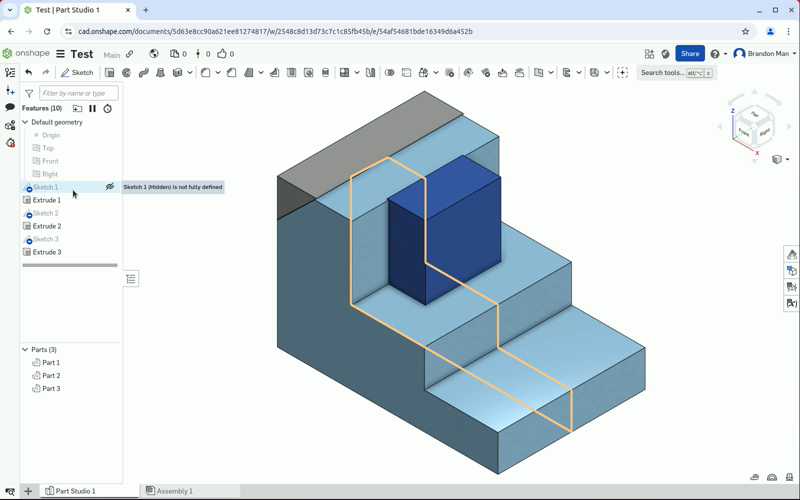
click(73, 189)